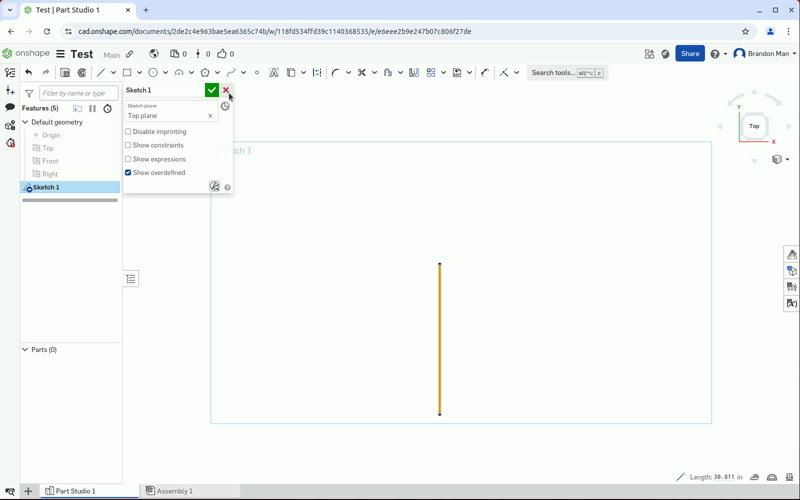
key(shift+h)
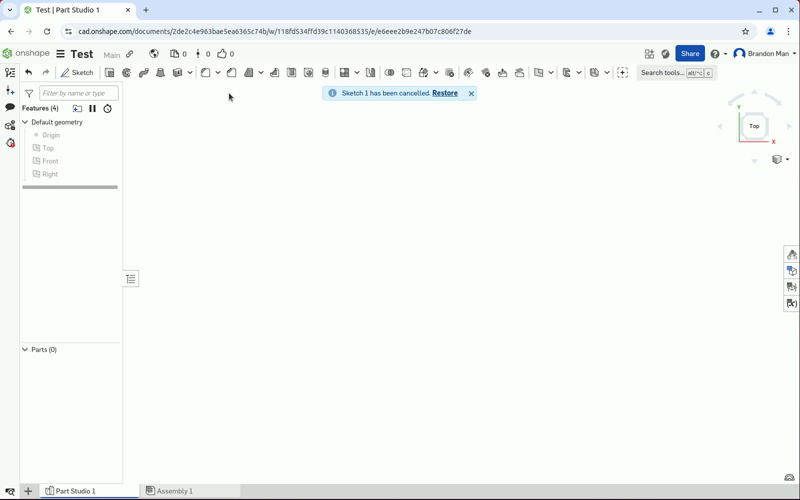
mouse_move(73, 352)
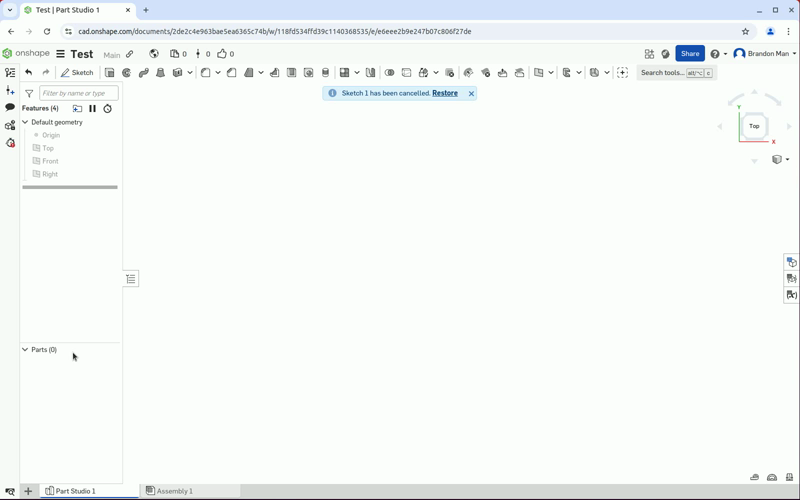
key(y)
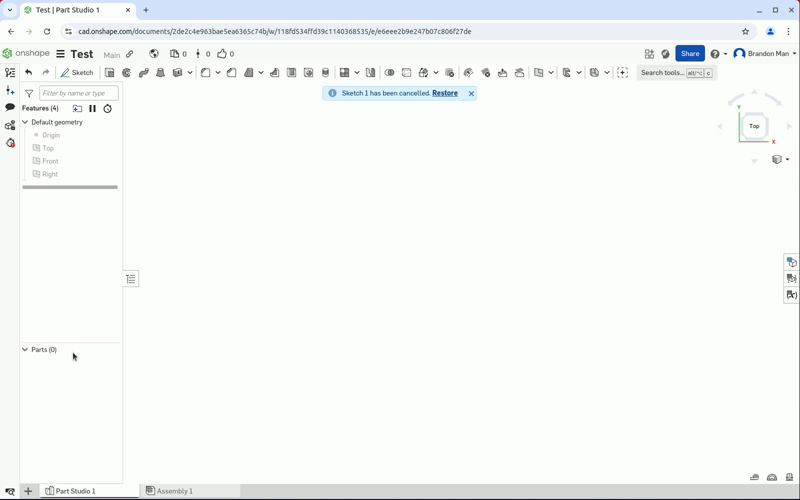
key(shift+p)
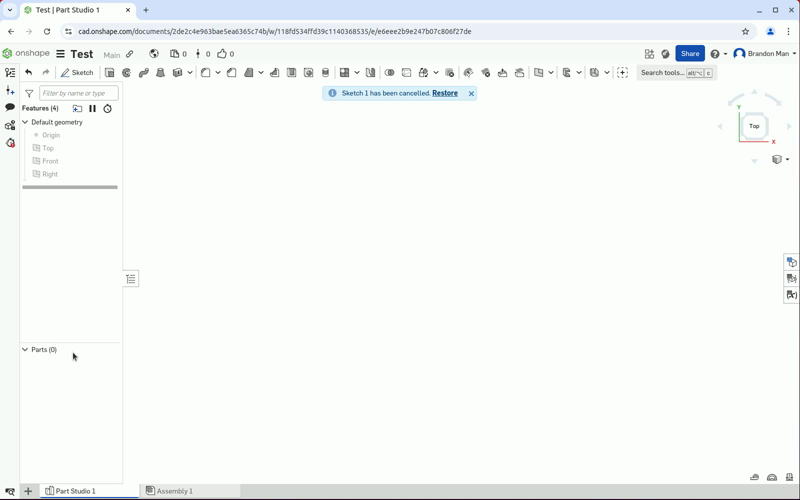
key(space)
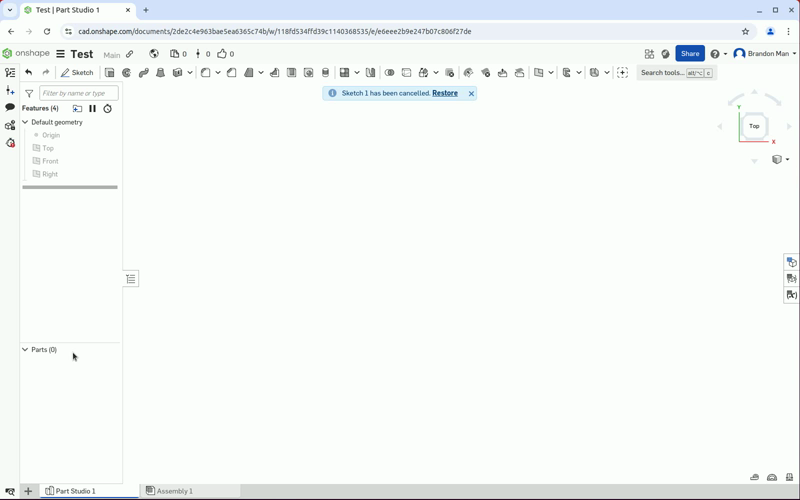
key_down(shift)
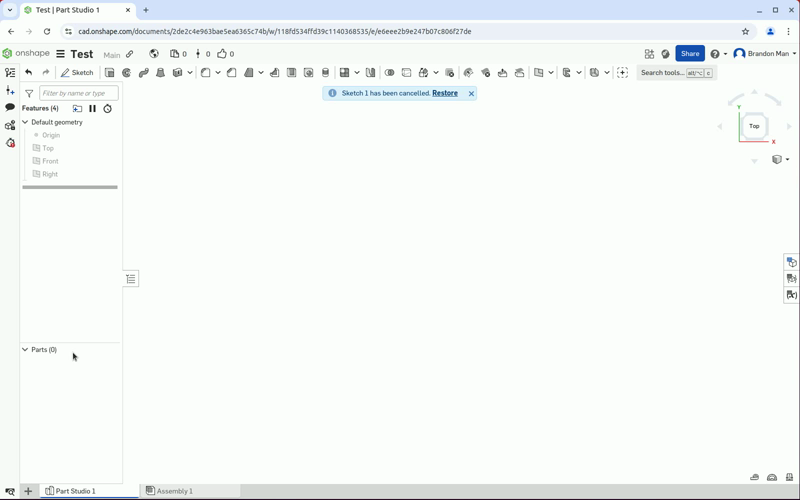
key(up)
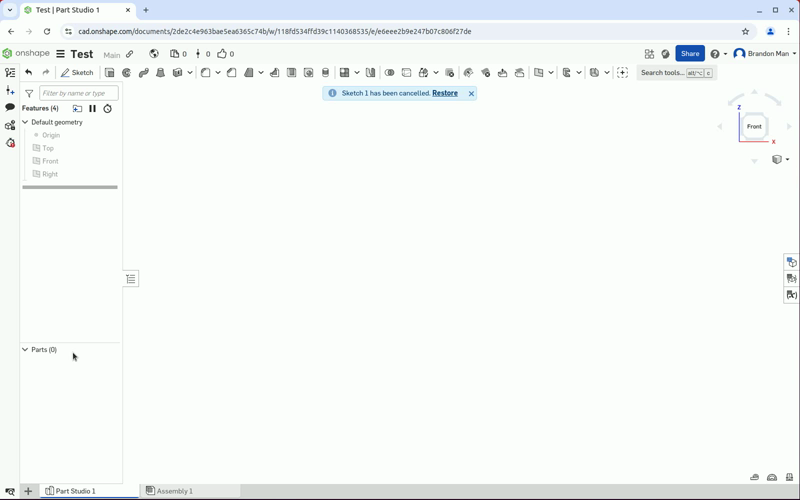
key_up(shift)
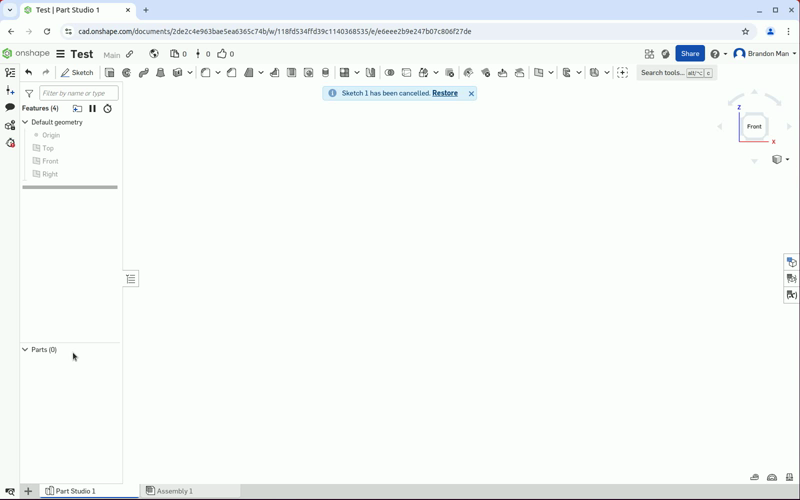
key(space)
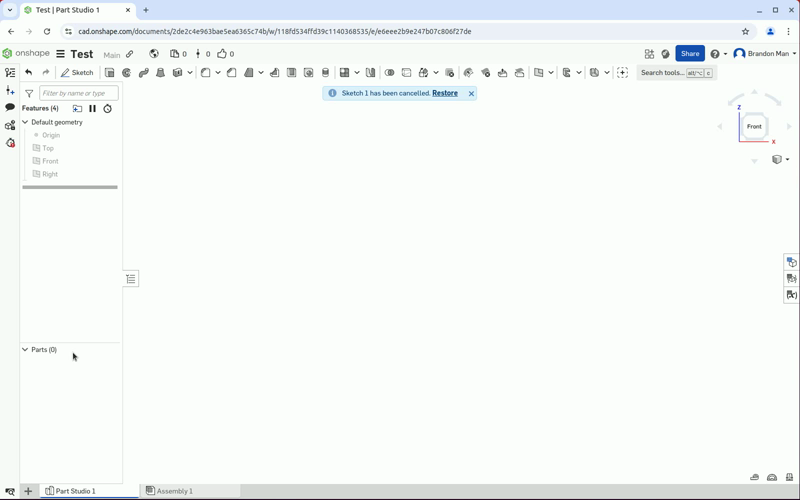
key_down(shift)
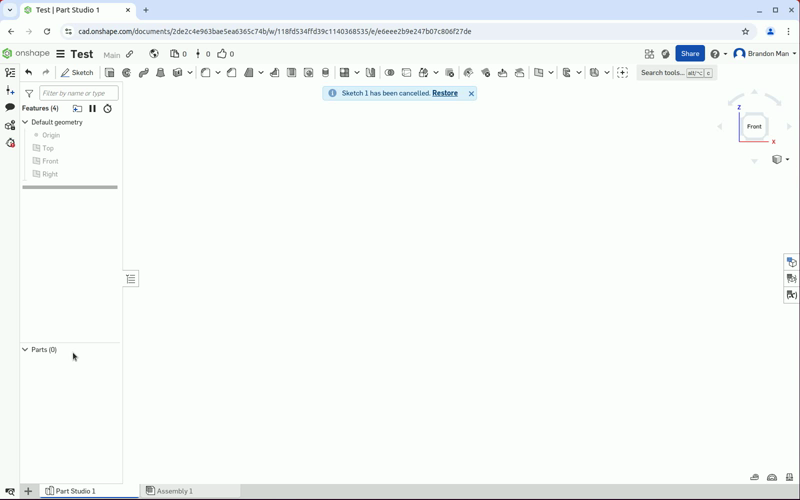
key(left)
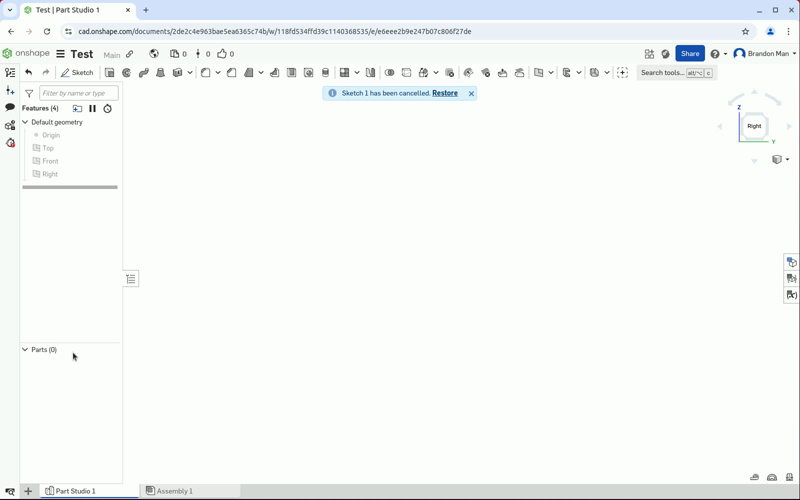
key_up(shift)
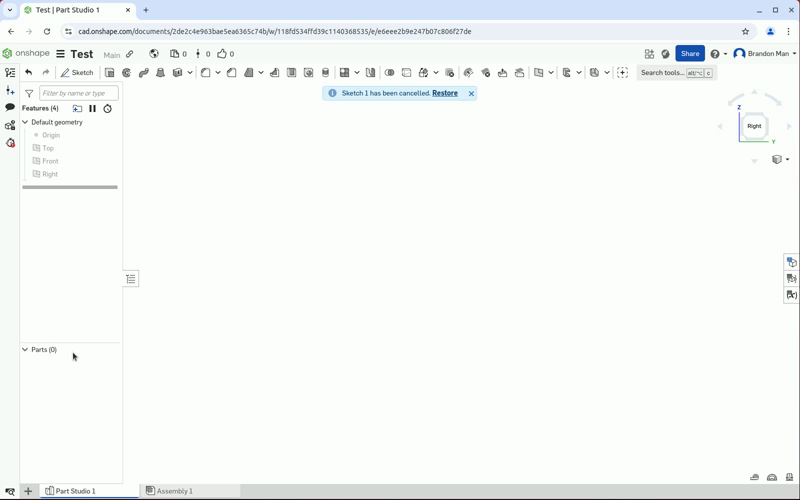
mouse_move(73, 352)
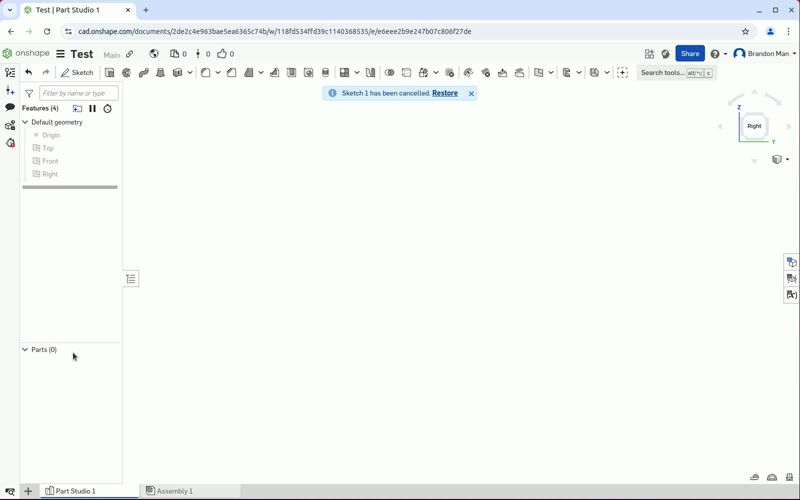
key(shift+y)
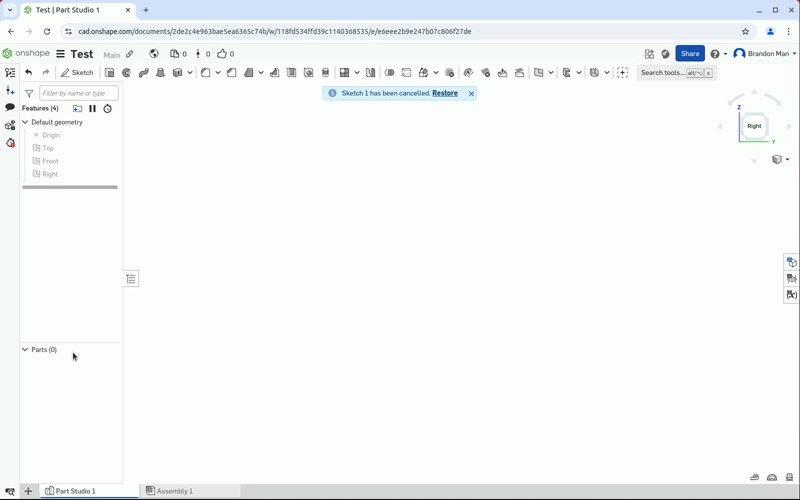
key(shift+s)
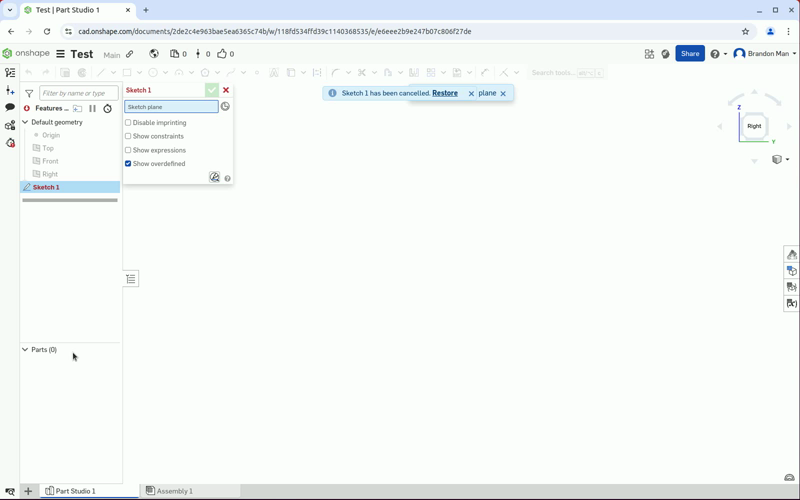
mouse_move(73, 176)
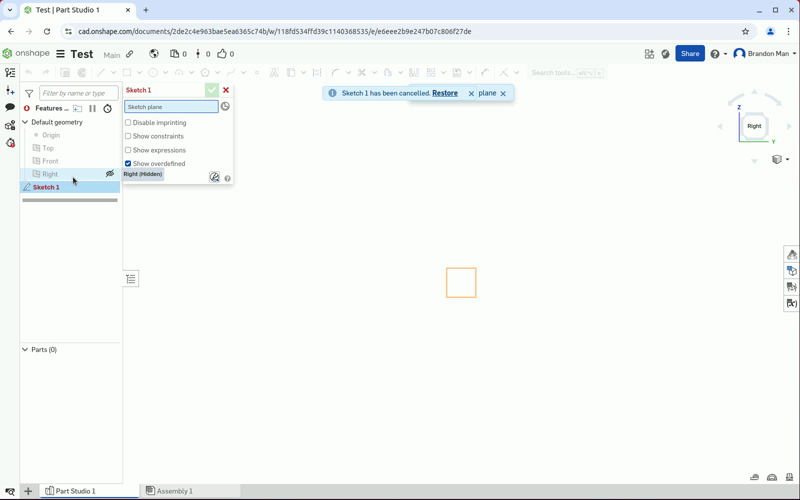
click(73, 176)
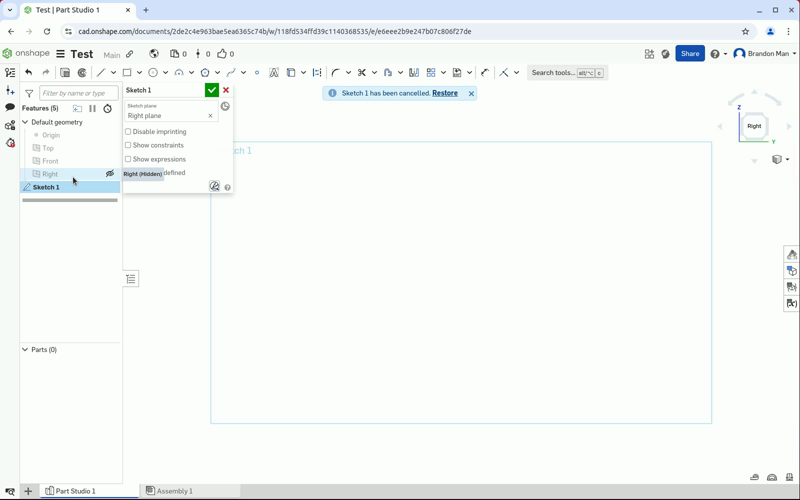
mouse_move(73, 352)
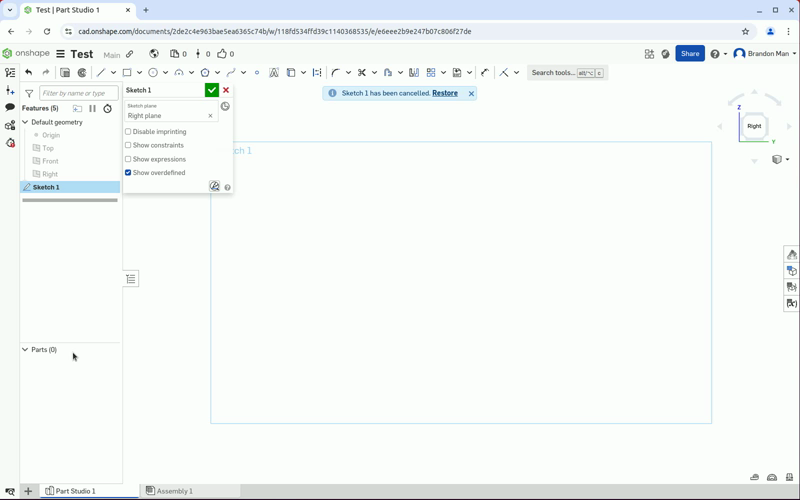
key(y)
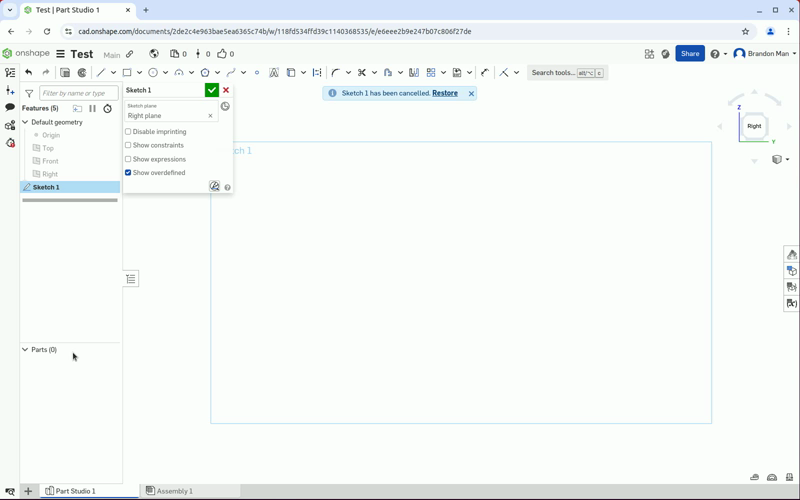
key(l)
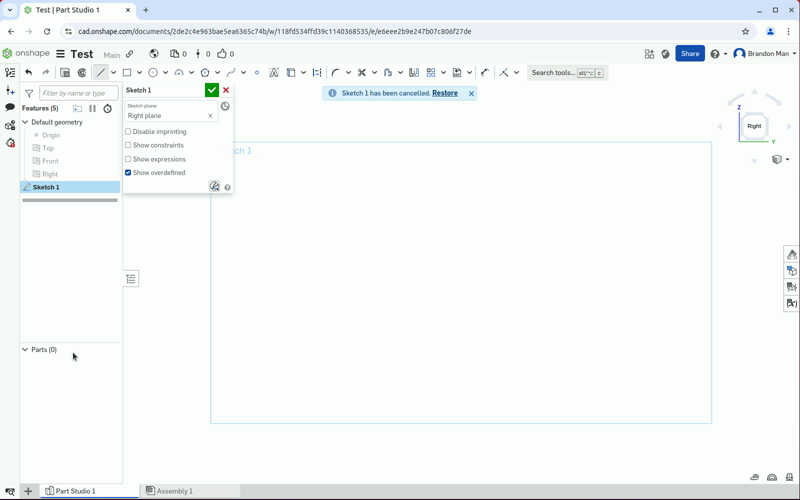
key_down(shift)
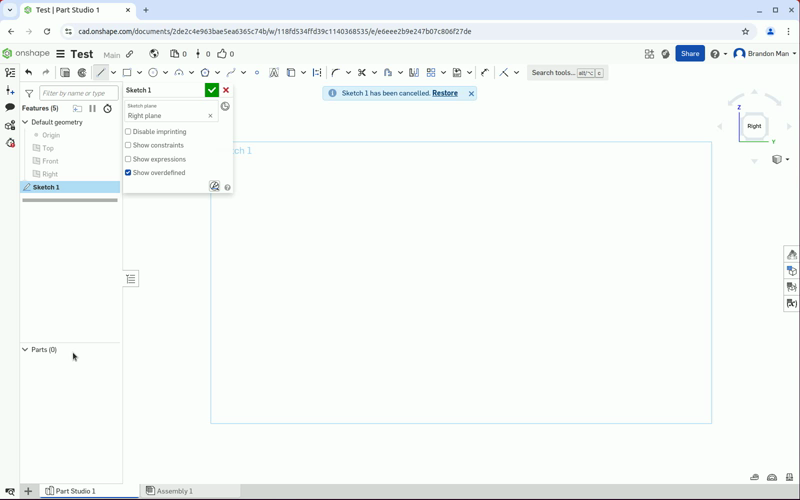
mouse_move(348, 298)
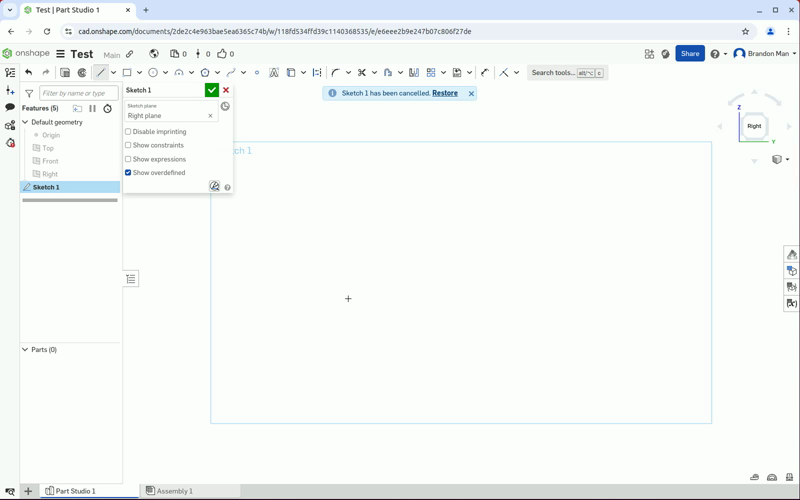
click(348, 298)
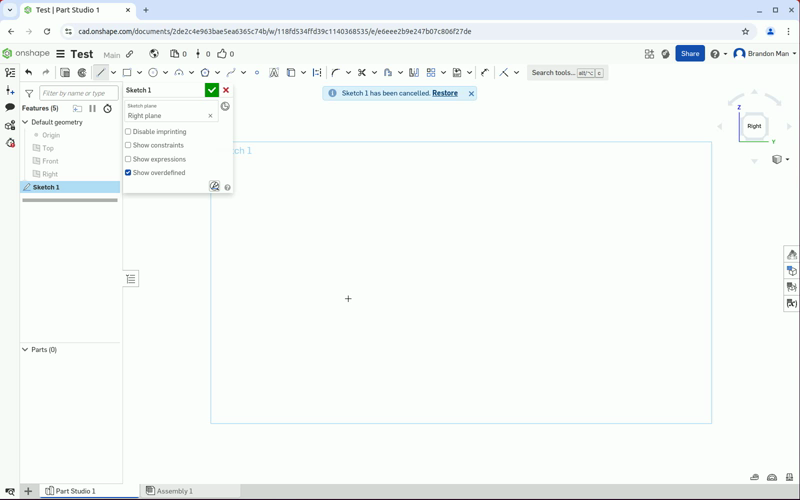
key_up(shift)
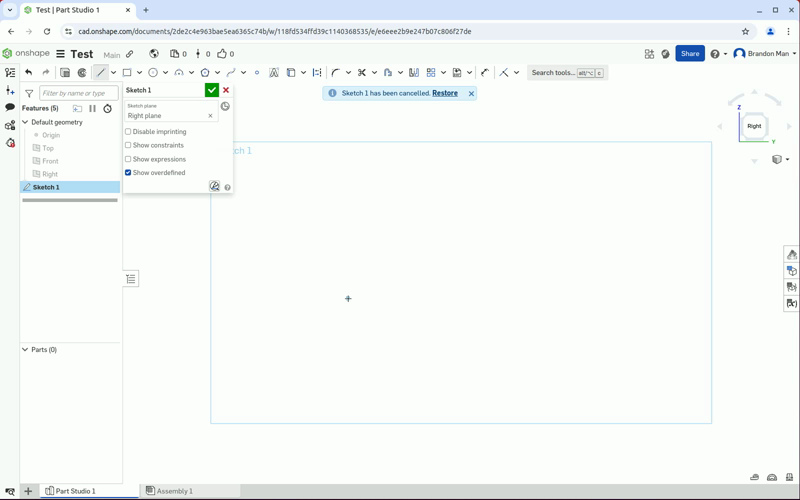
key_down(shift)
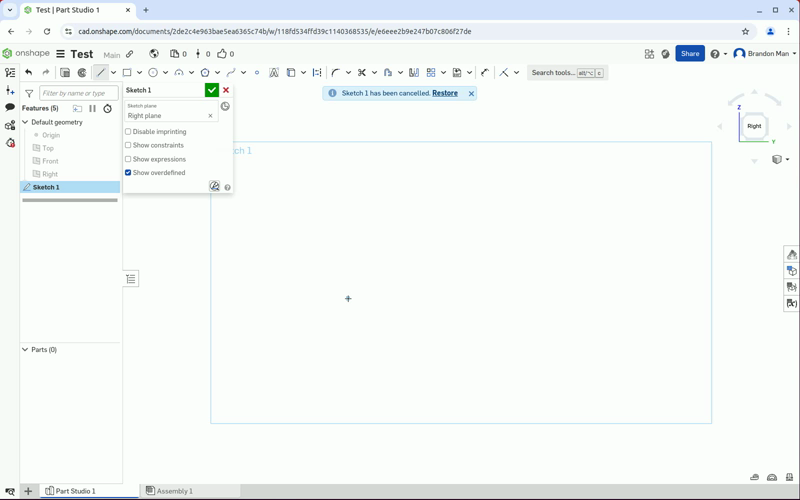
mouse_move(572, 298)
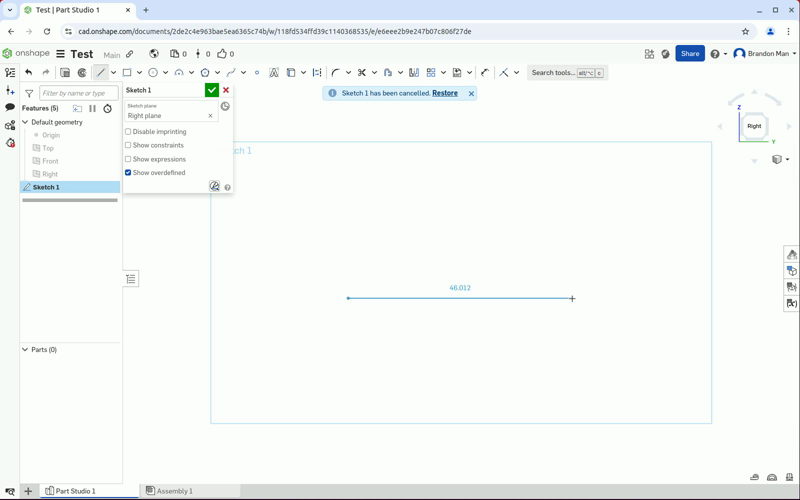
click(572, 298)
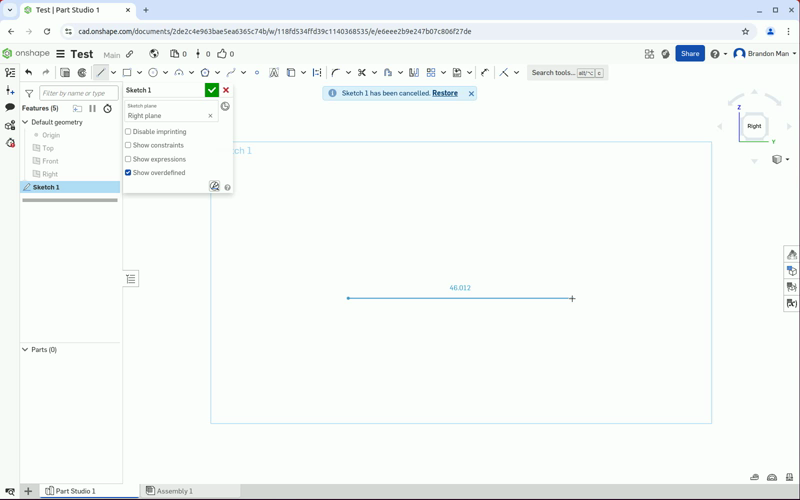
key_up(shift)
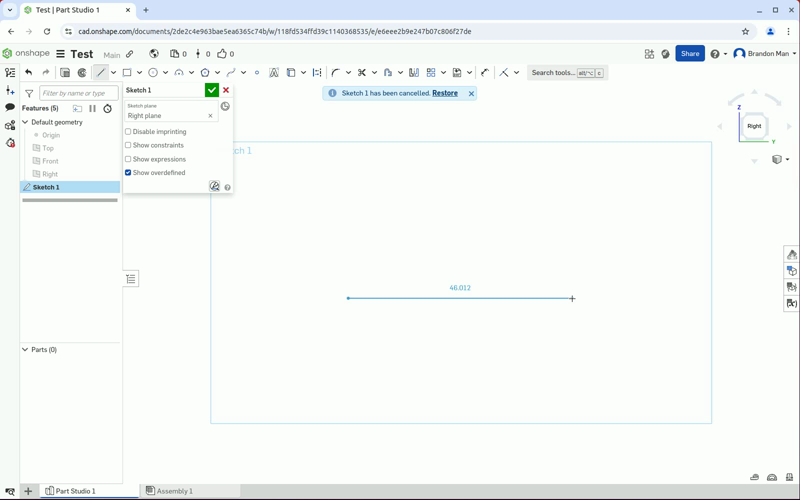
key_down(shift)
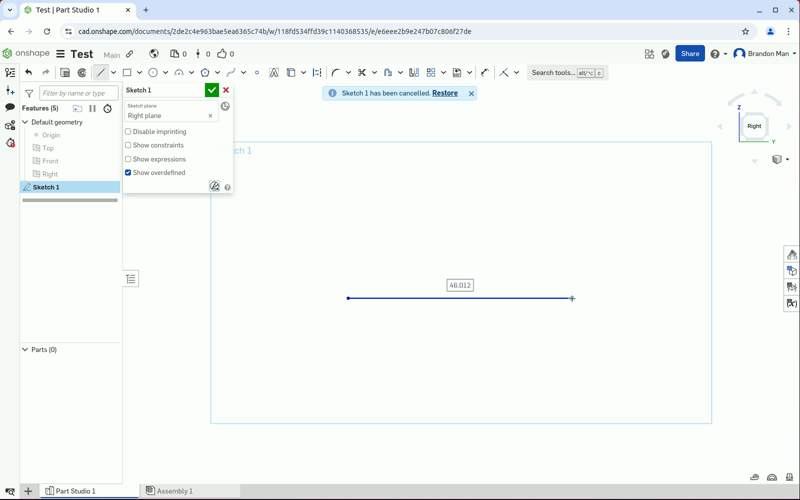
mouse_move(589, 298)
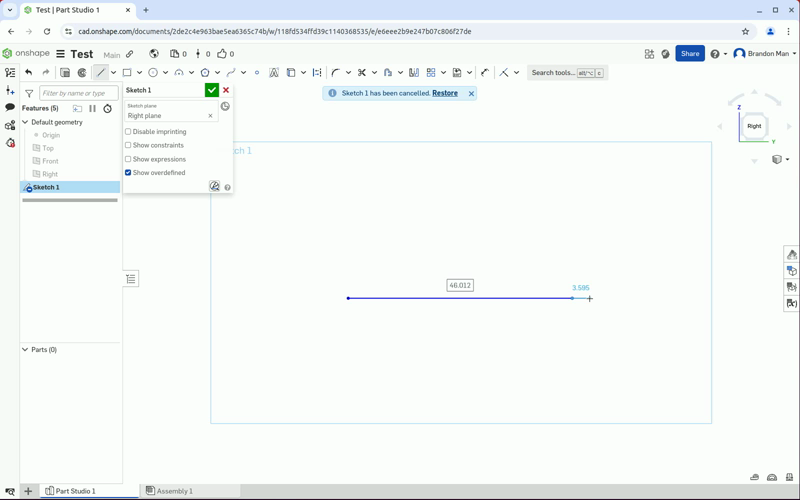
mouse_move(572, 270)
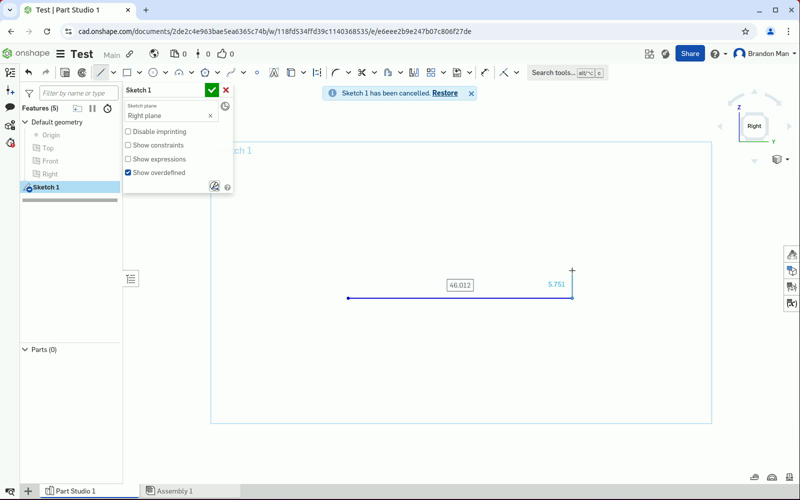
click(572, 270)
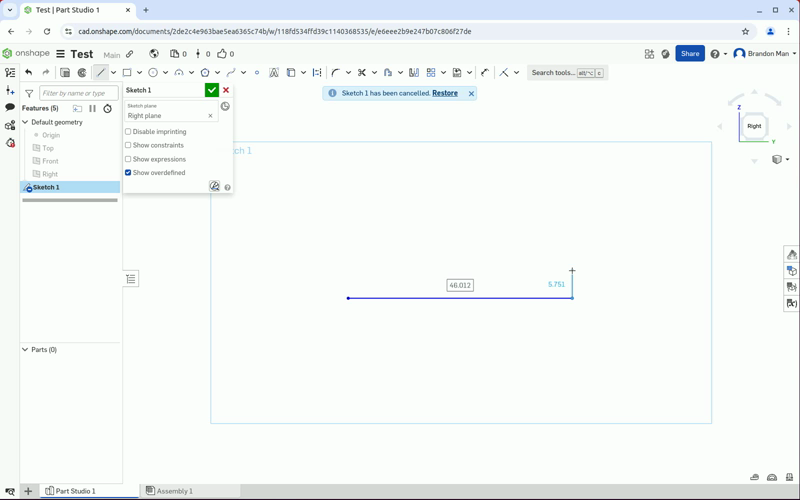
key_up(shift)
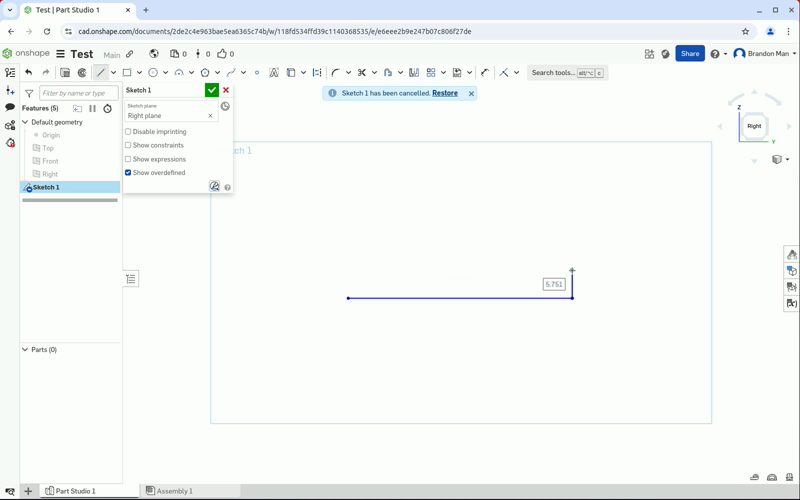
key_down(shift)
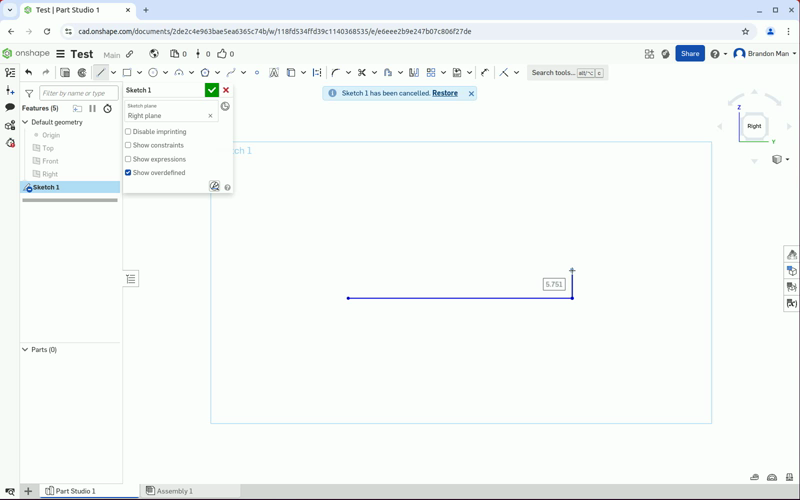
mouse_move(348, 270)
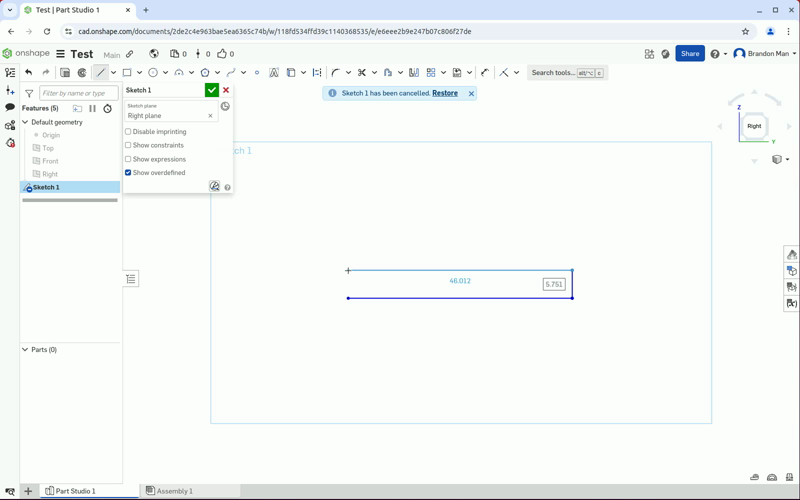
click(348, 270)
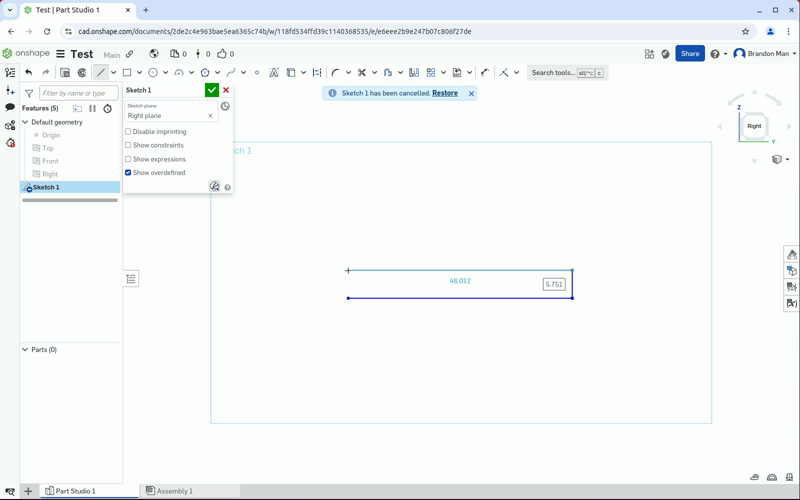
key_up(shift)
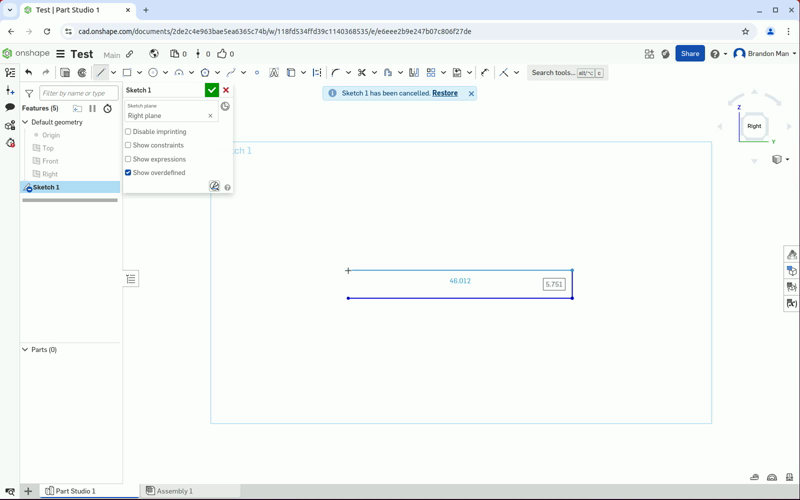
mouse_move(378, 270)
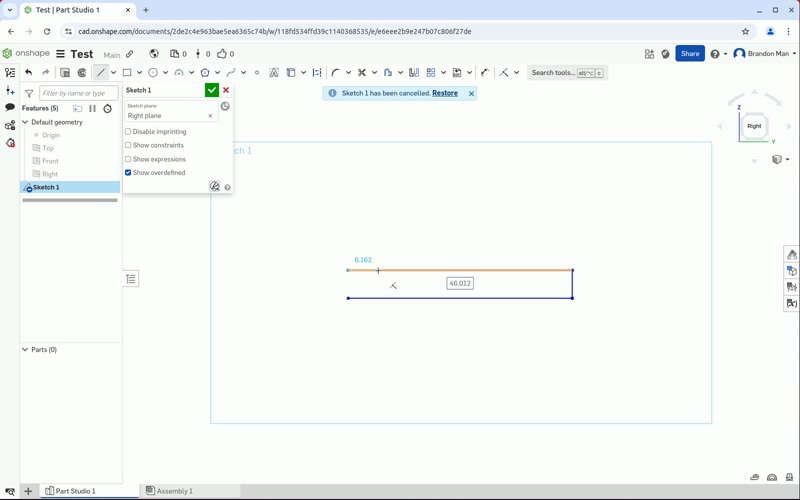
key_down(shift)
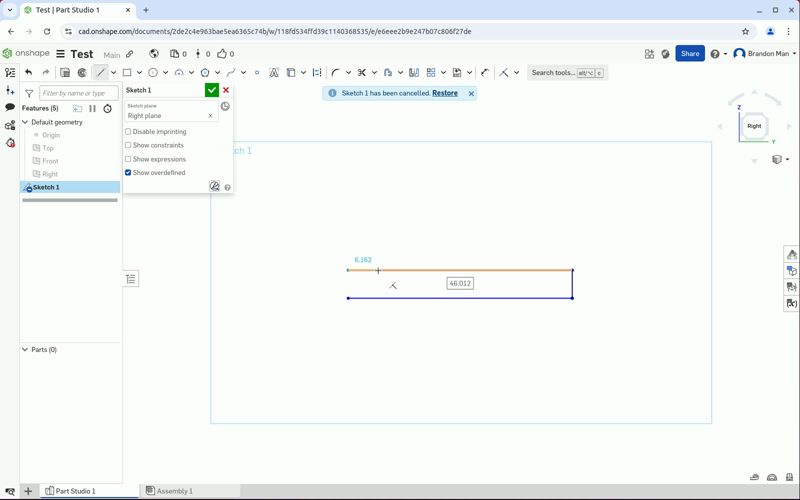
mouse_move(348, 298)
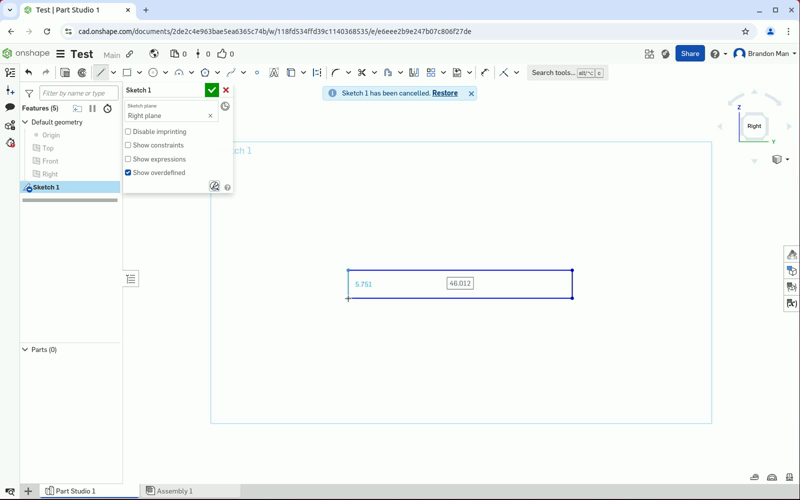
key_up(shift)
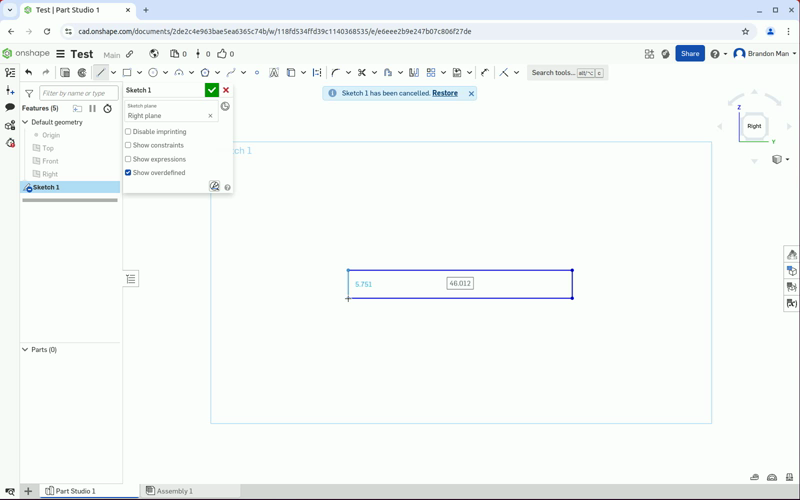
click(348, 298)
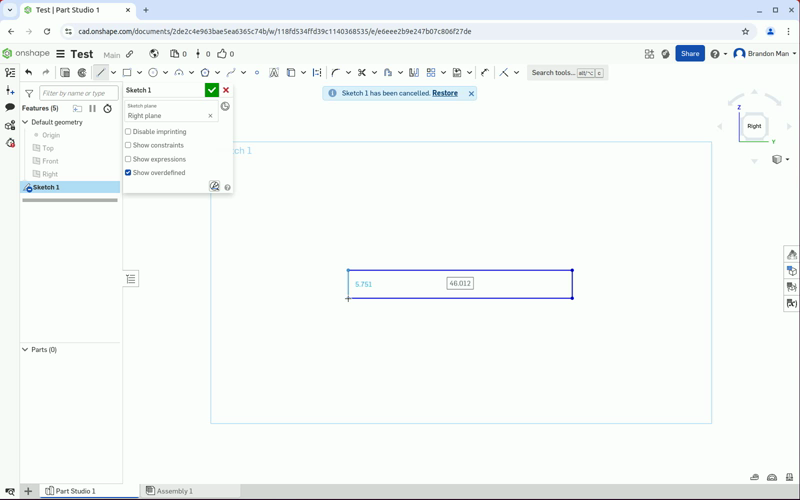
key(esc)
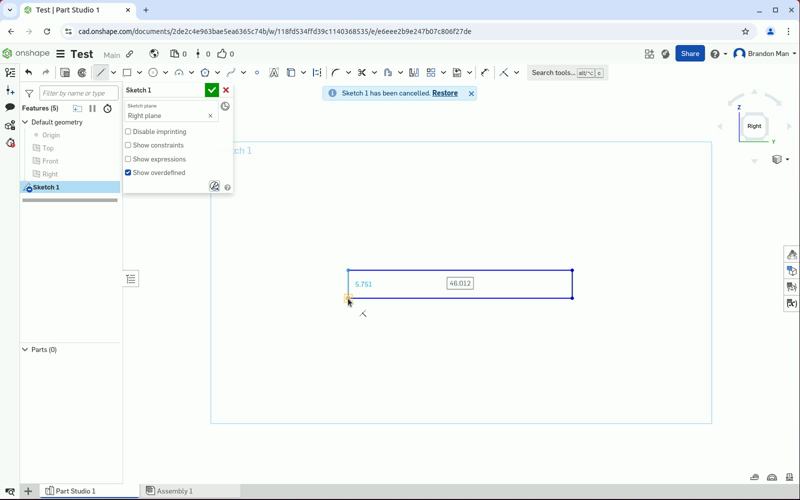
mouse_move(551, 277)
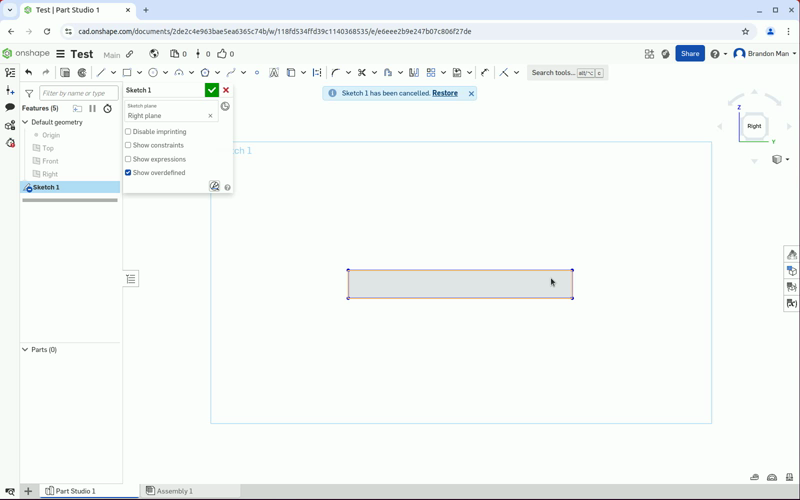
click(551, 277)
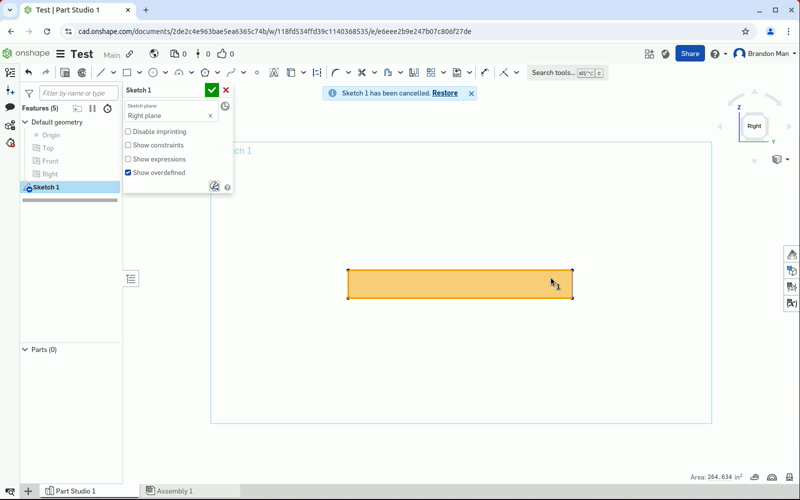
mouse_move(73, 352)
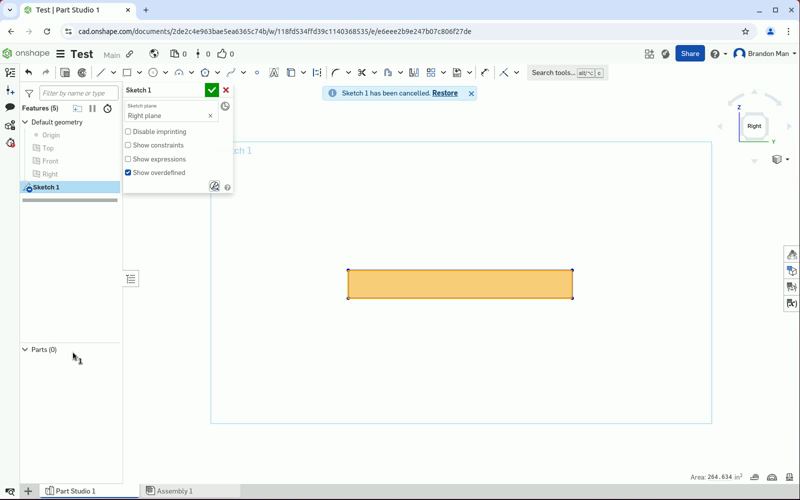
key(shift+y)
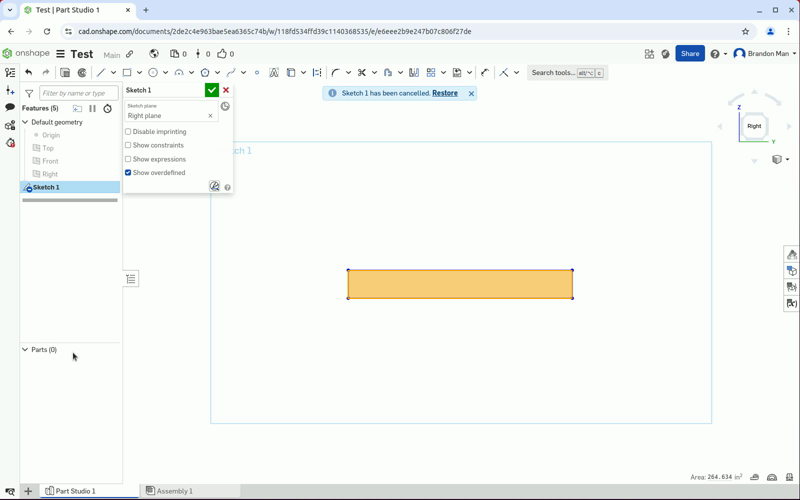
key(shift+e)
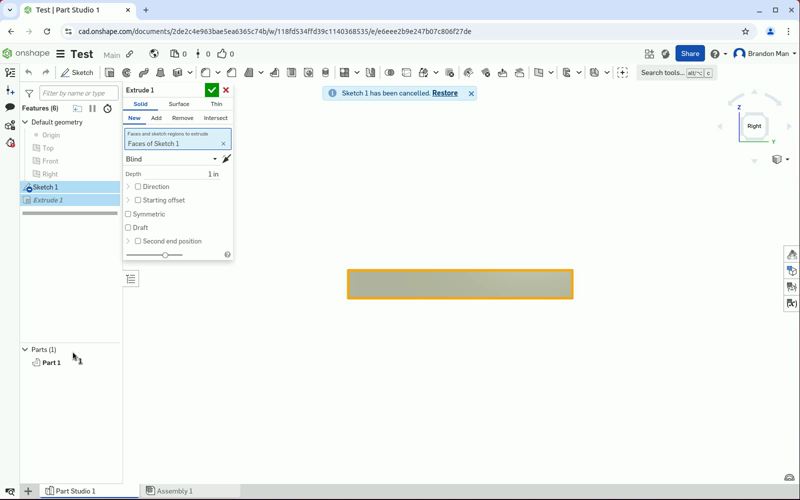
mouse_move(143, 106)
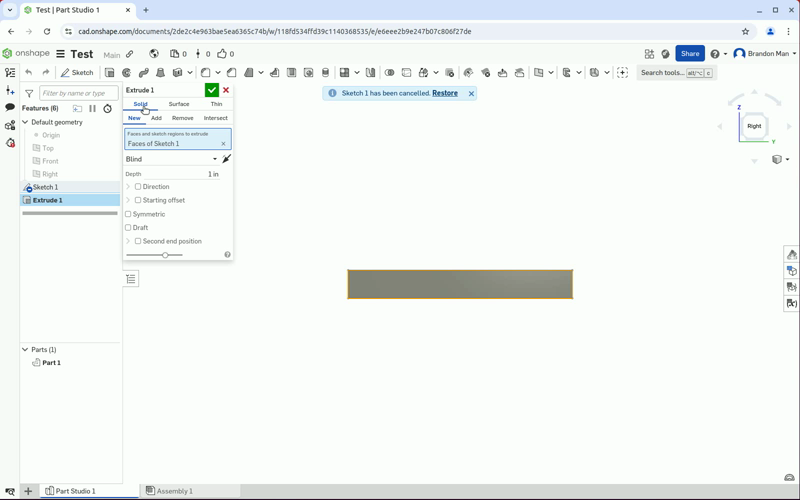
click(143, 106)
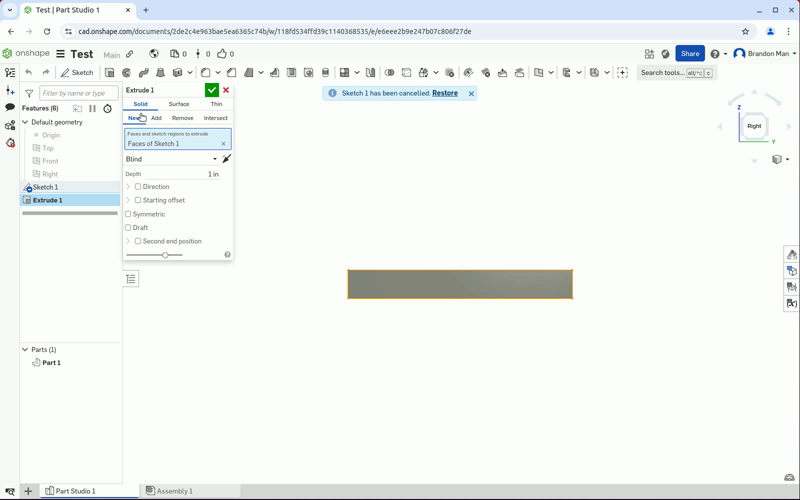
mouse_move(137, 120)
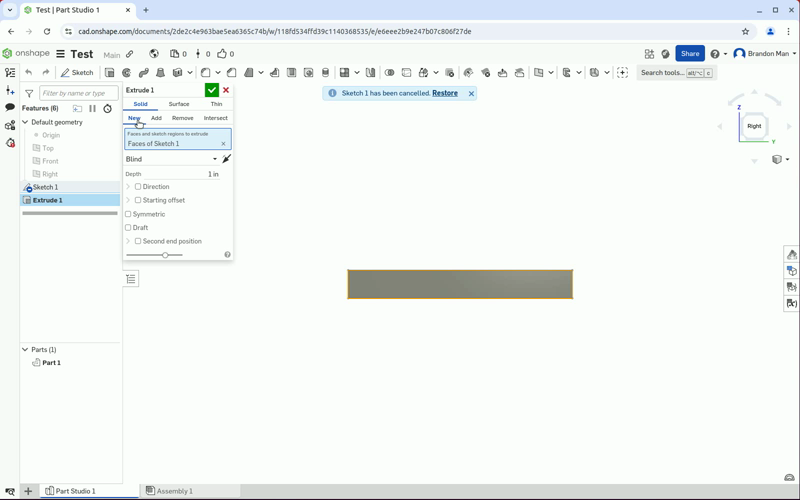
click(137, 120)
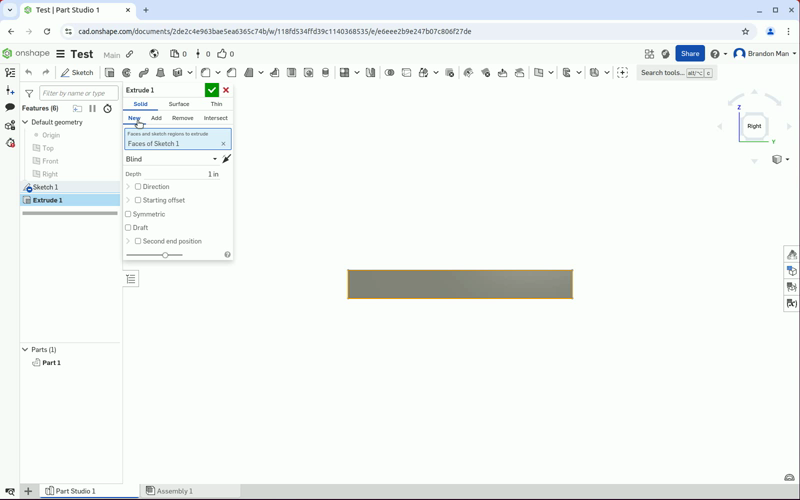
key(tab, 4)
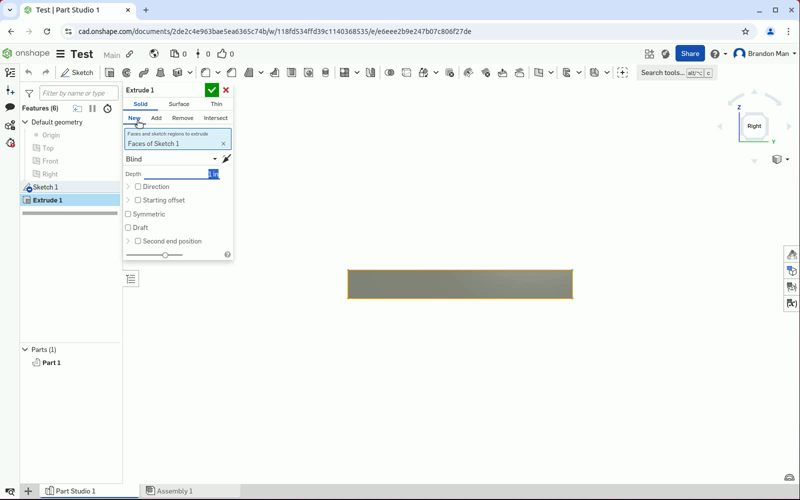
text(31.774)
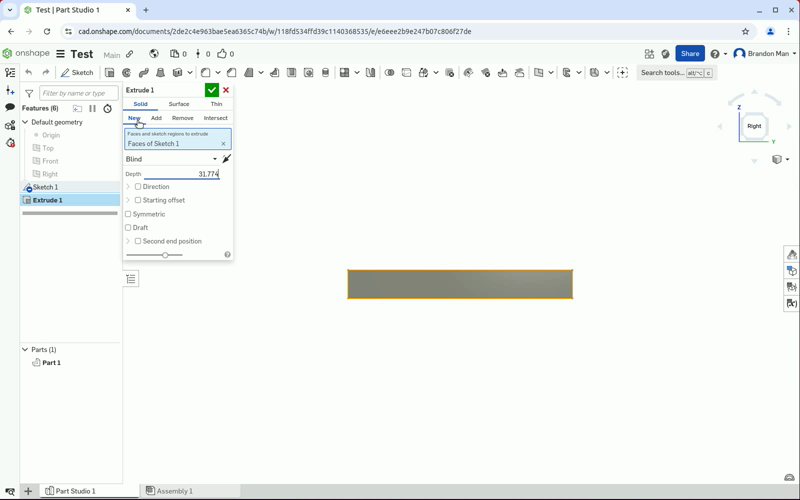
key(tab, 3)
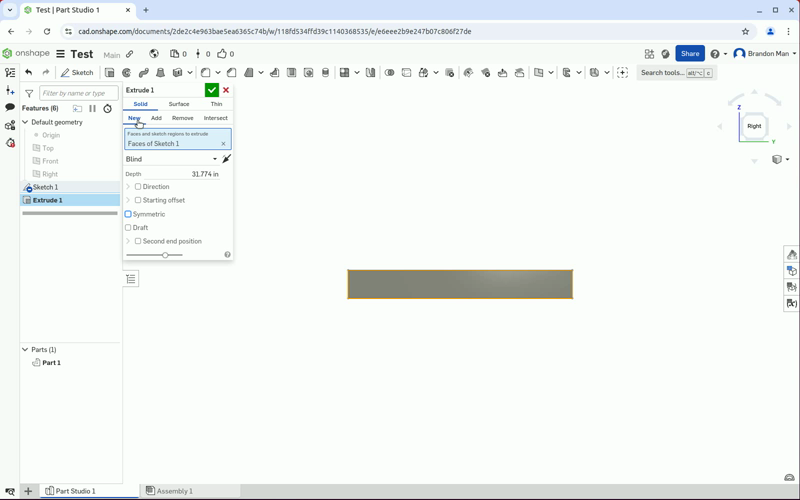
key(space)
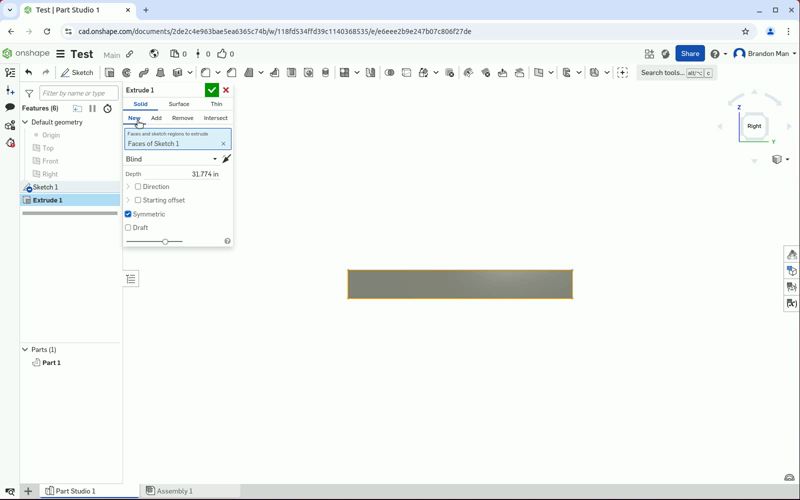
key(enter)
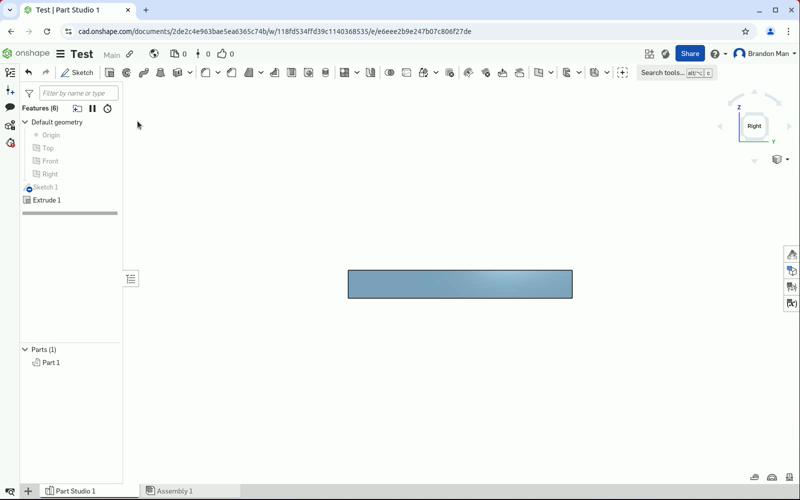
key(shift+h)
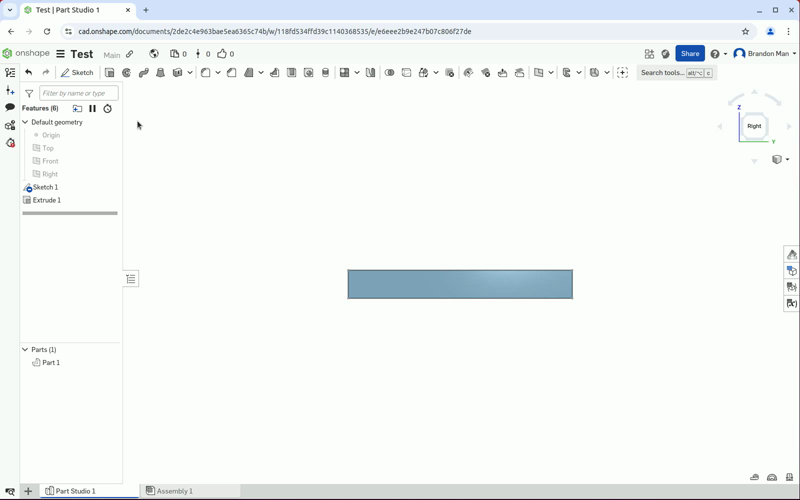
key(shift+h)
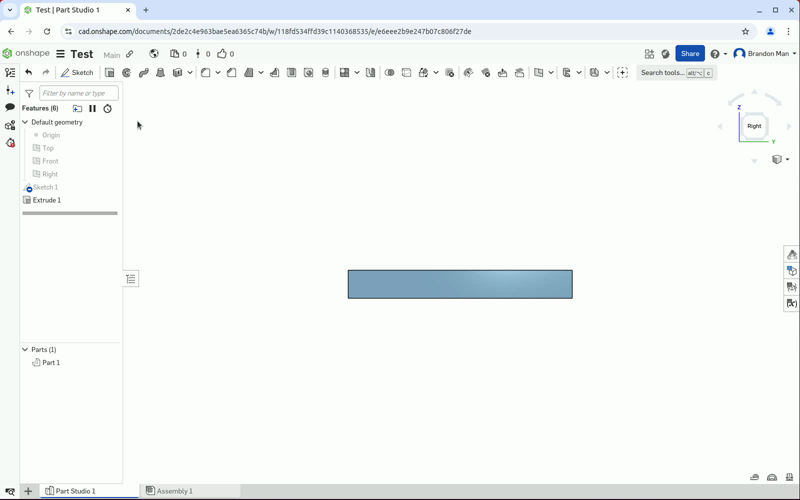
mouse_move(73, 189)
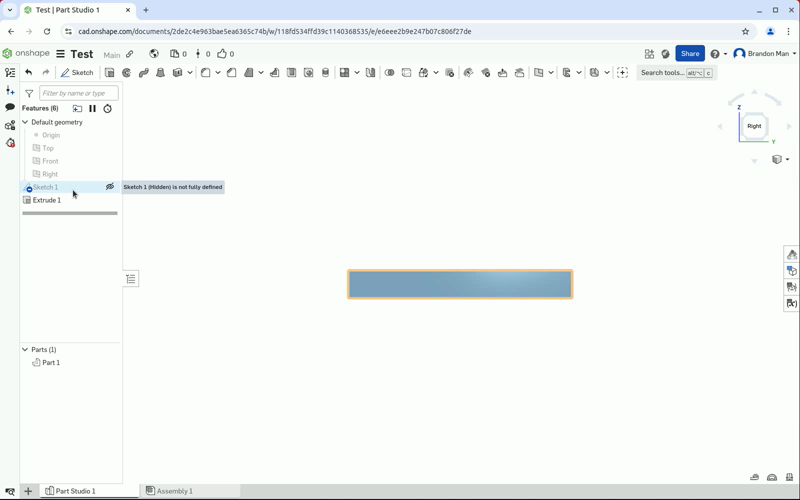
click(73, 189)
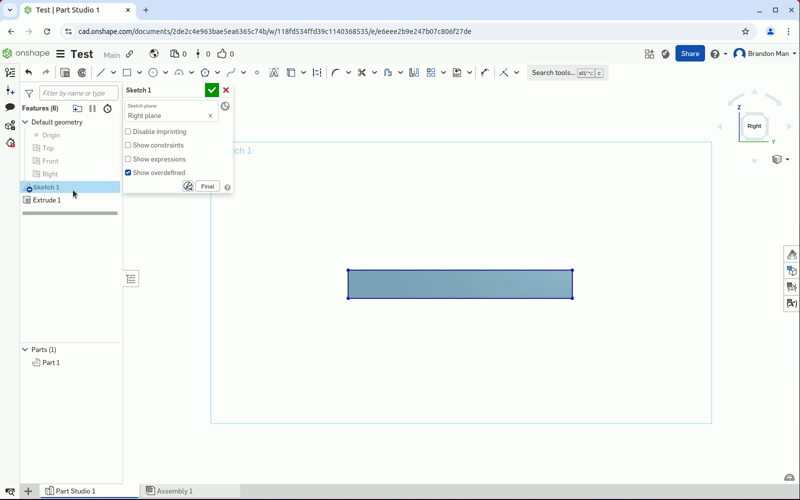
mouse_move(229, 92)
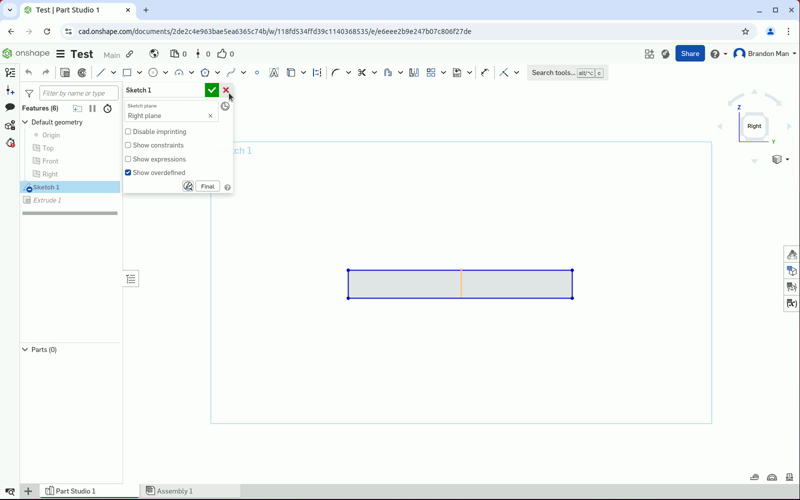
click(229, 92)
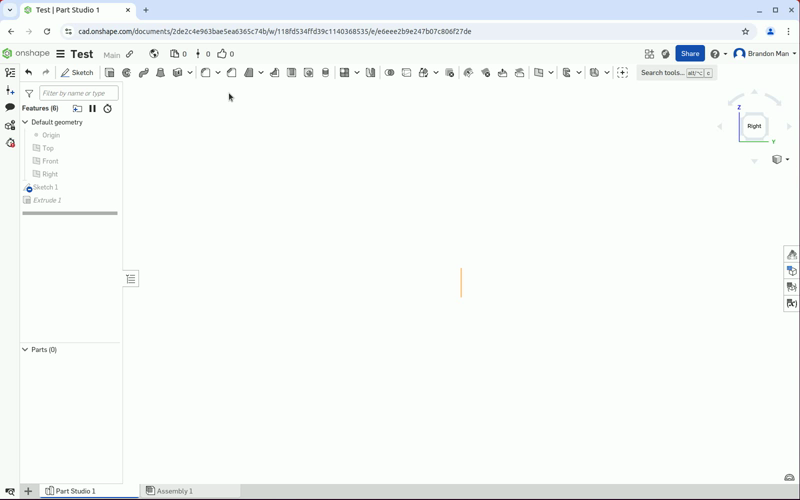
mouse_move(73, 352)
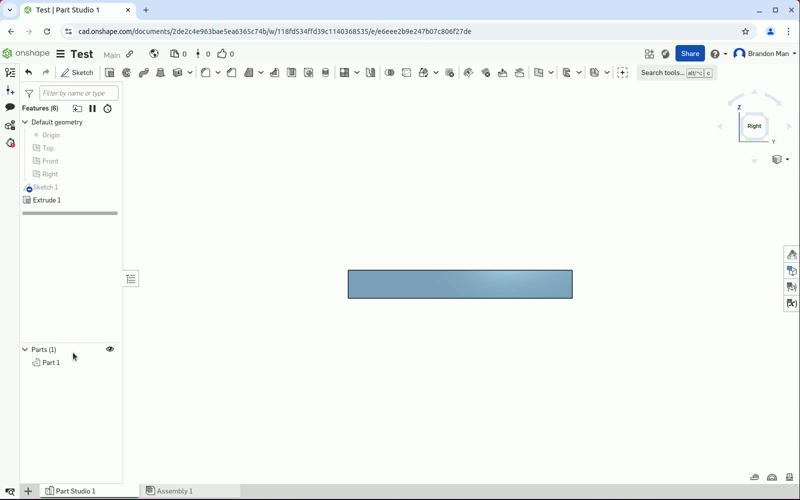
key(y)
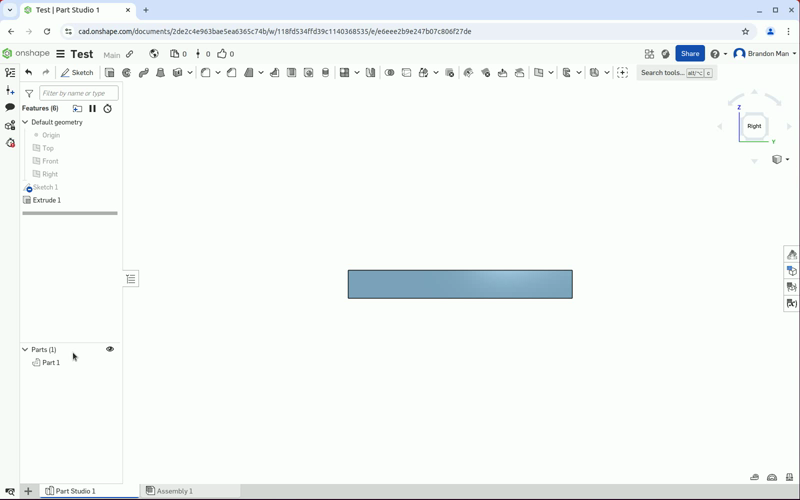
key(shift+p)
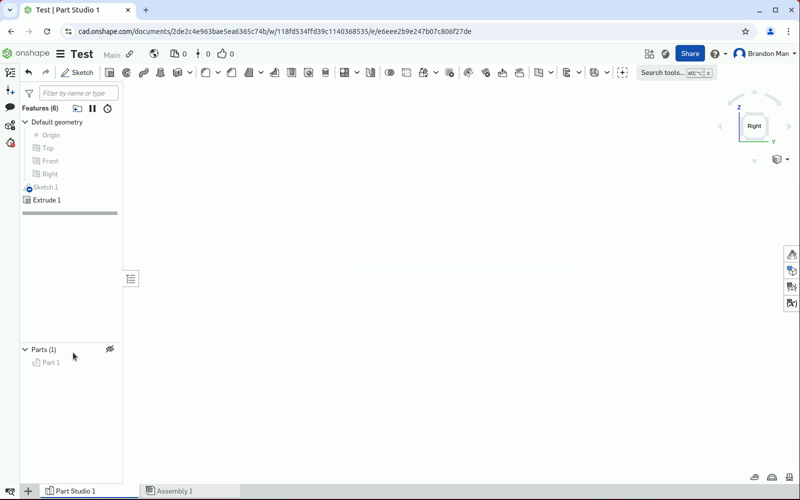
key(space)
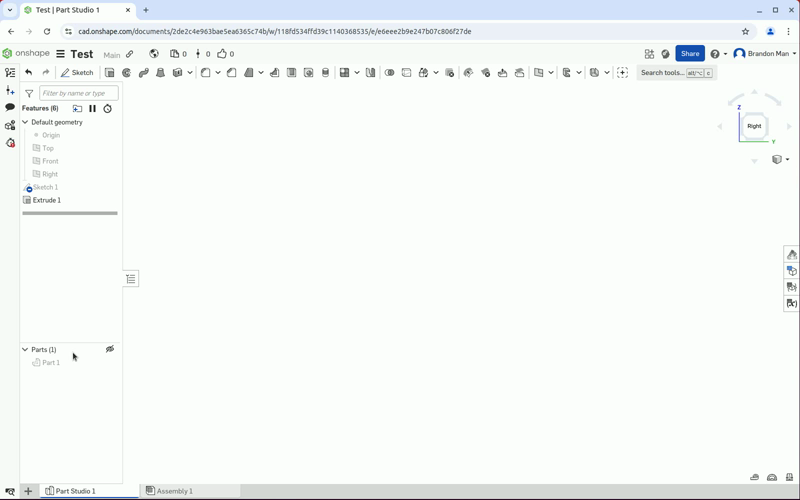
key_down(shift)
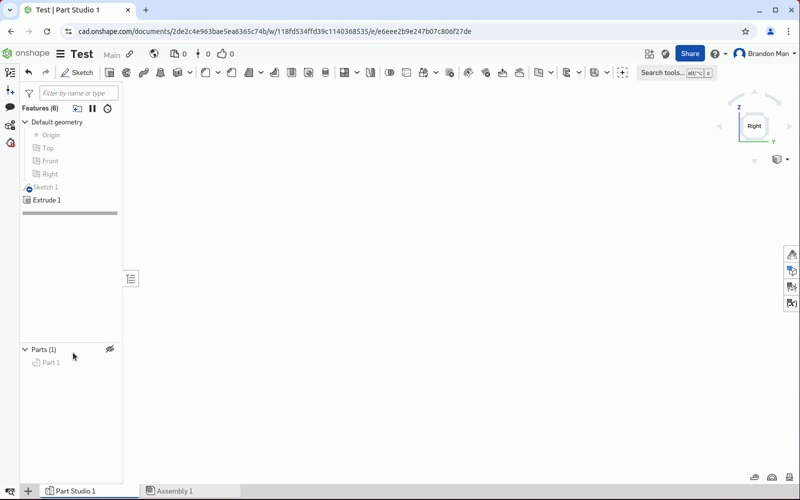
key(right)
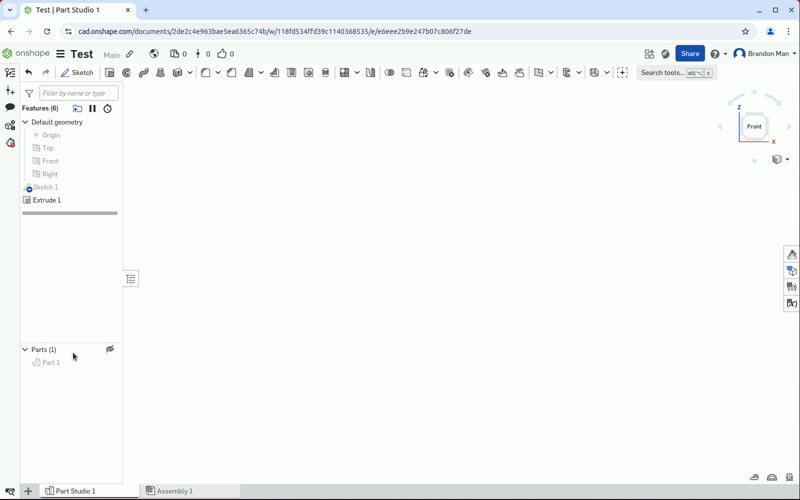
key_up(shift)
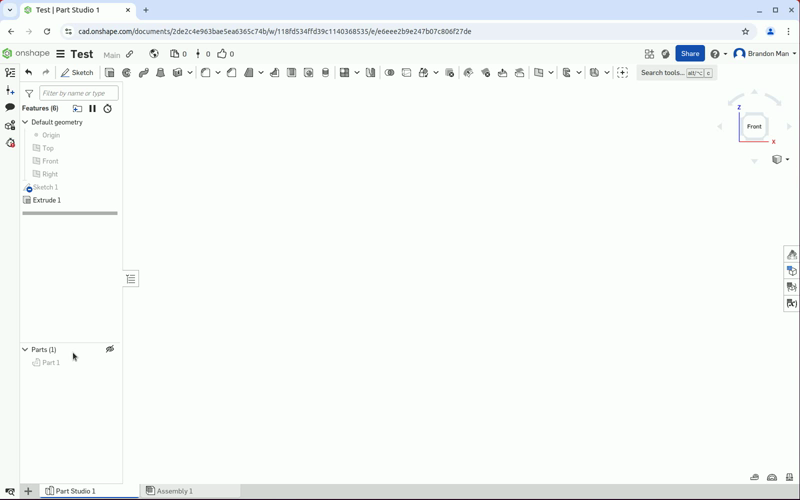
key(space)
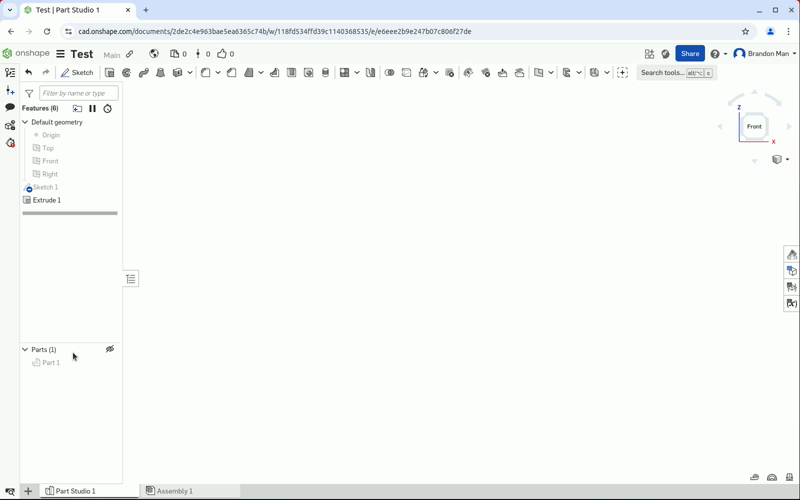
key_down(shift)
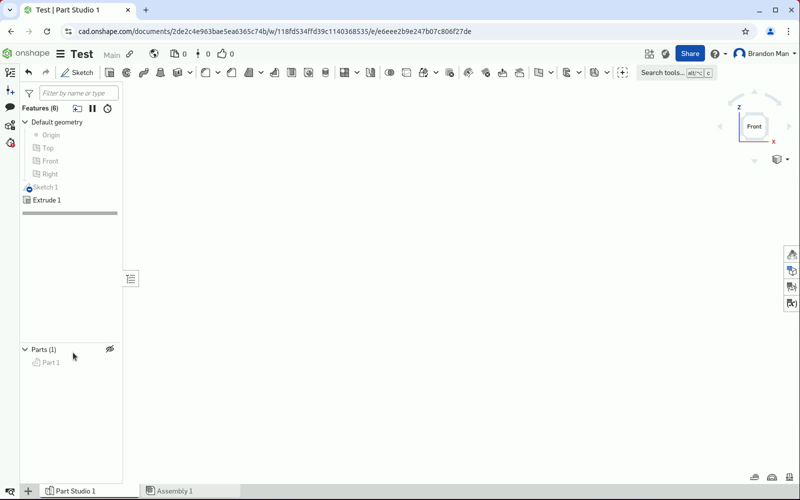
key(down)
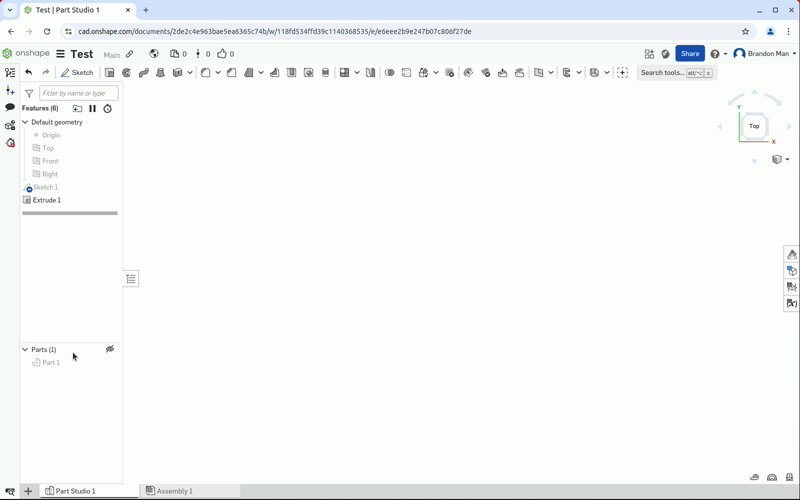
key_up(shift)
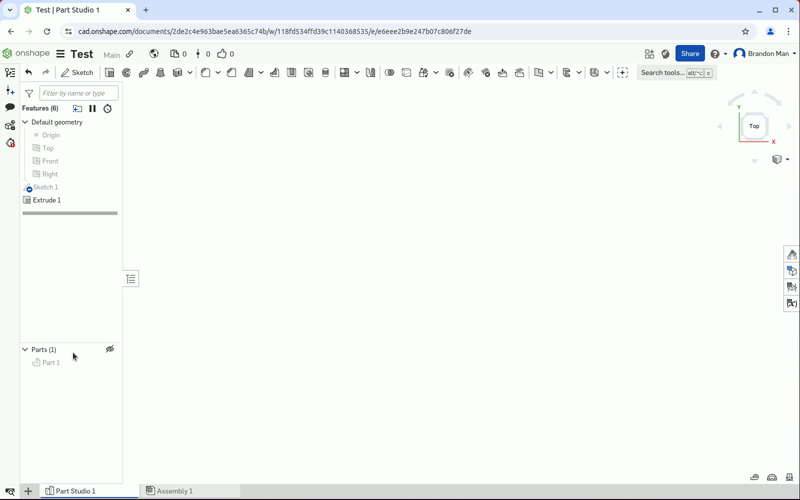
mouse_move(73, 352)
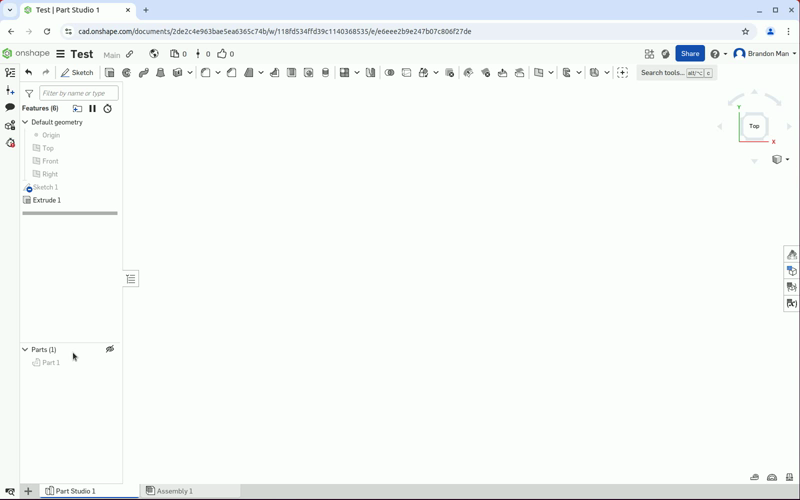
key(shift+y)
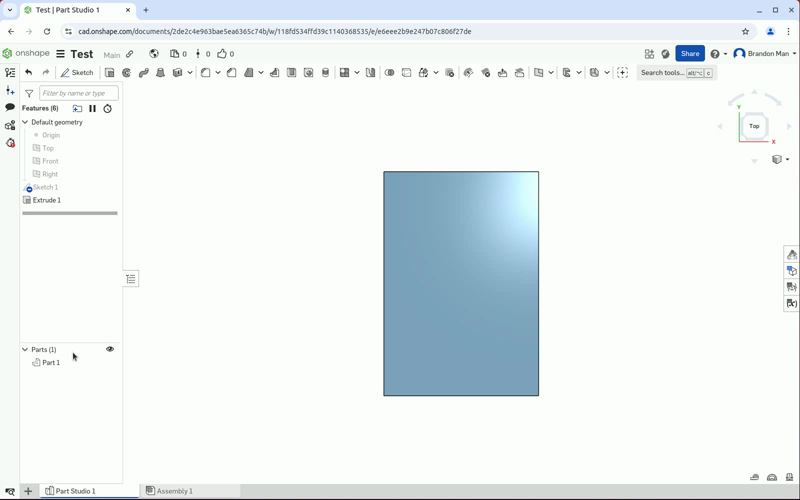
mouse_move(541, 75)
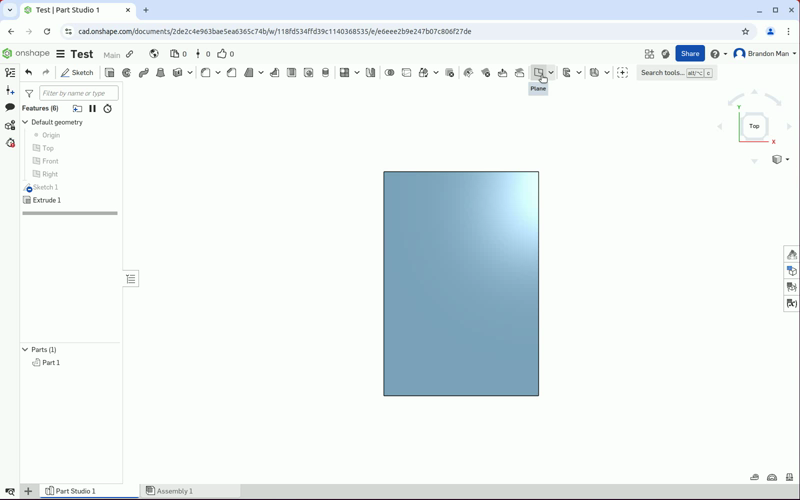
click(541, 75)
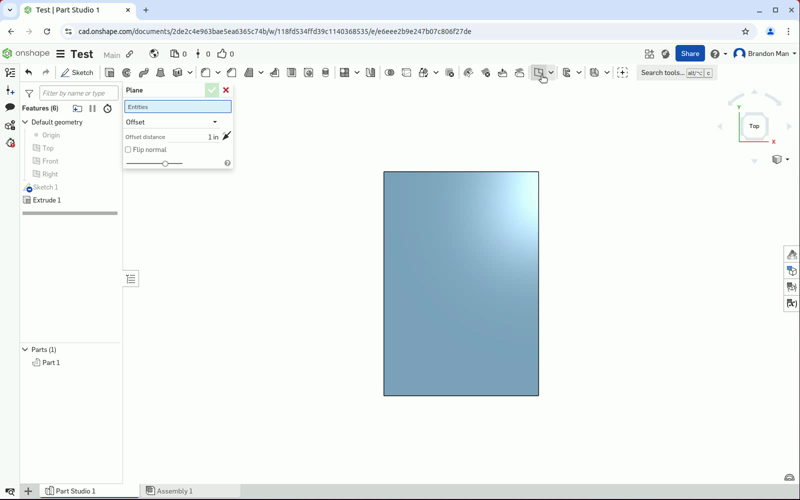
mouse_move(73, 150)
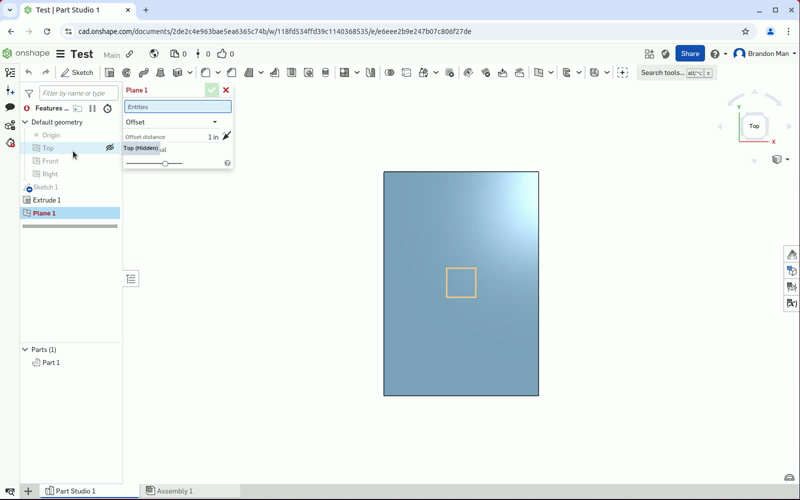
click(73, 150)
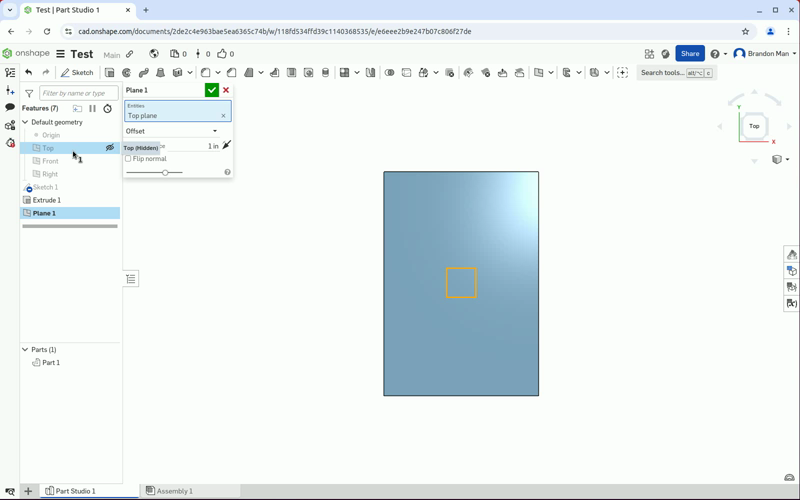
key(tab, 2)
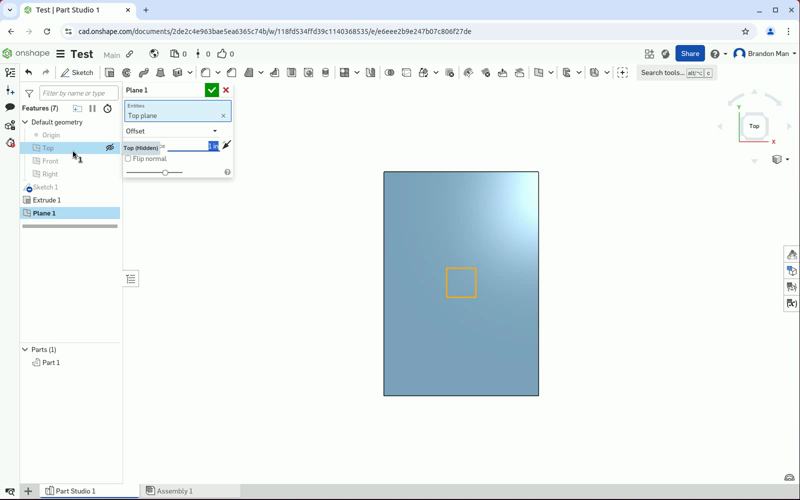
text(3.143)
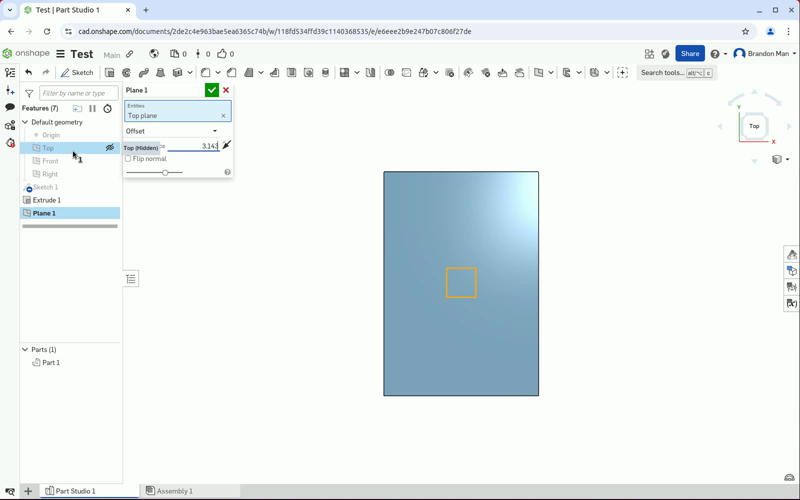
key(enter, 2)
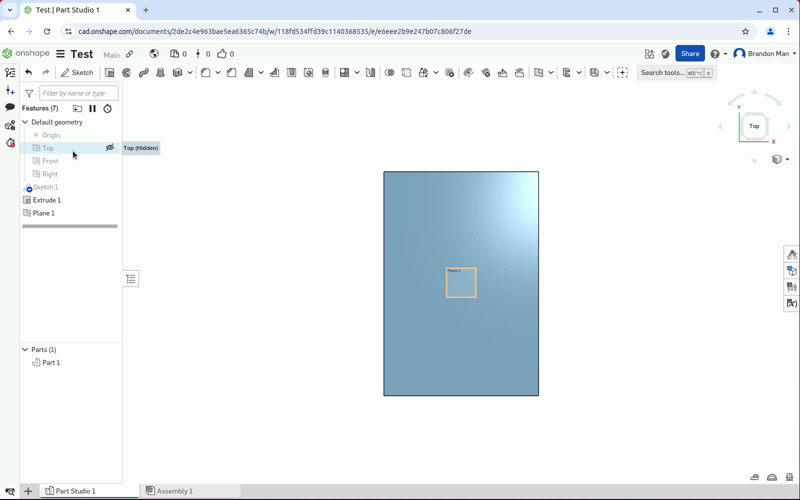
key(shift+s)
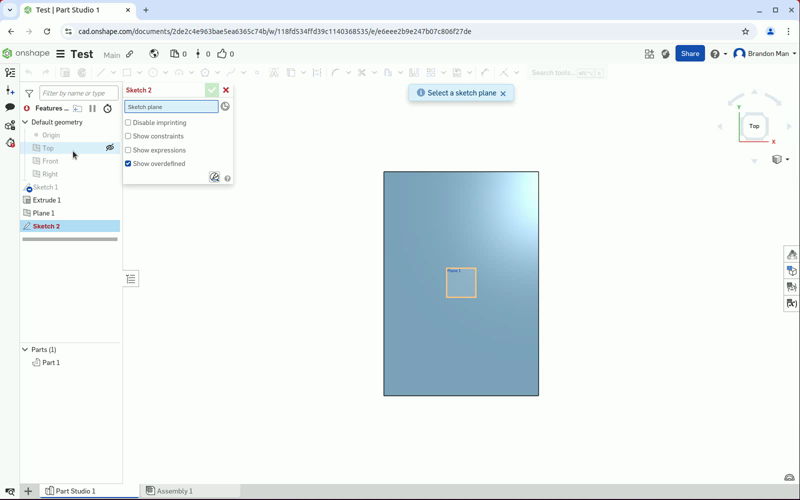
mouse_move(73, 215)
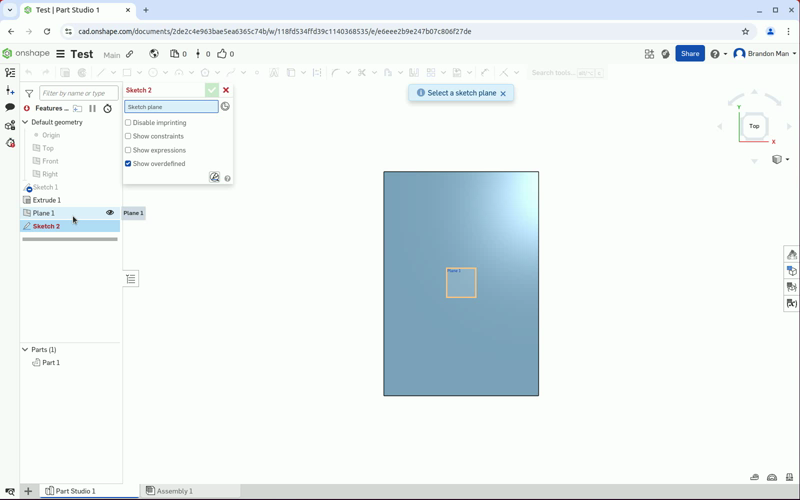
click(73, 215)
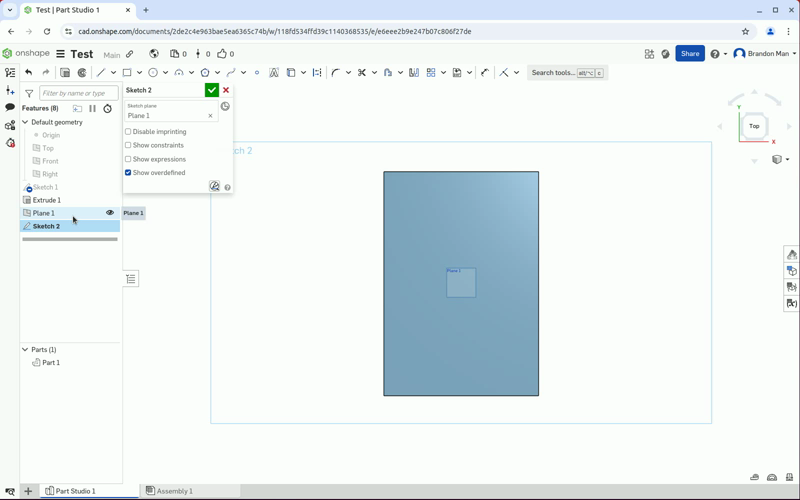
mouse_move(73, 352)
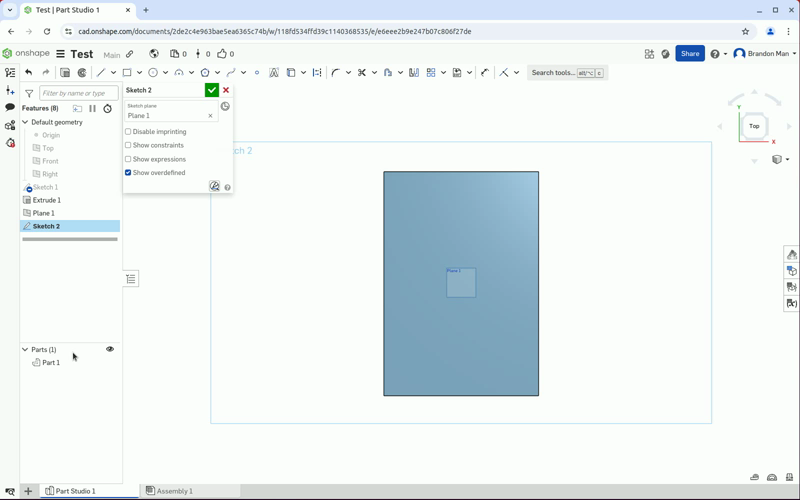
key(y)
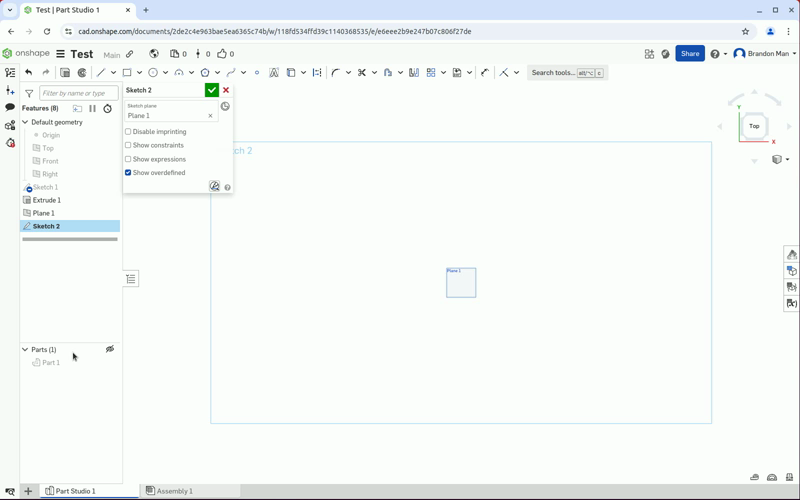
key(c)
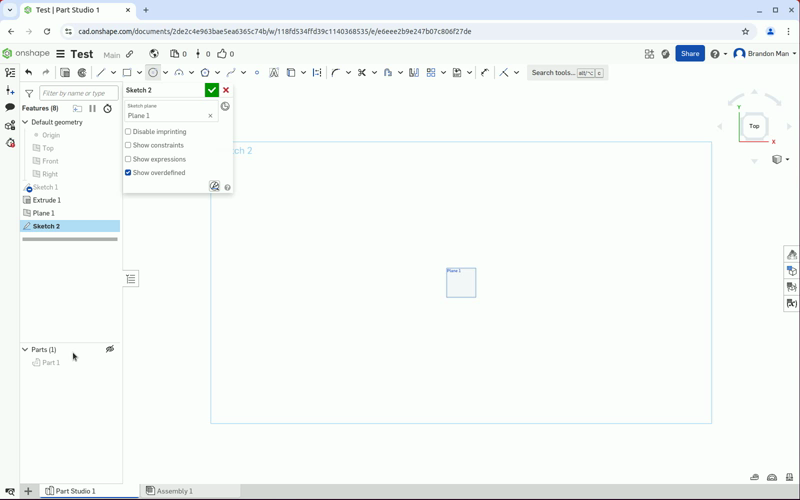
key_down(shift)
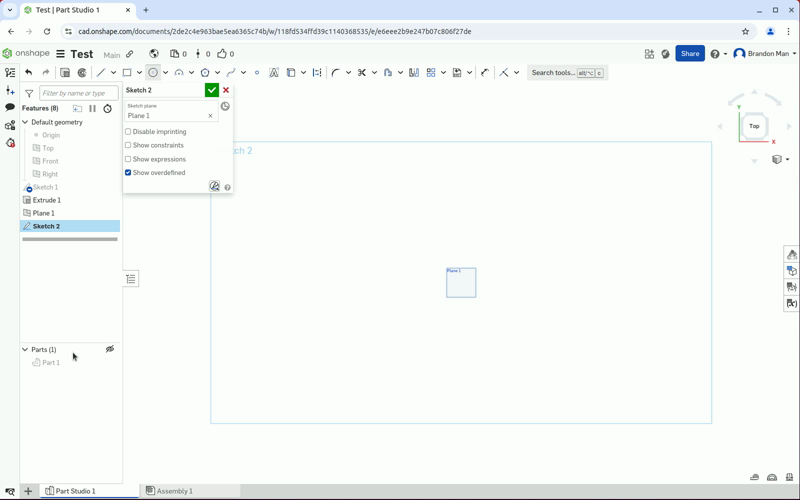
mouse_move(460, 353)
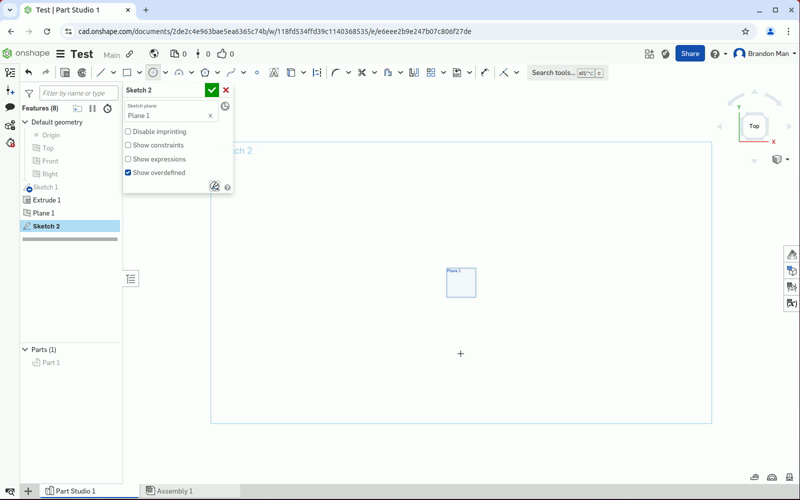
click(460, 353)
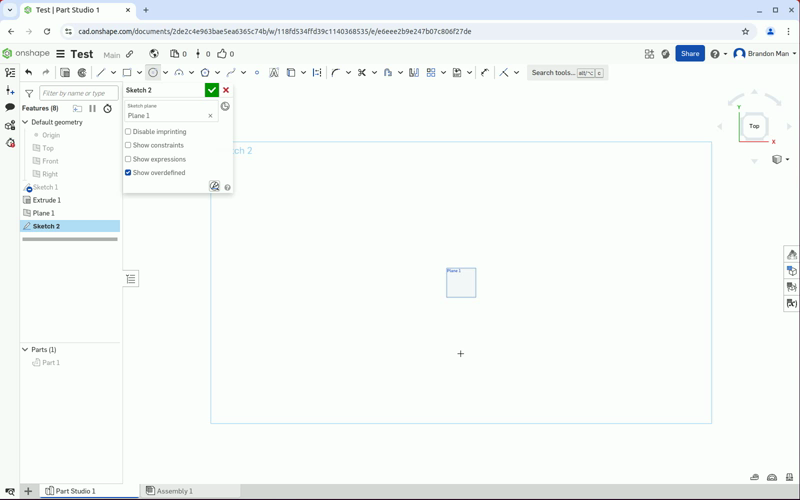
key_up(shift)
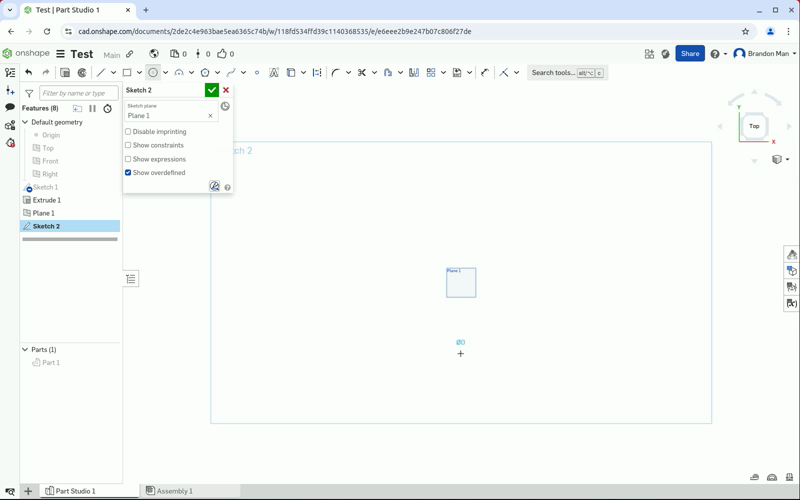
mouse_move(467, 353)
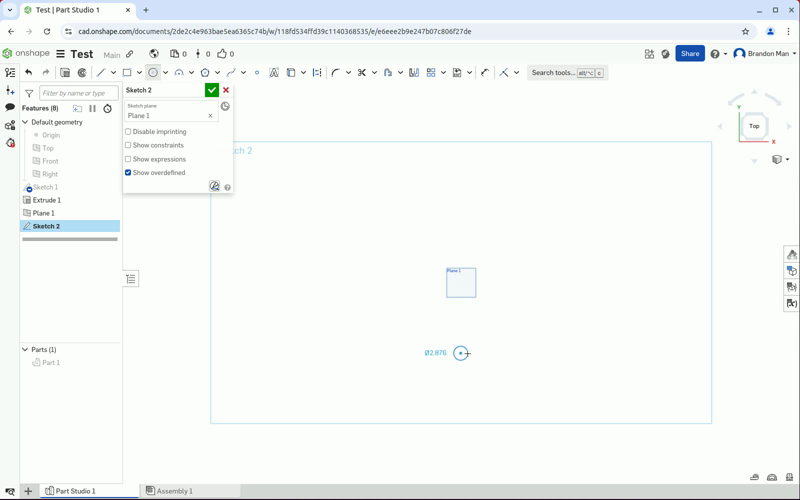
click(467, 353)
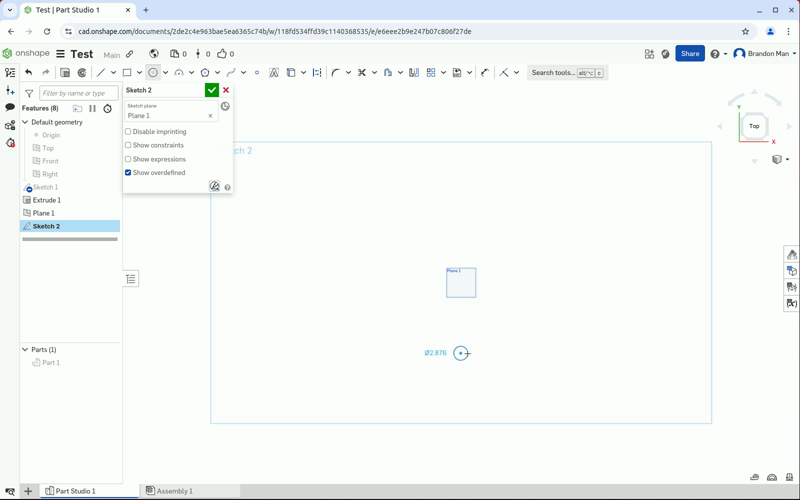
key(esc)
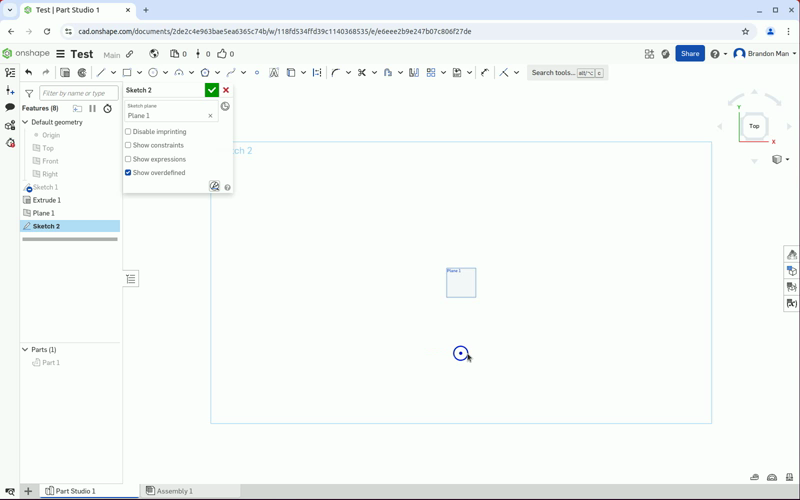
mouse_move(455, 354)
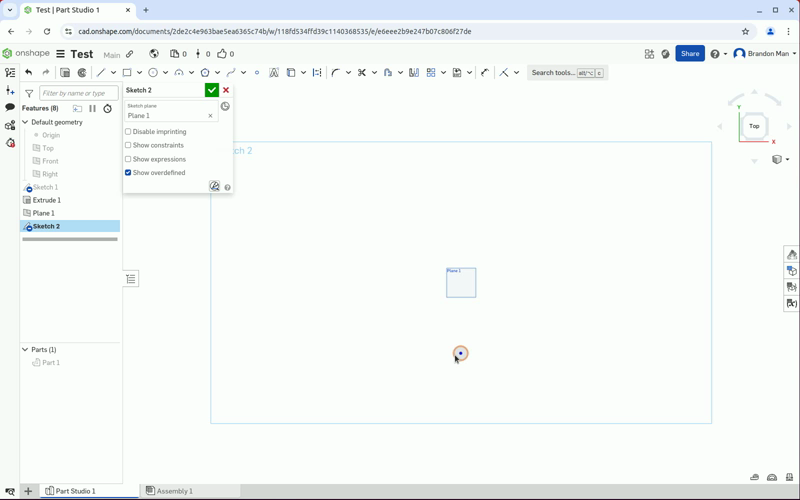
scroll(6)
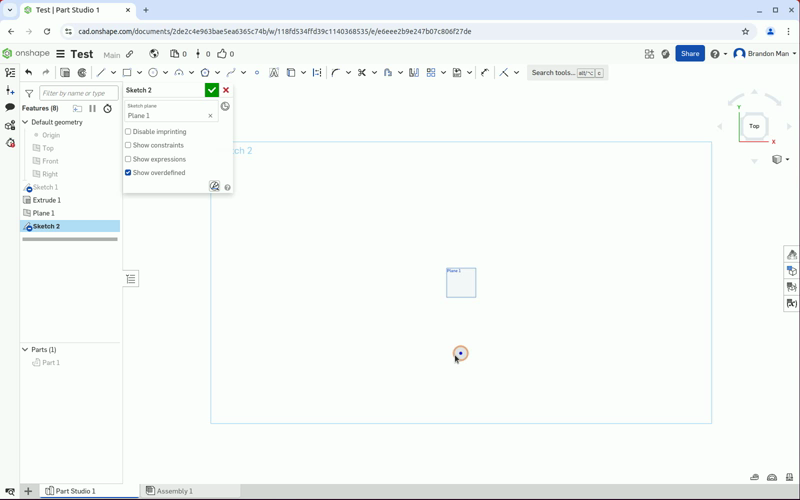
scroll(6)
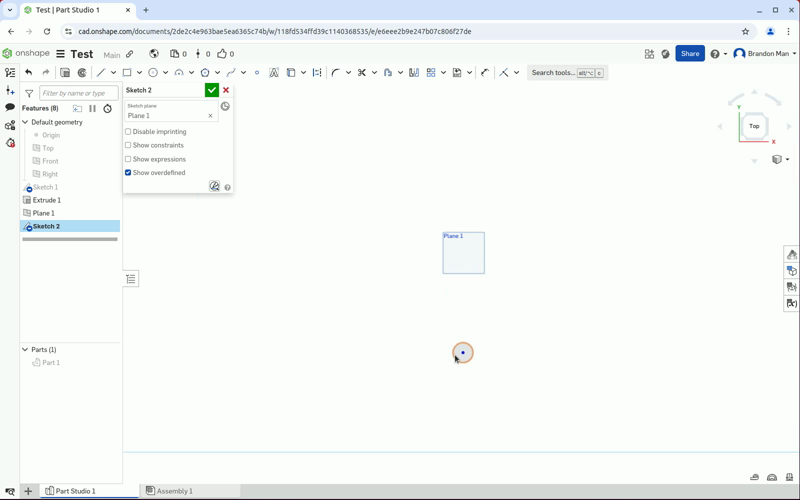
scroll(6)
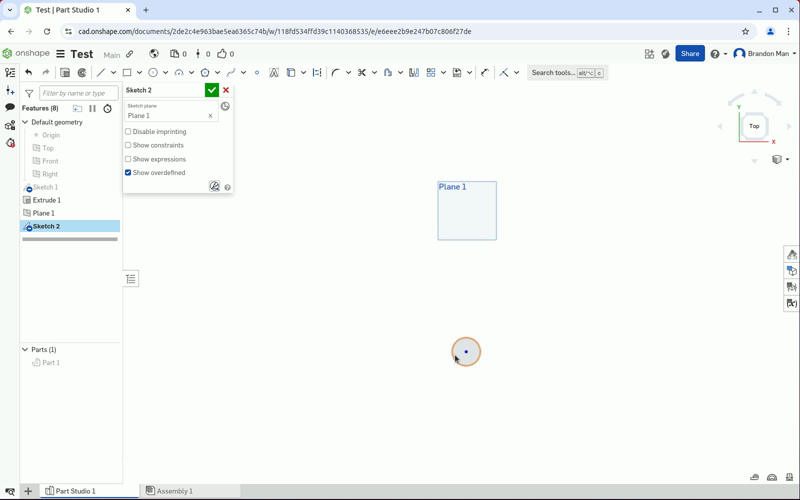
scroll(6)
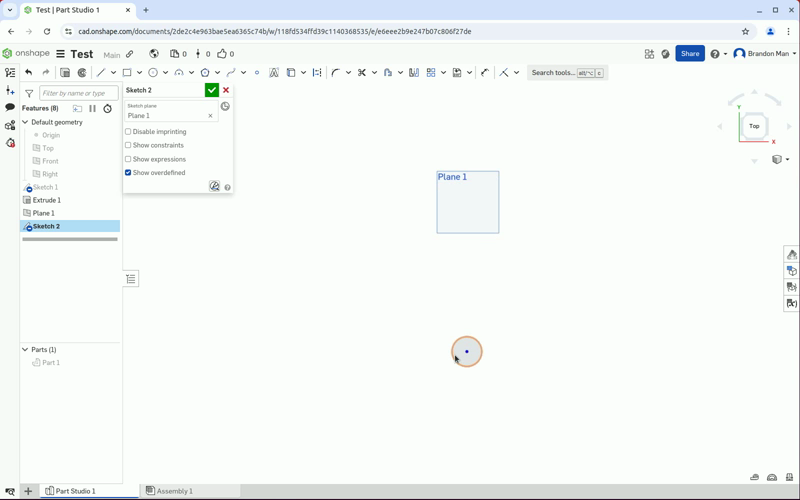
scroll(6)
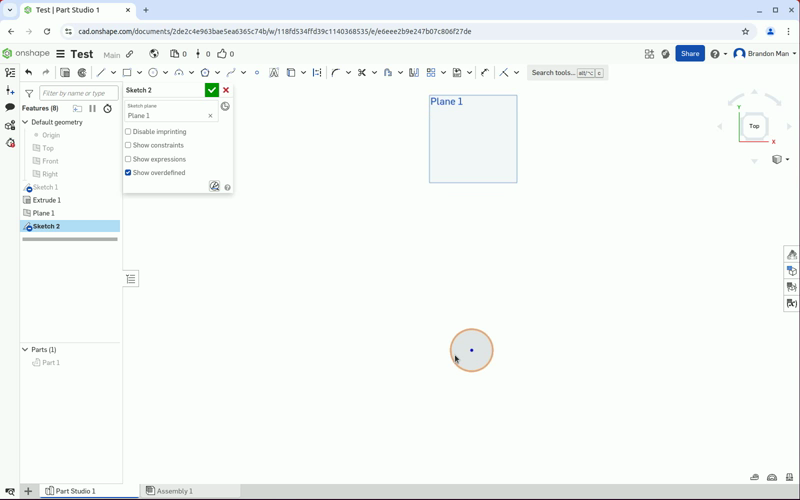
scroll(6)
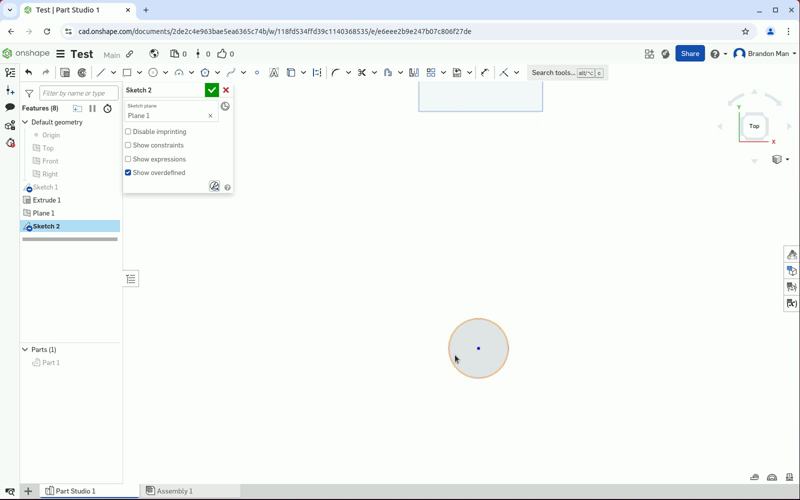
scroll(6)
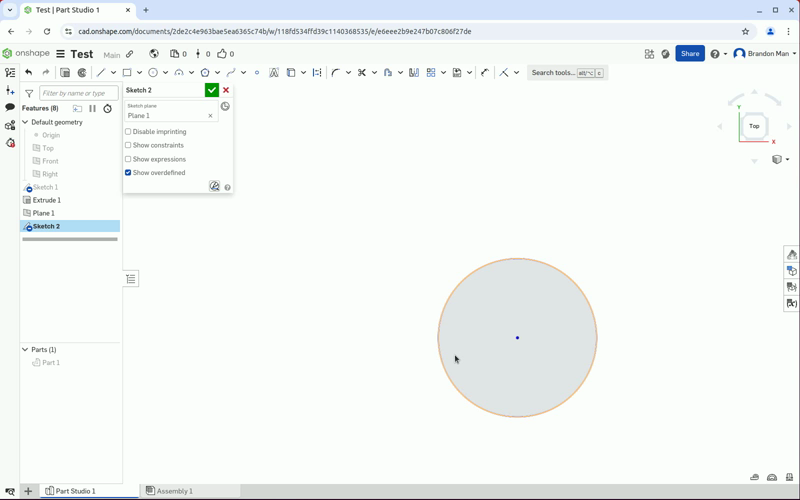
click(455, 354)
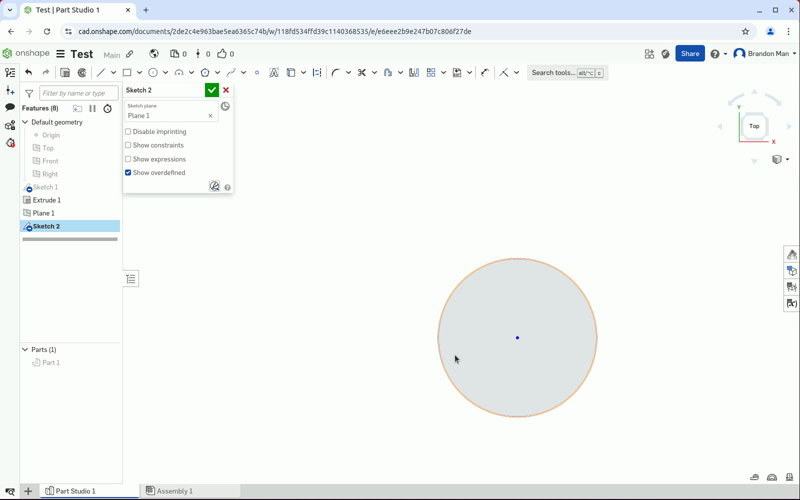
scroll(-6)
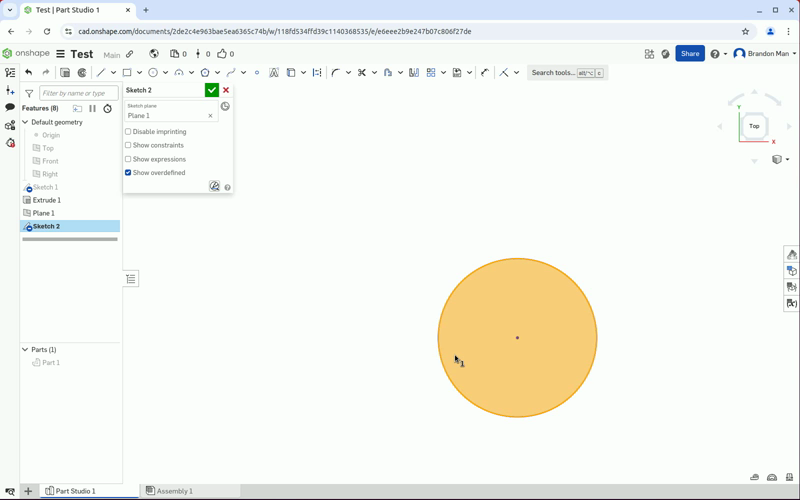
scroll(-6)
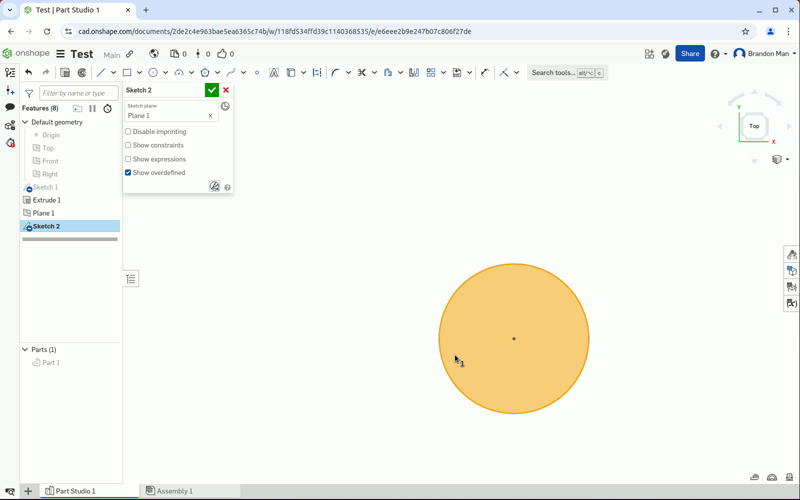
scroll(-6)
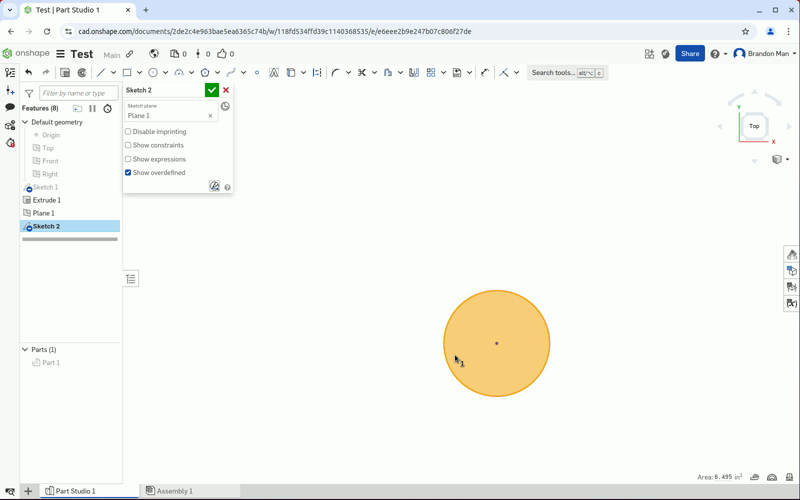
scroll(-6)
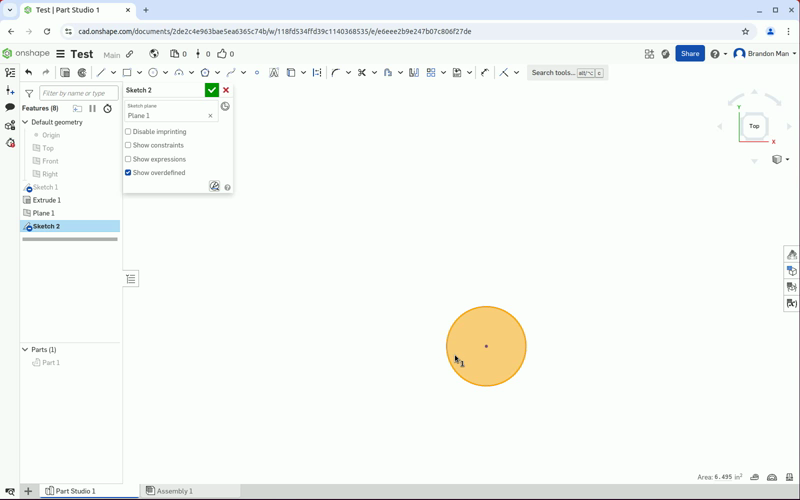
scroll(-6)
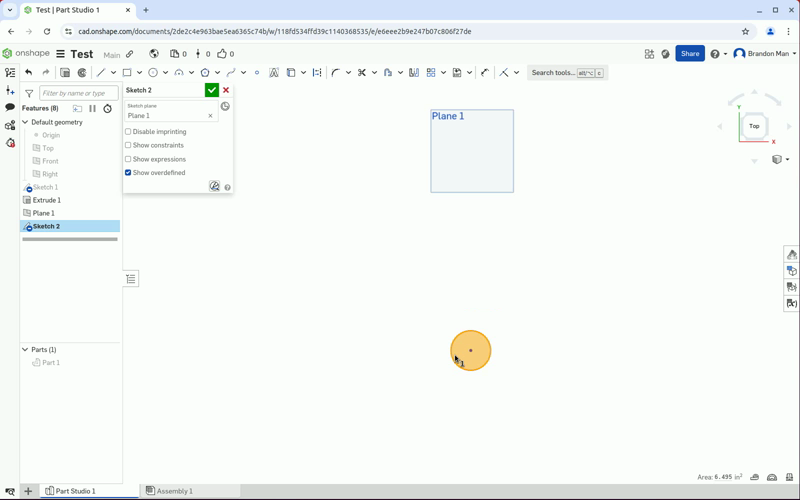
scroll(-6)
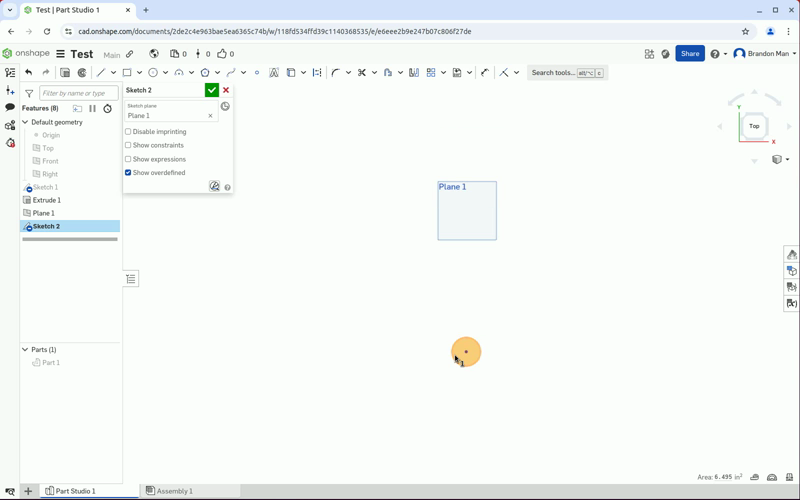
scroll(-6)
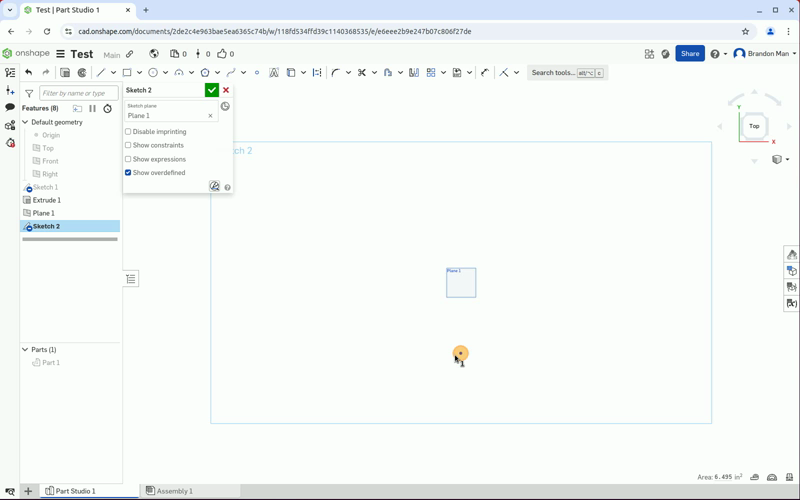
mouse_move(73, 352)
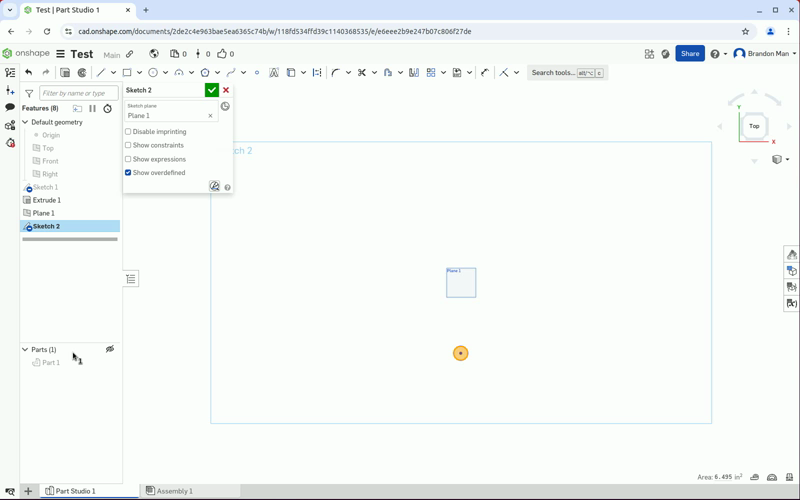
key(shift+y)
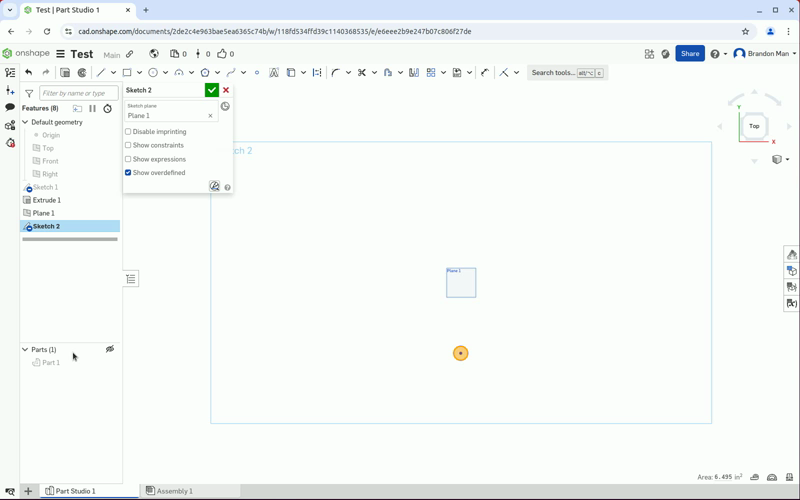
key(shift+e)
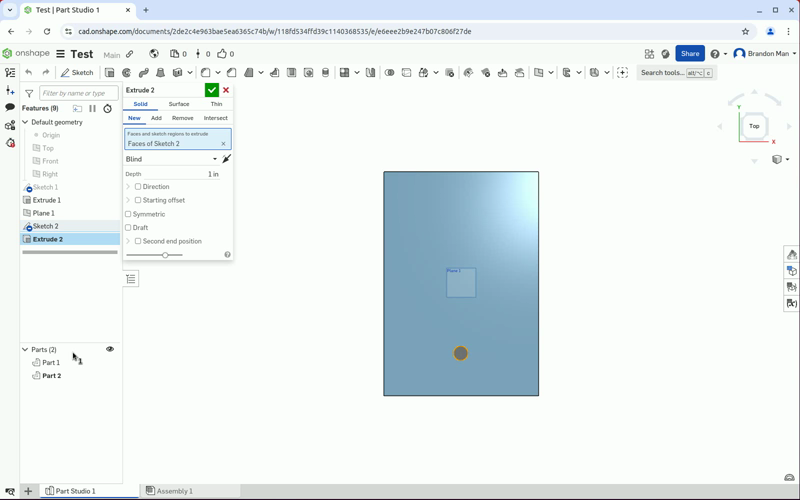
mouse_move(143, 106)
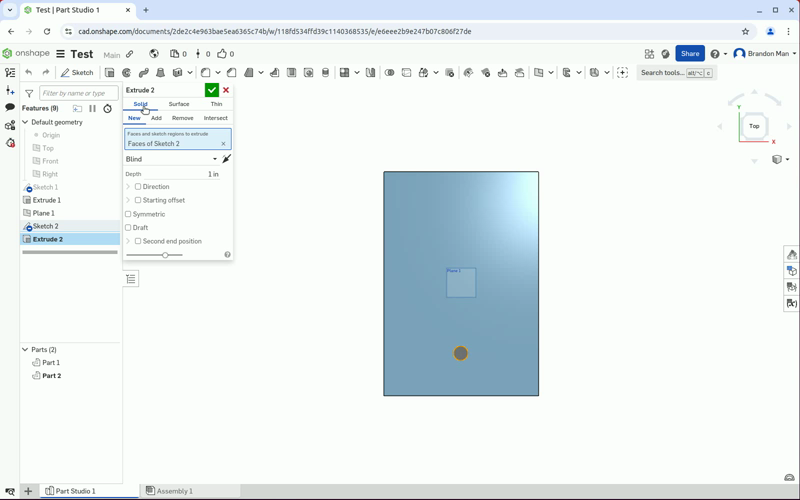
click(143, 106)
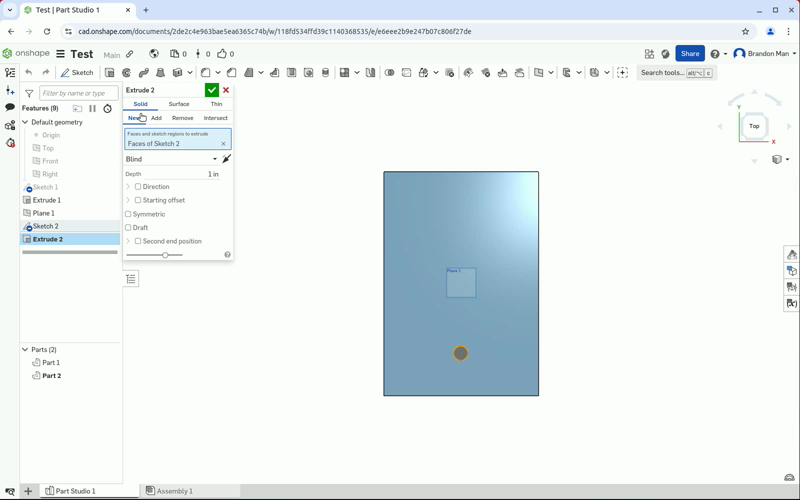
mouse_move(137, 120)
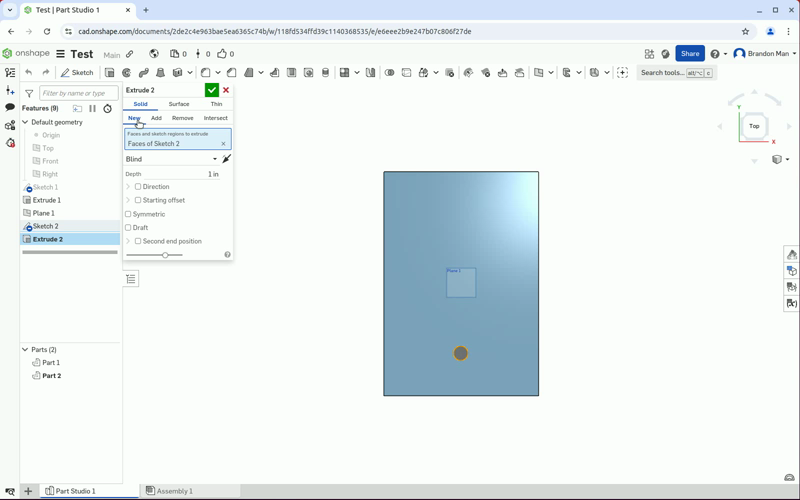
click(137, 120)
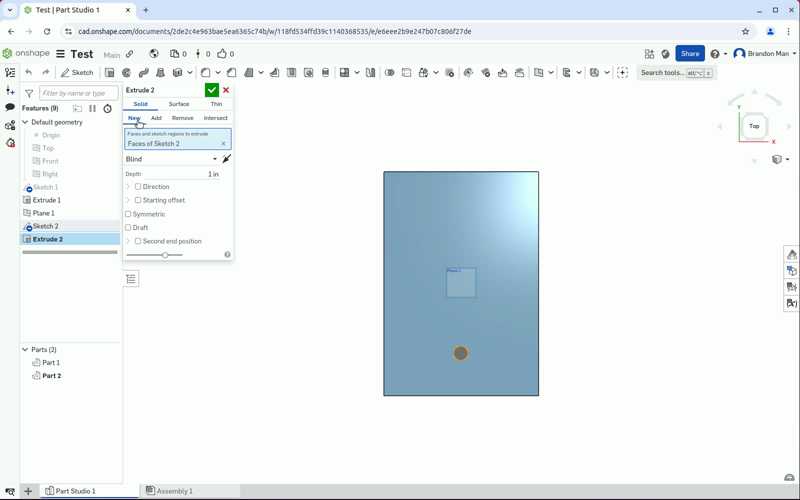
key(tab, 4)
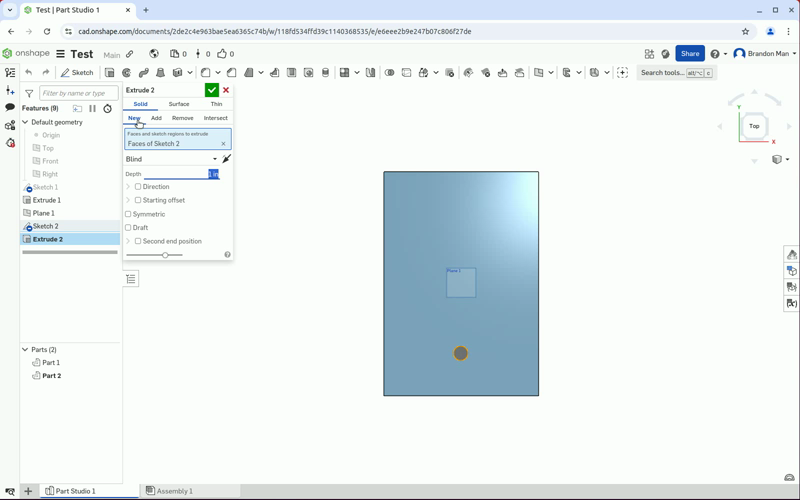
text(15.887)
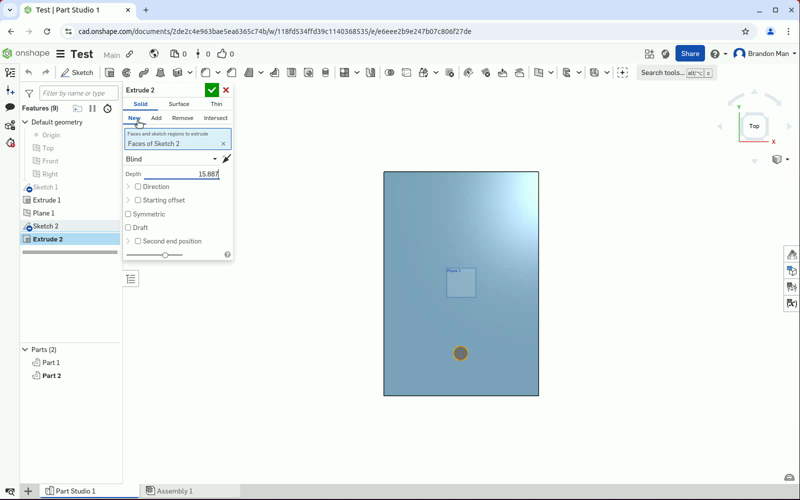
key(enter)
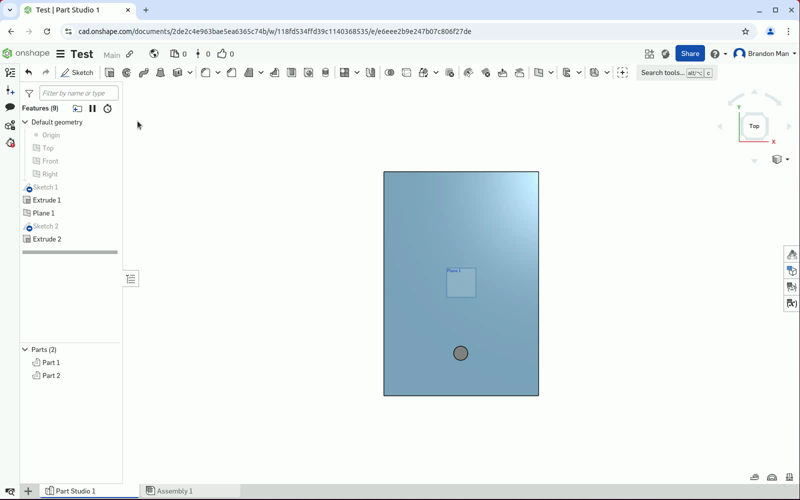
key(shift+h)
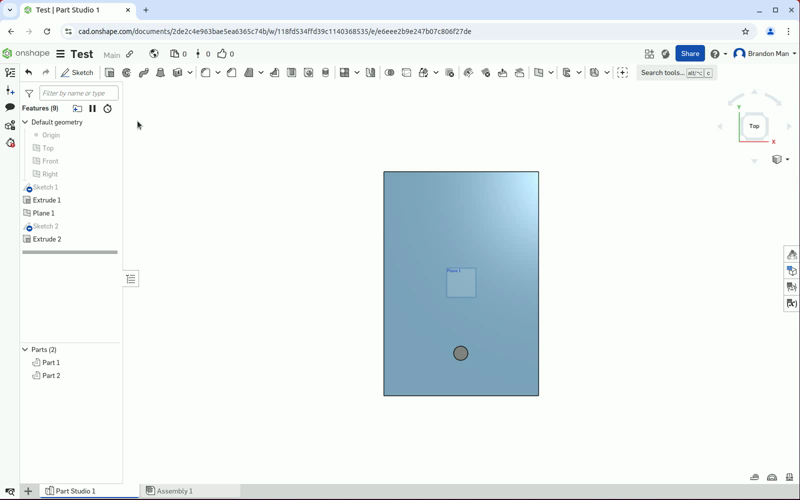
key(shift+h)
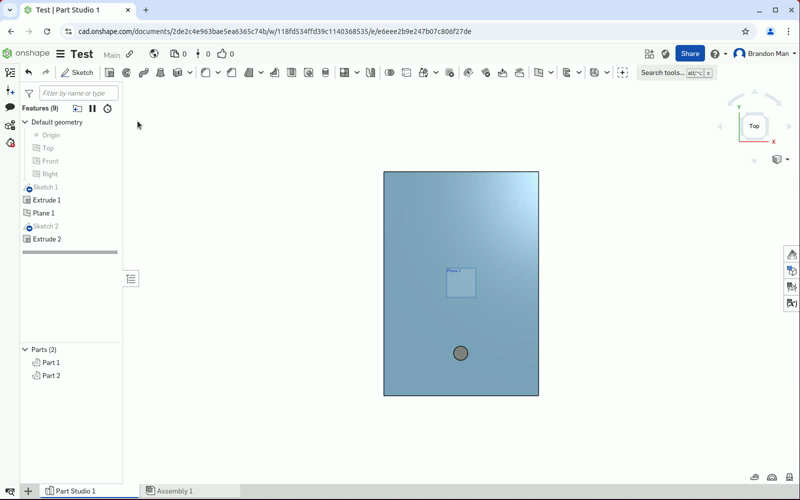
mouse_move(73, 189)
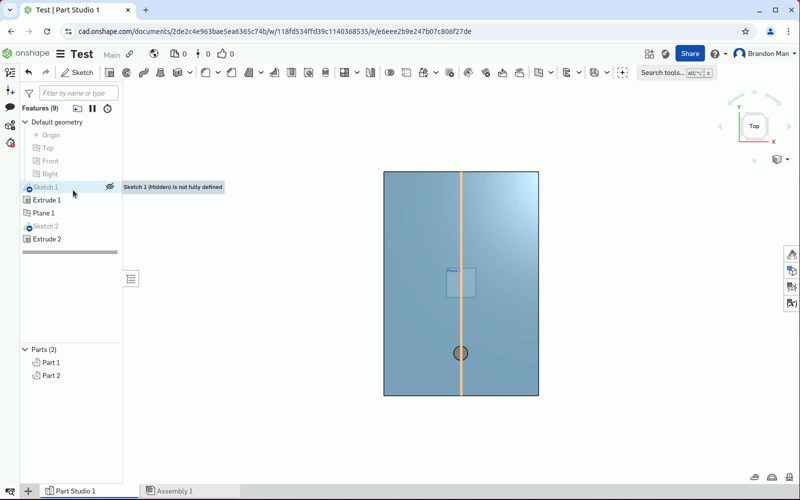
click(73, 189)
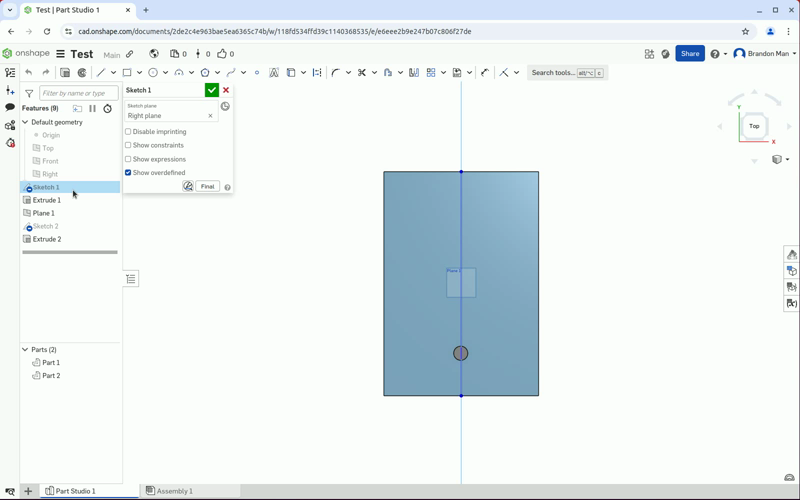
mouse_move(229, 92)
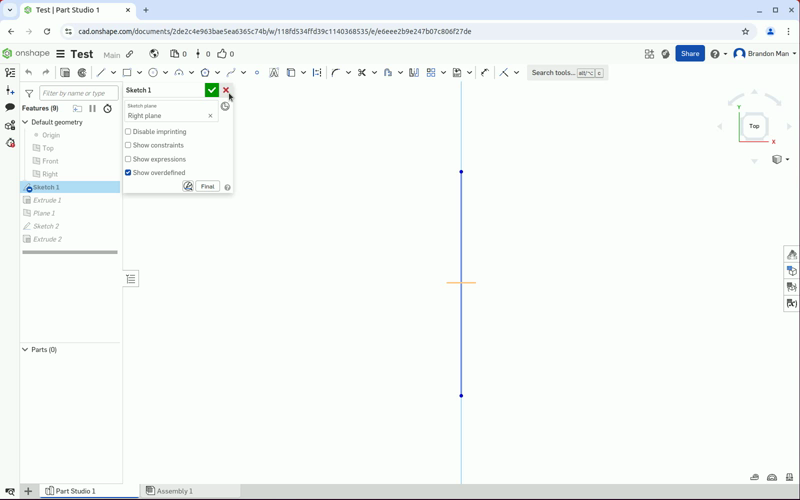
click(229, 92)
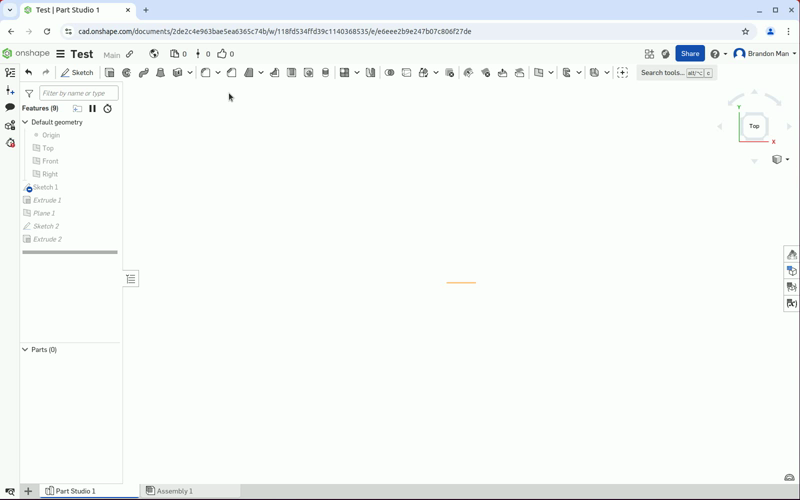
mouse_move(73, 352)
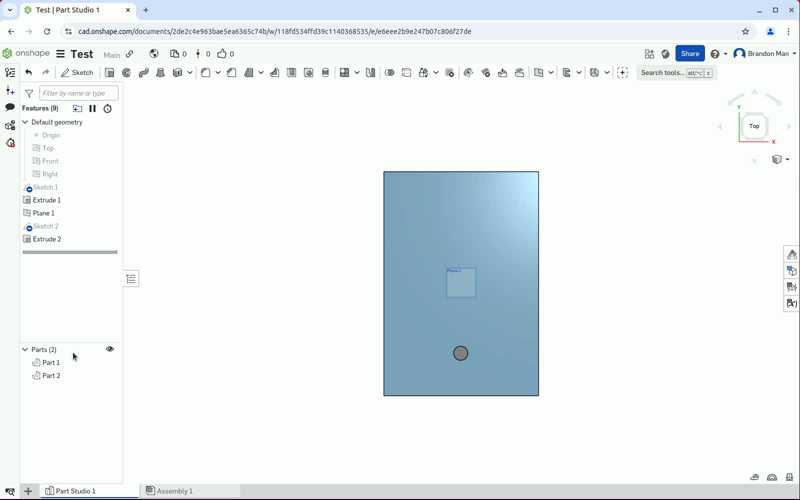
key(y)
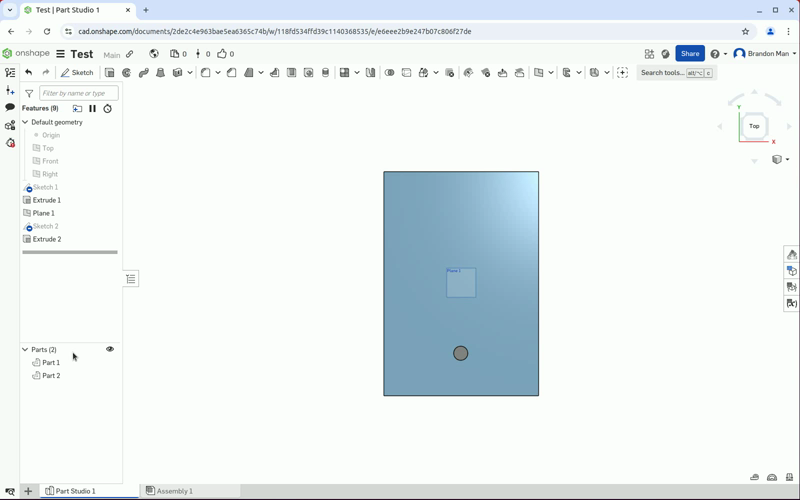
key(shift+p)
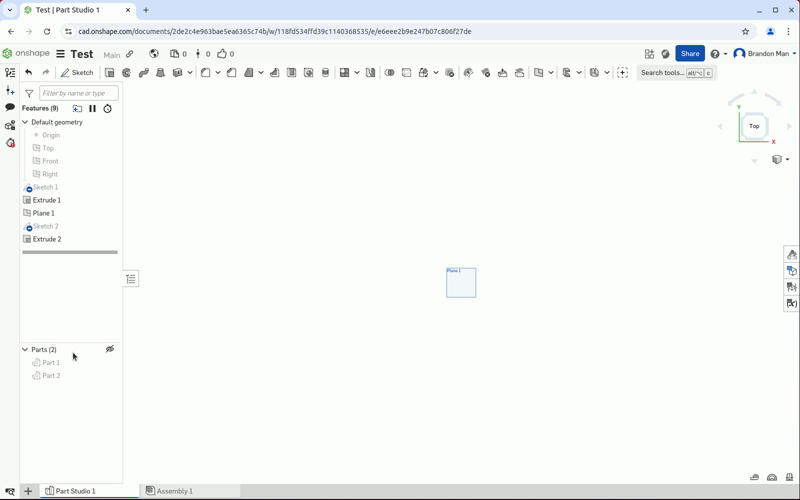
key(space)
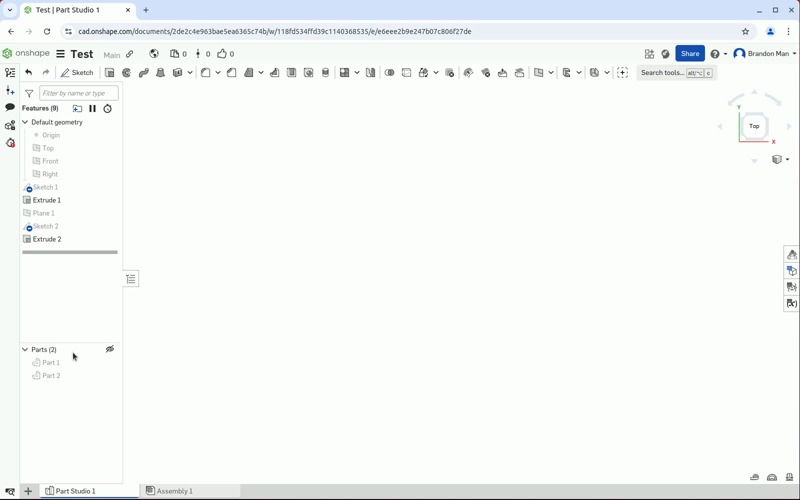
key_down(shift)
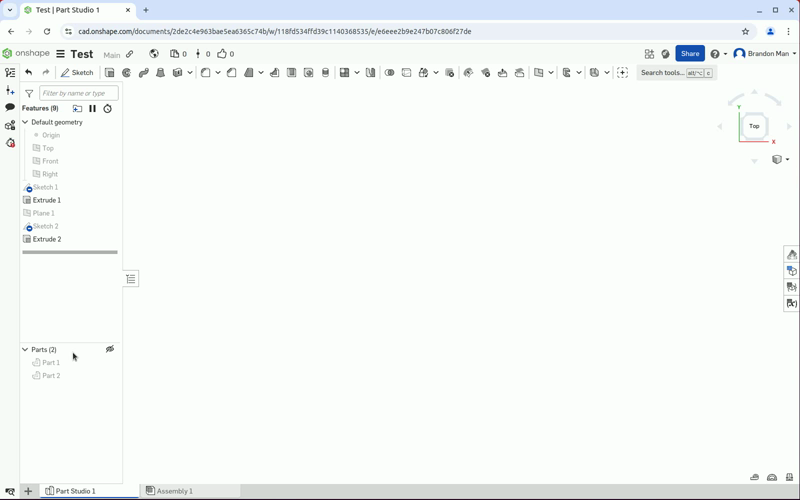
key(up)
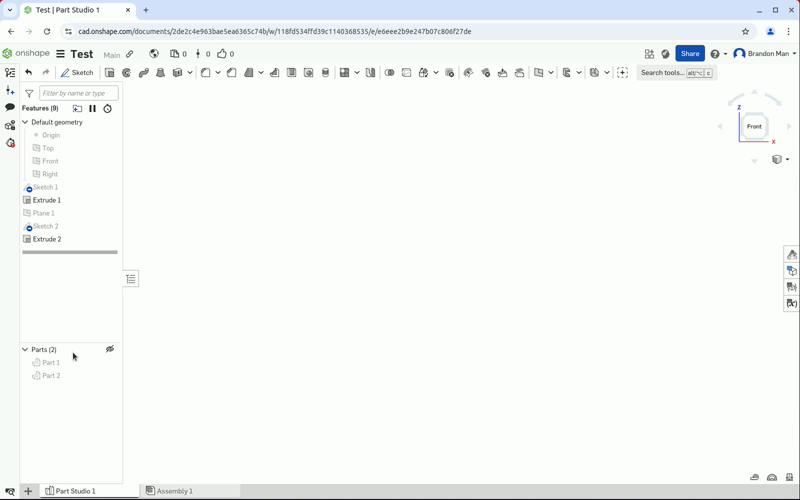
key_up(shift)
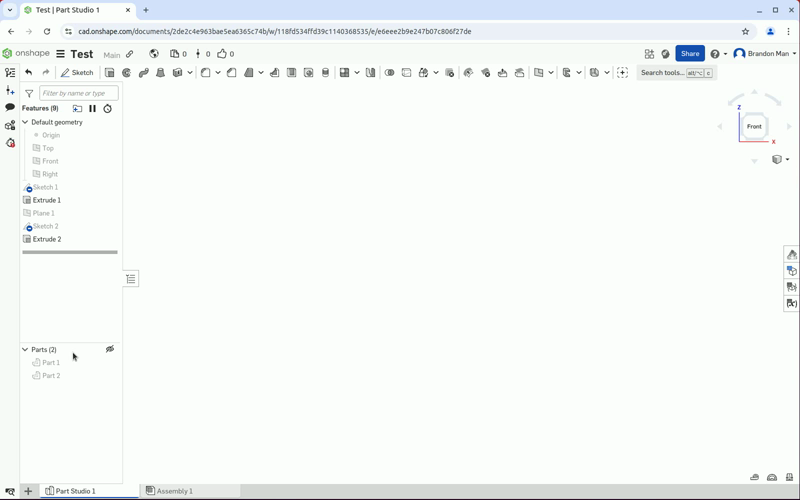
key(space)
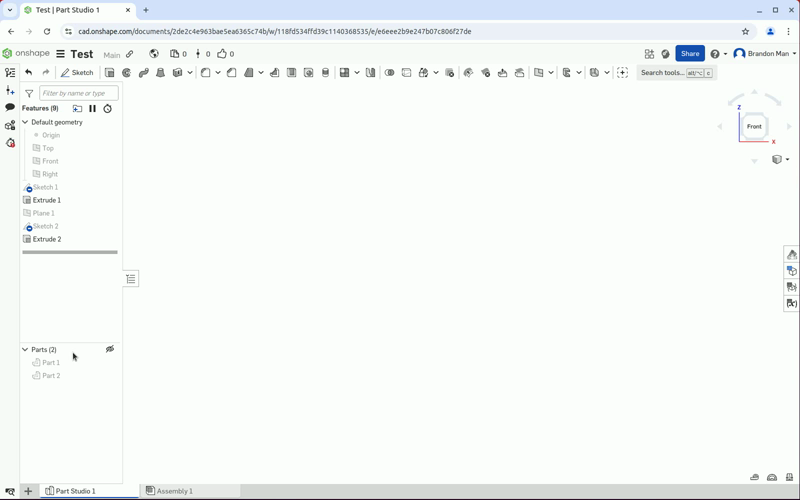
key_down(shift)
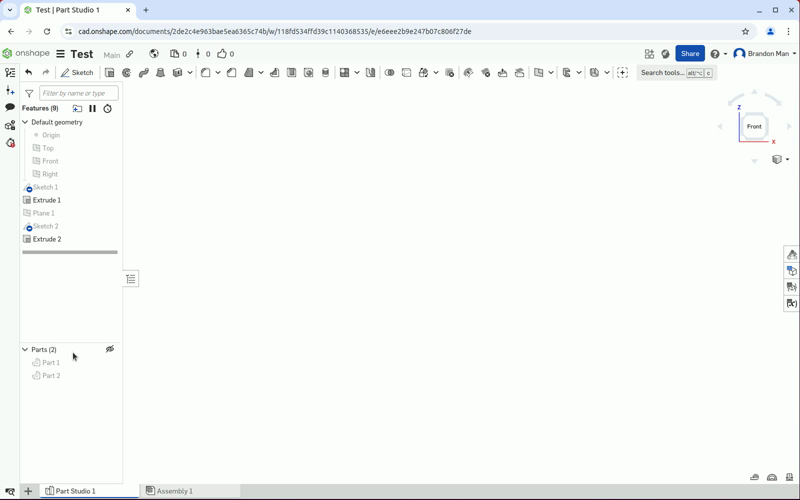
key(left)
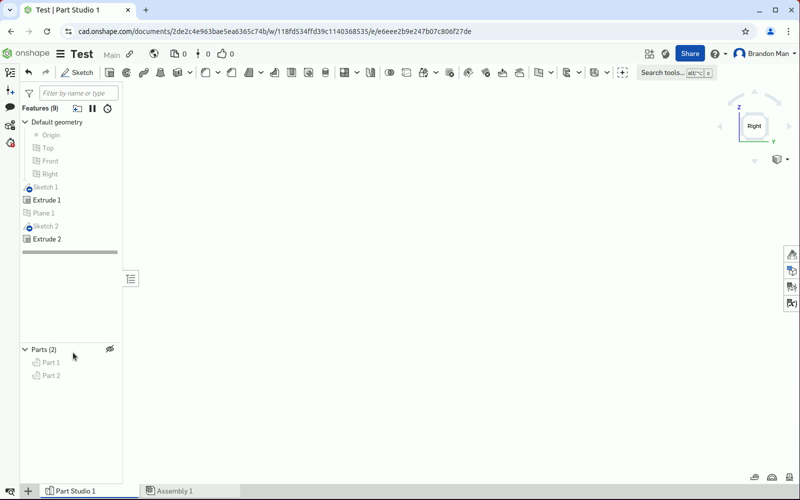
key_up(shift)
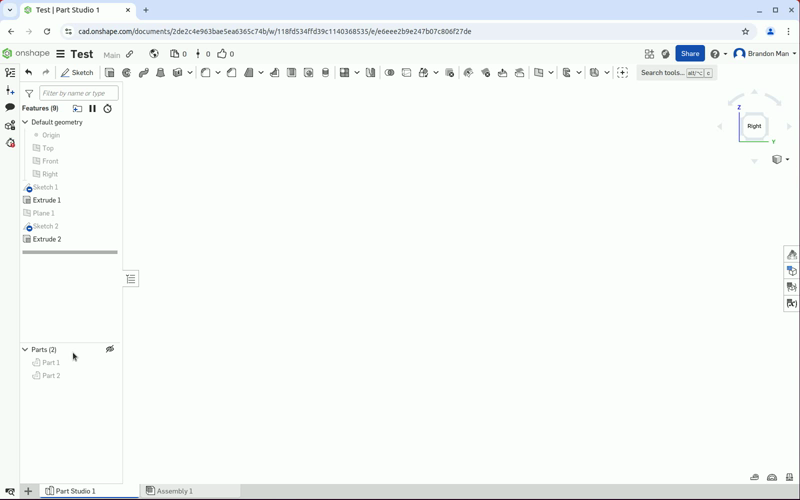
mouse_move(73, 352)
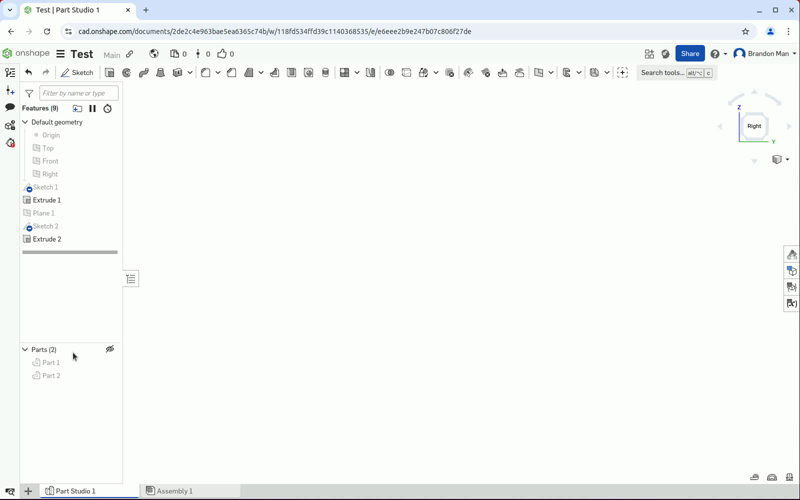
key(shift+y)
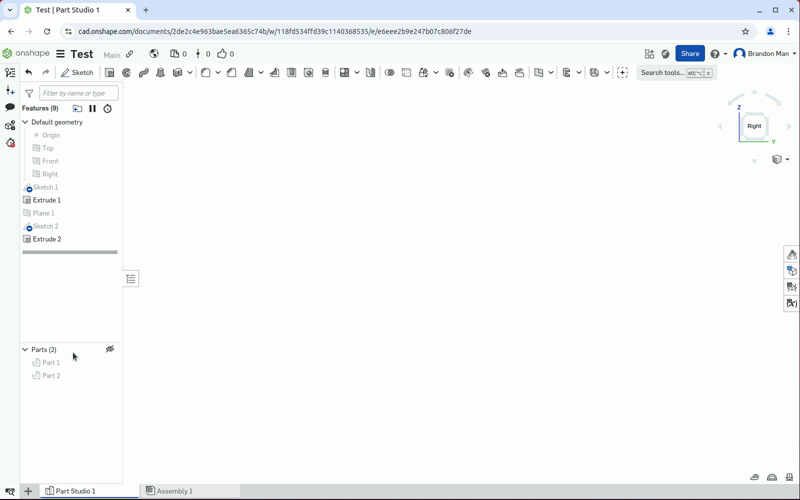
key(shift+s)
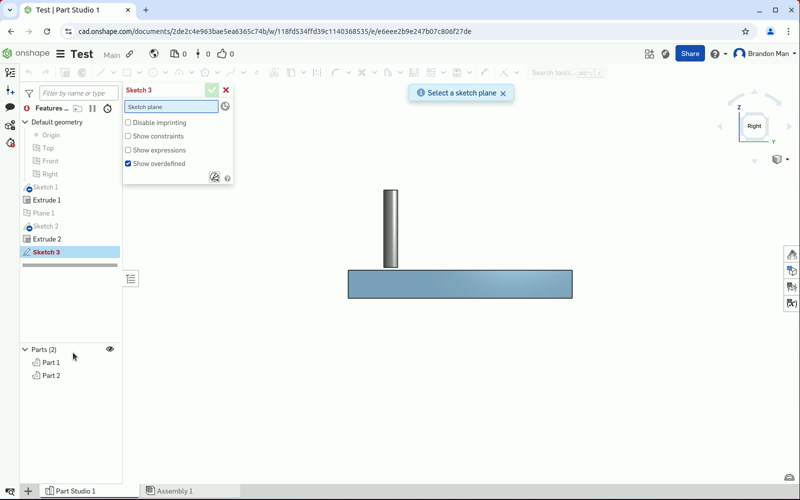
mouse_move(73, 176)
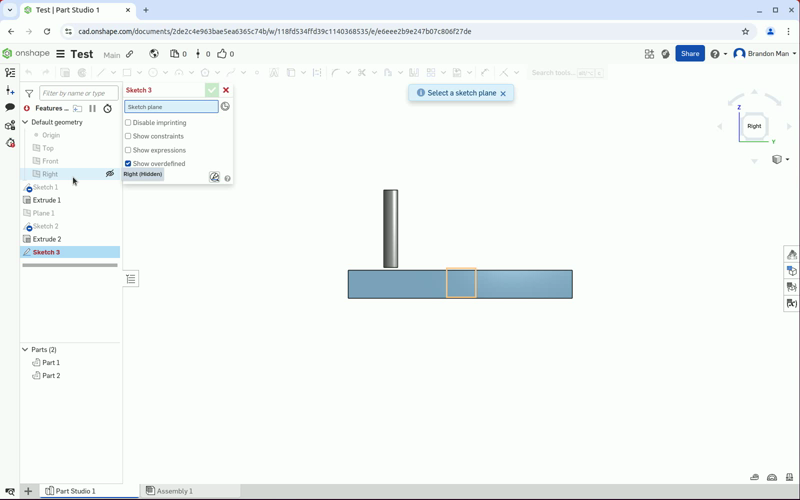
click(73, 176)
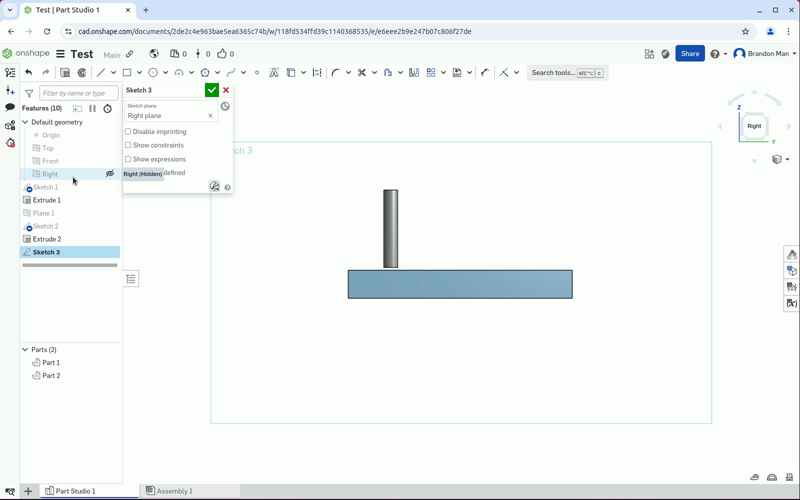
mouse_move(73, 352)
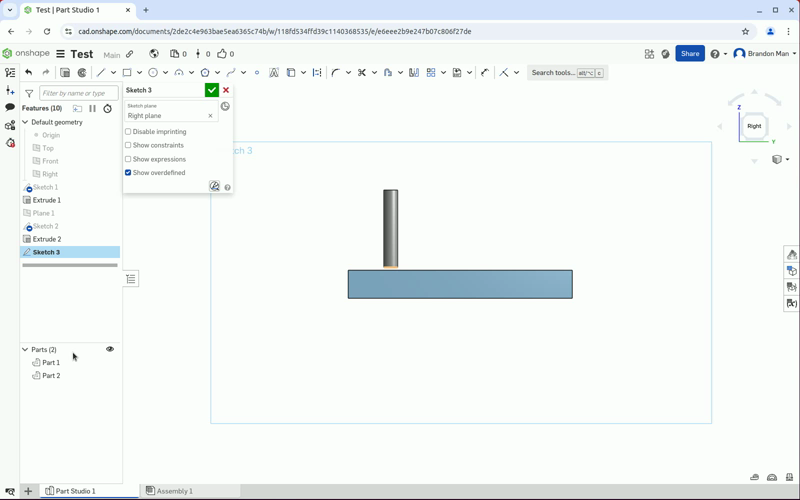
key(y)
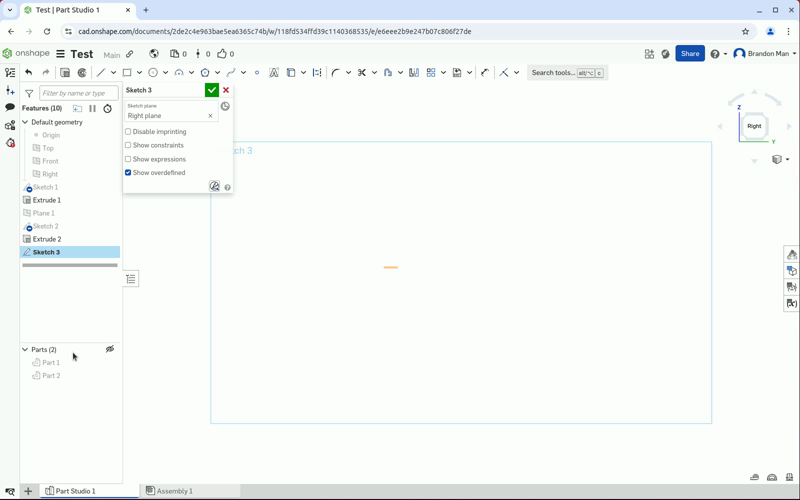
key(c)
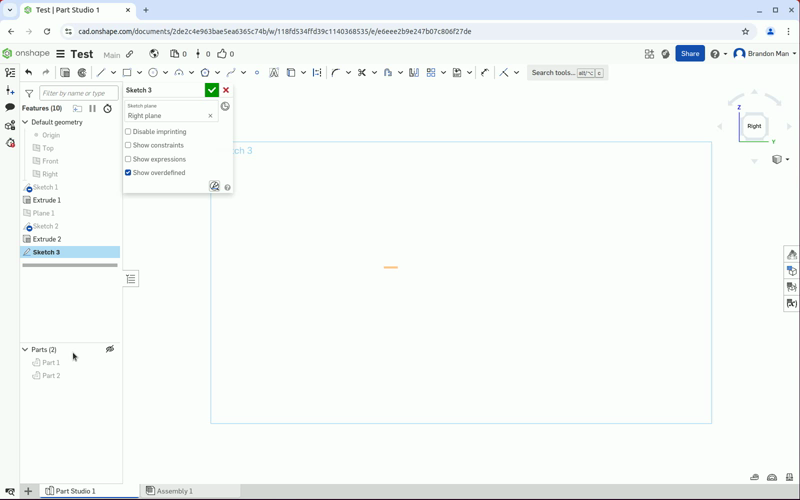
key_down(shift)
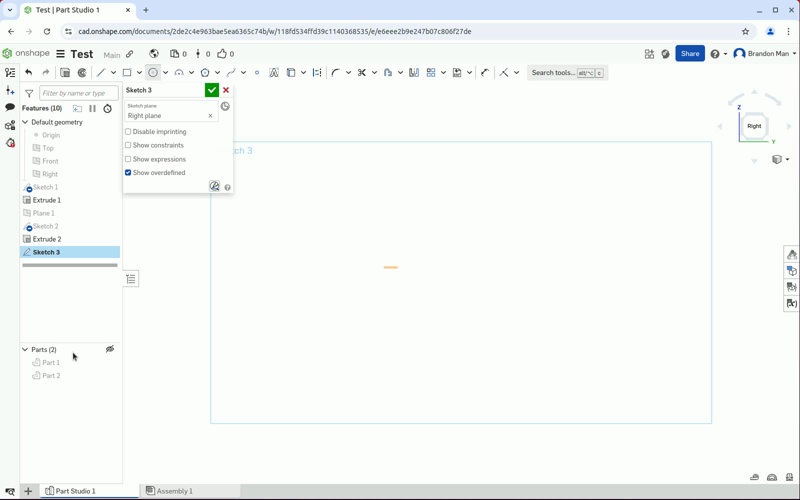
mouse_move(524, 267)
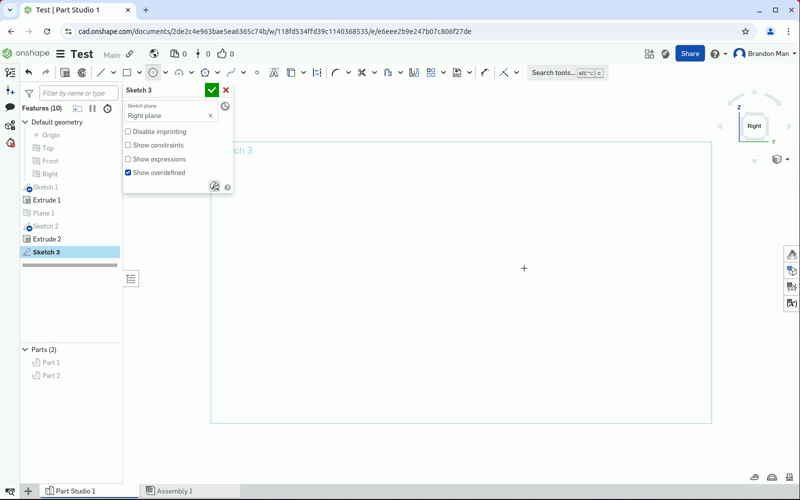
click(524, 267)
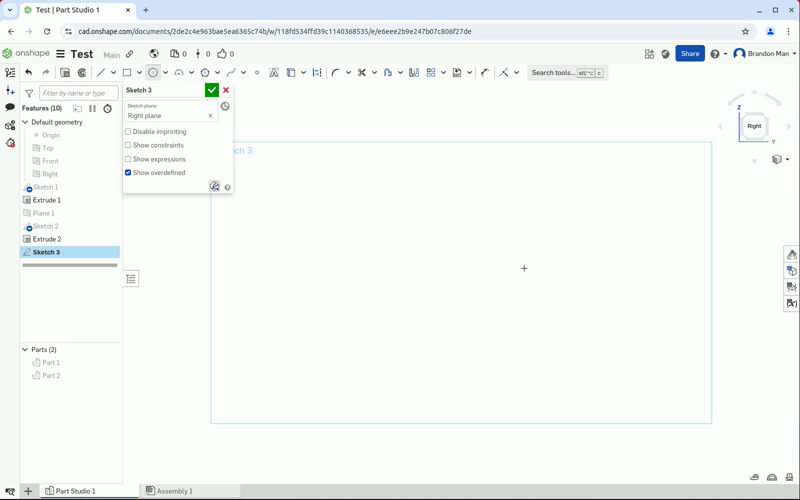
key_up(shift)
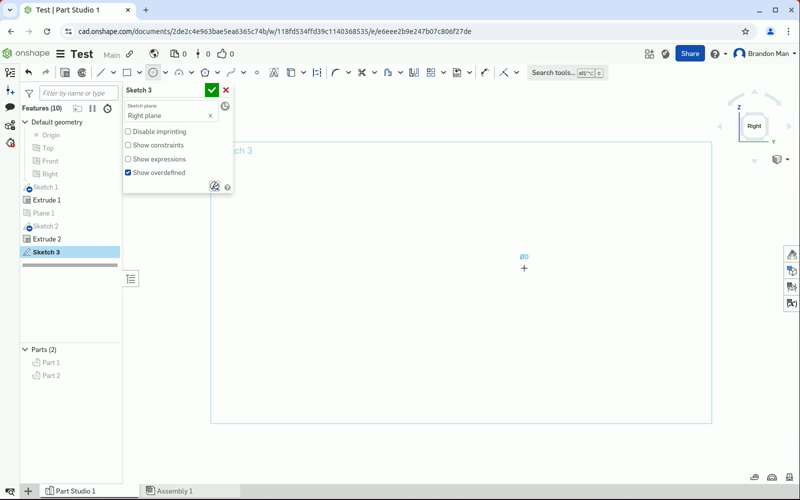
mouse_move(534, 267)
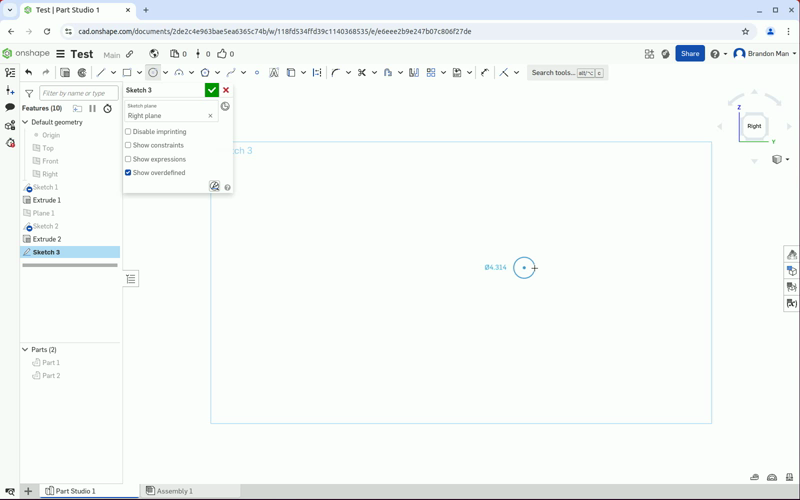
click(534, 267)
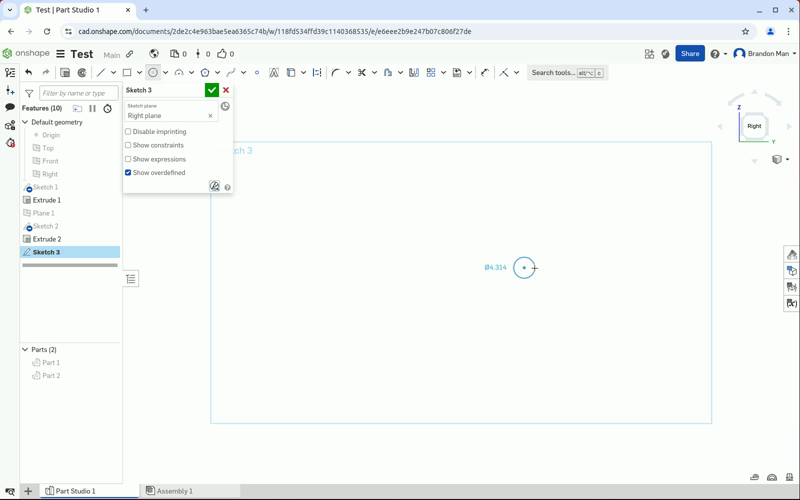
key(esc)
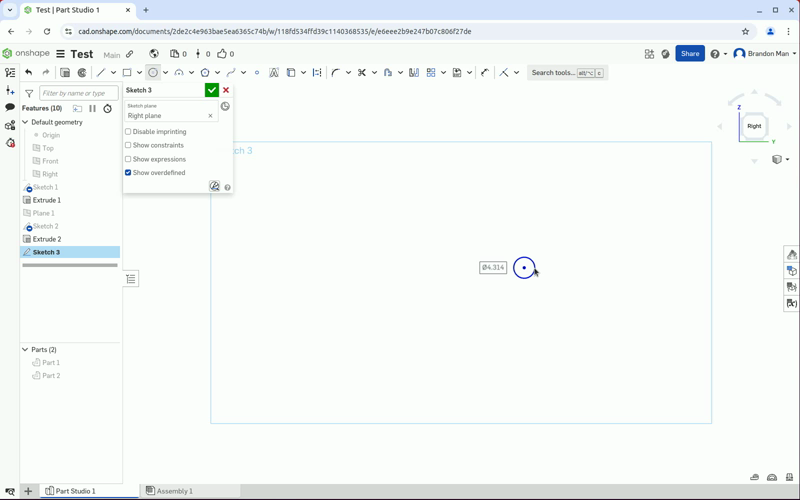
mouse_move(530, 274)
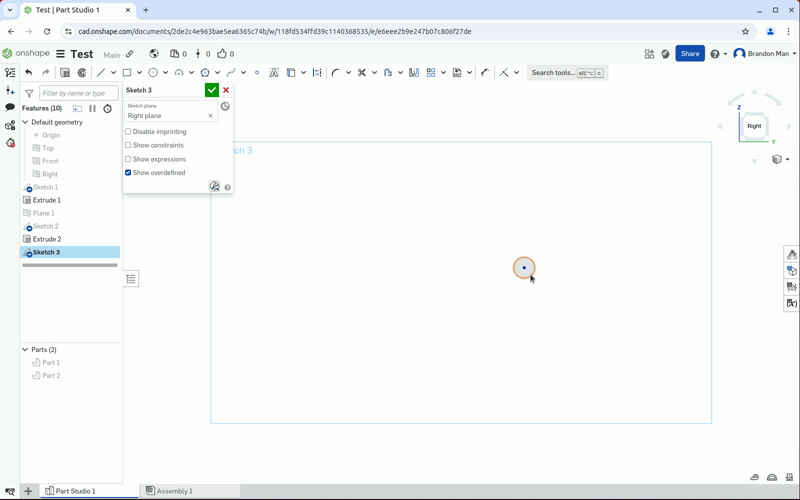
scroll(6)
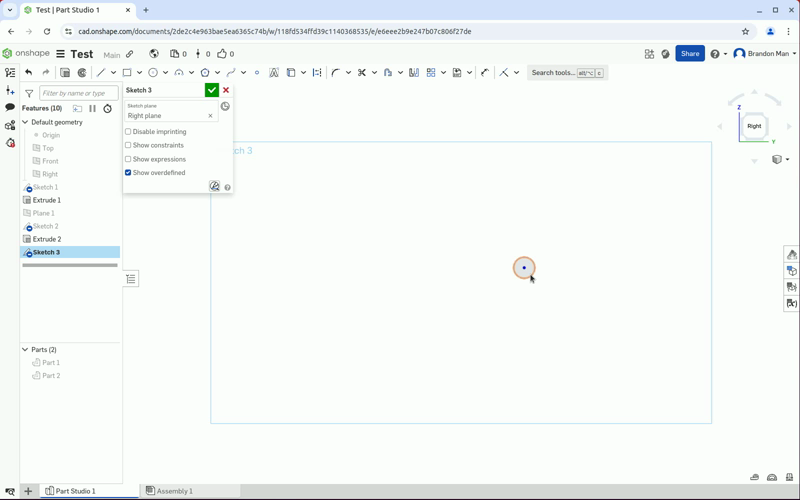
scroll(6)
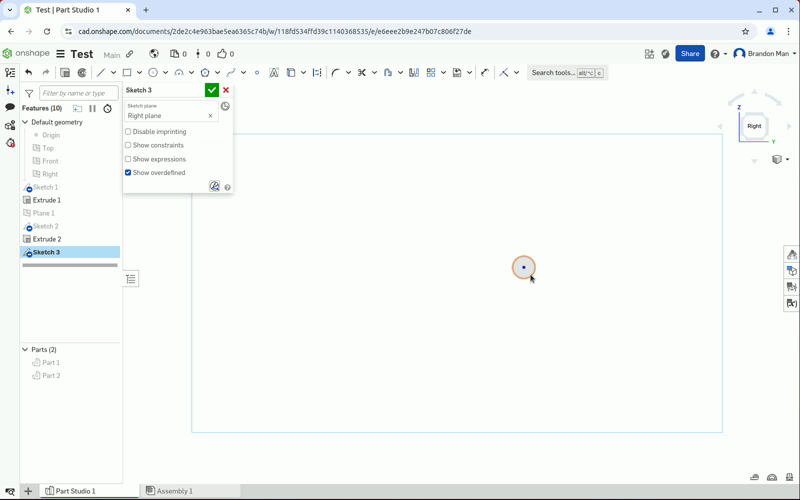
scroll(6)
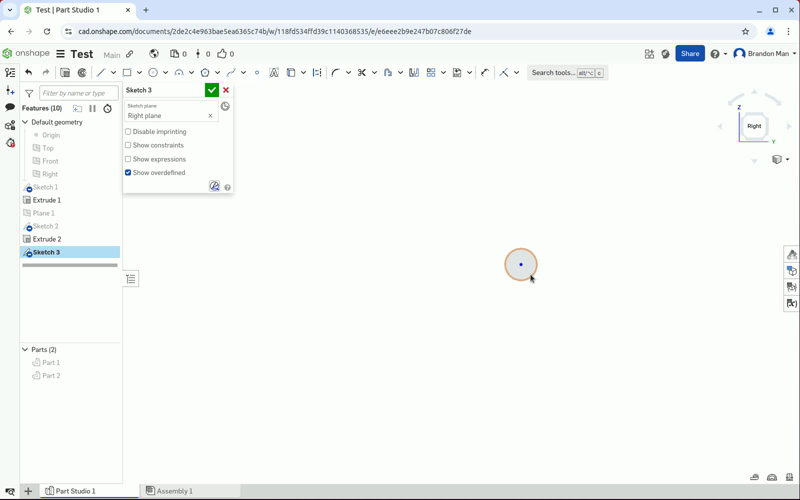
scroll(6)
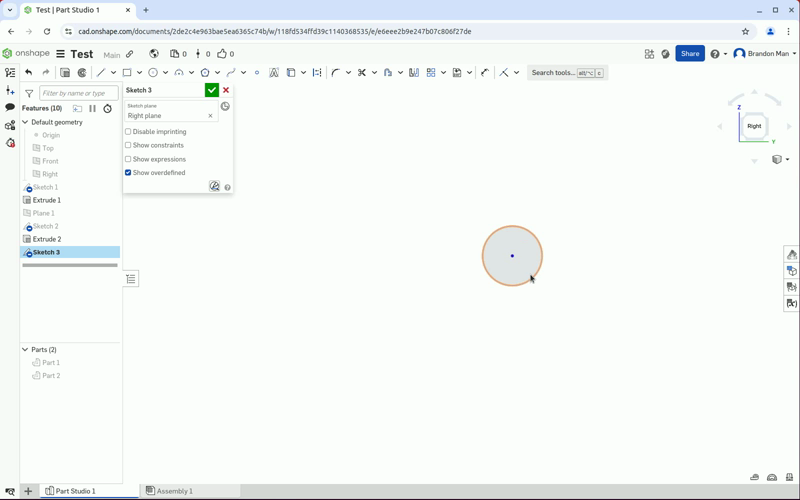
scroll(6)
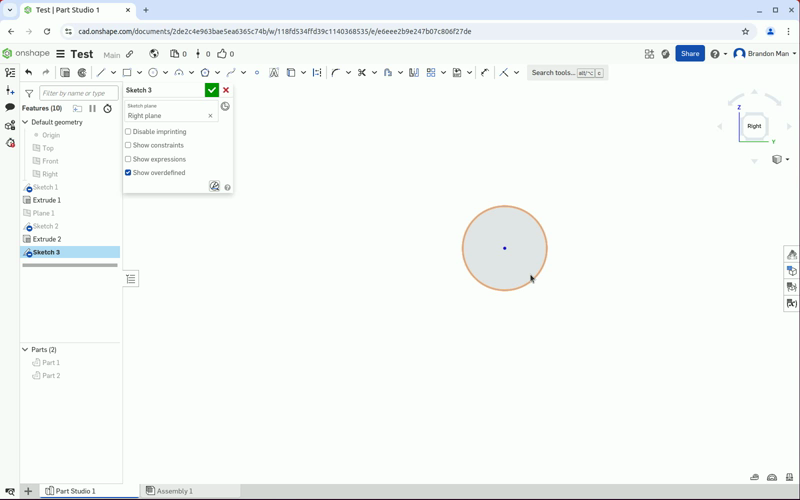
scroll(6)
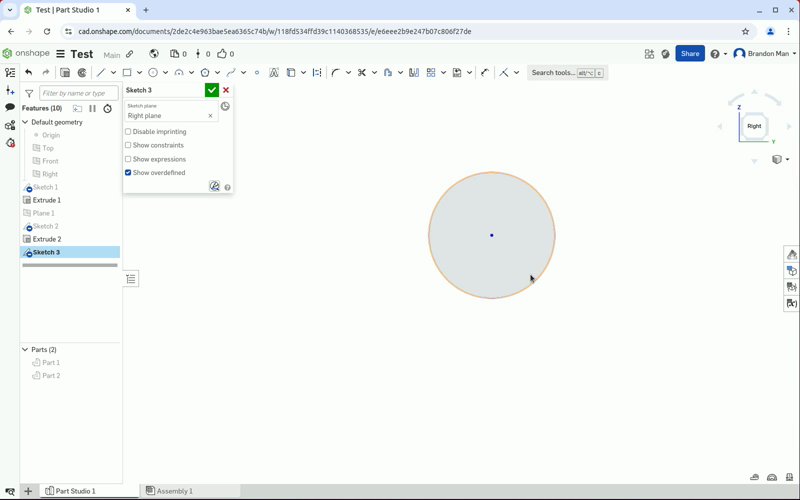
scroll(6)
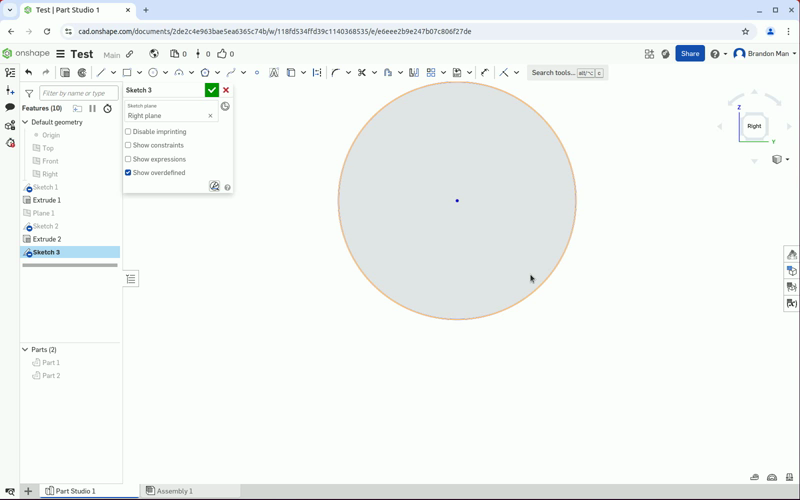
click(530, 274)
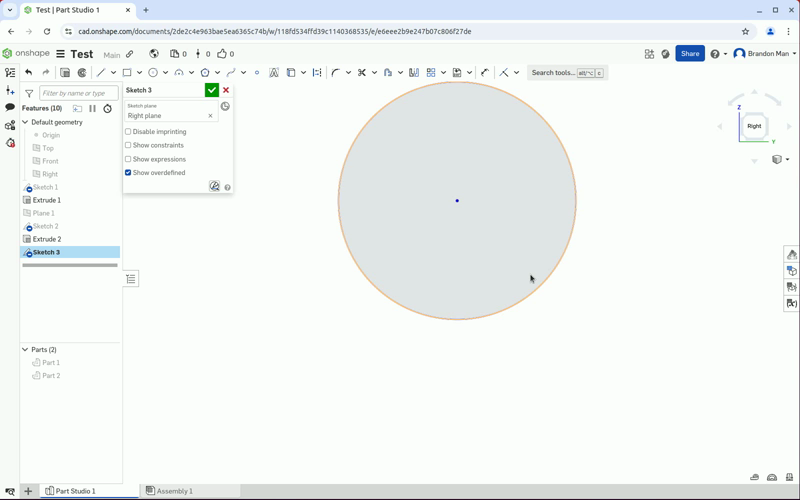
scroll(-6)
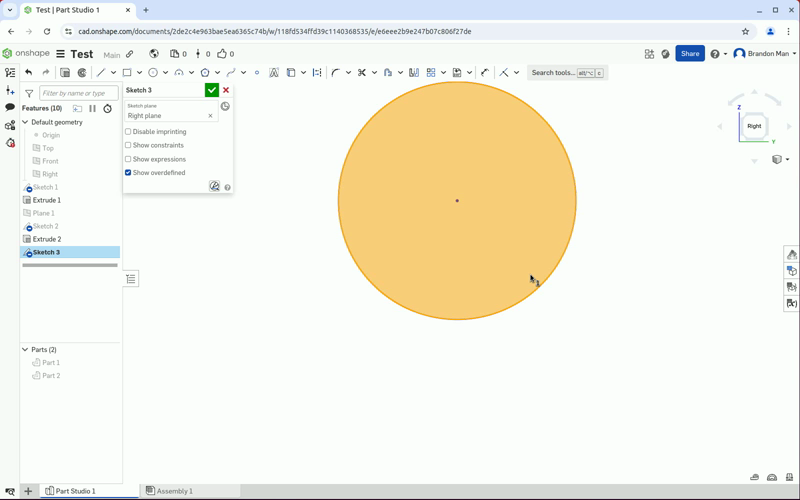
scroll(-6)
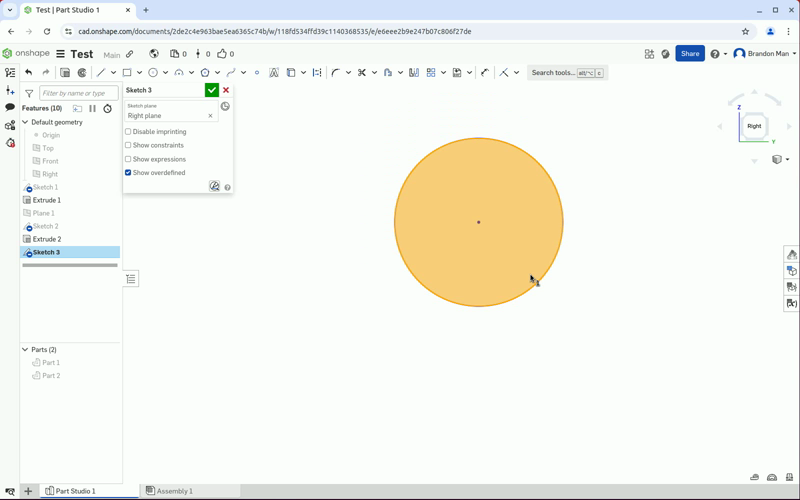
scroll(-6)
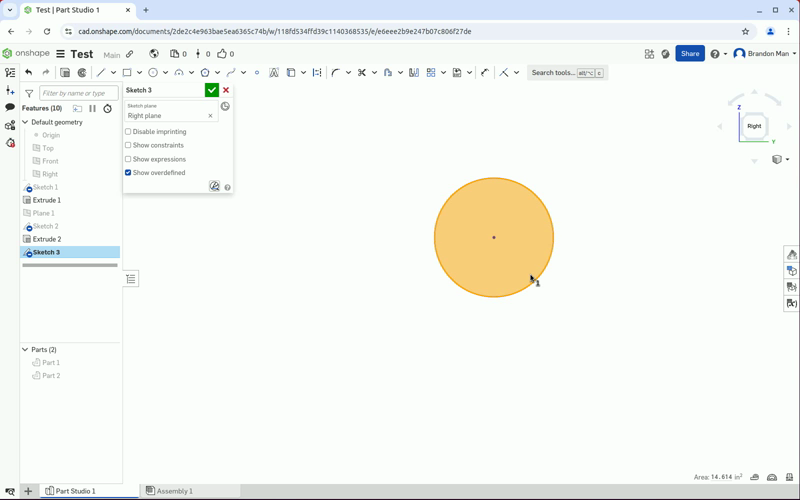
scroll(-6)
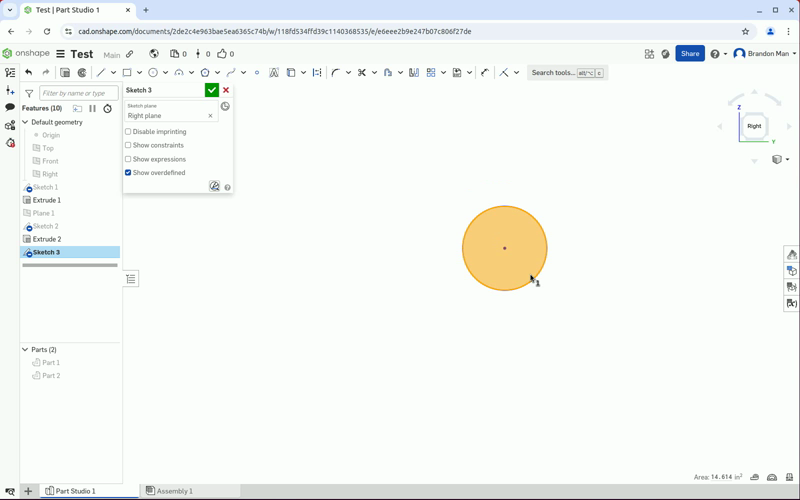
scroll(-6)
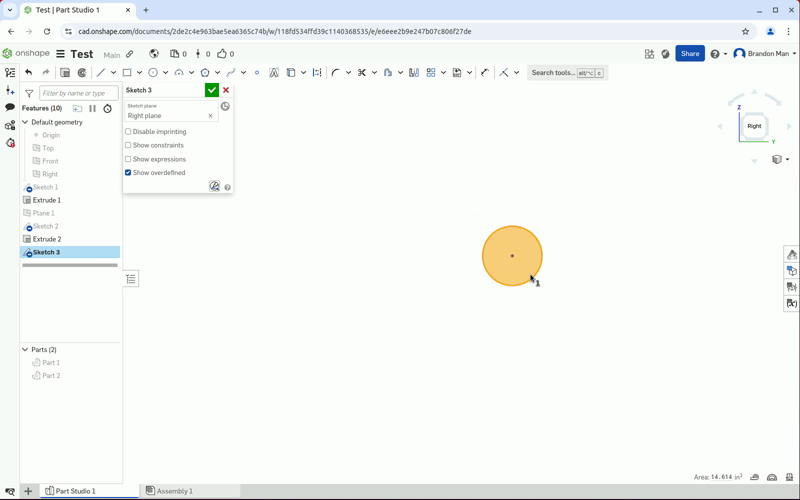
scroll(-6)
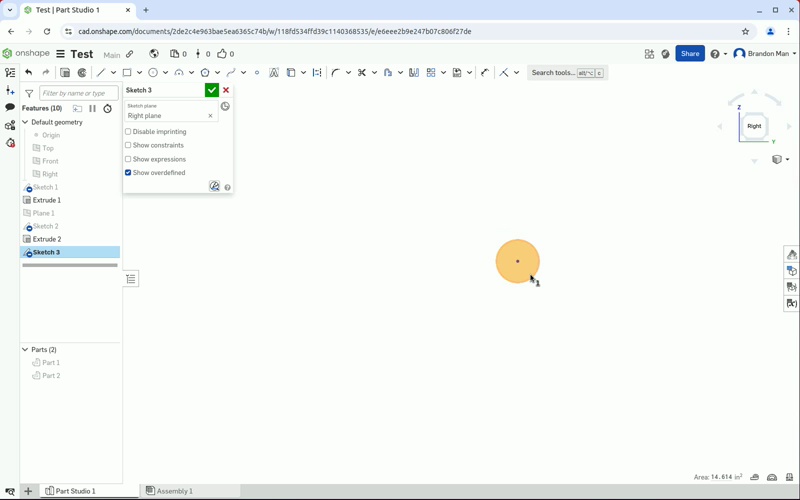
scroll(-6)
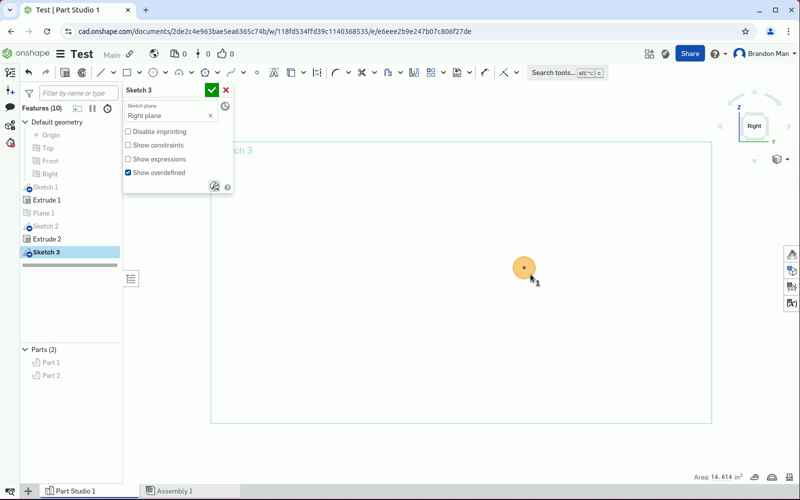
mouse_move(73, 352)
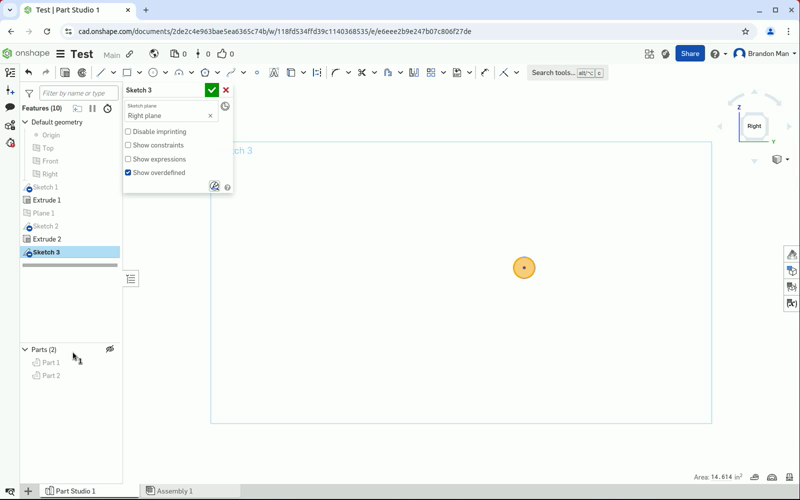
key(shift+y)
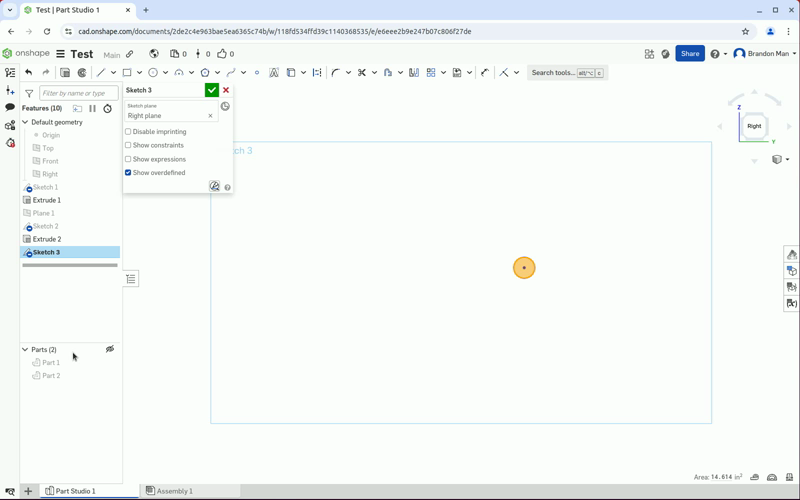
key(shift+e)
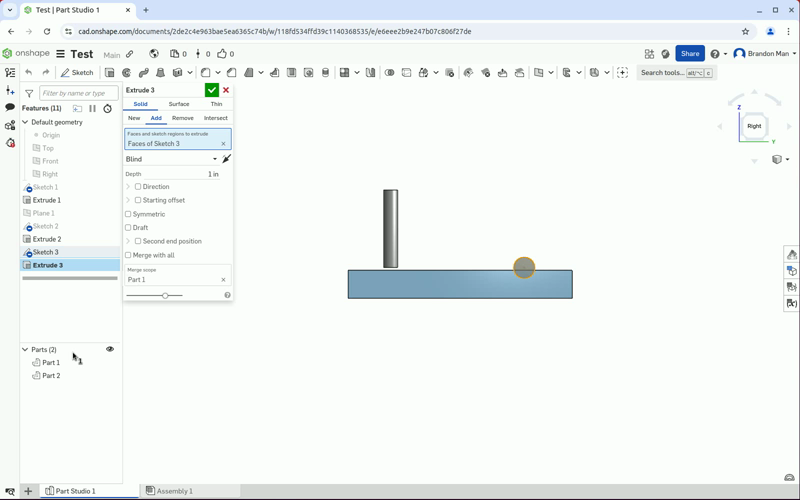
mouse_move(143, 106)
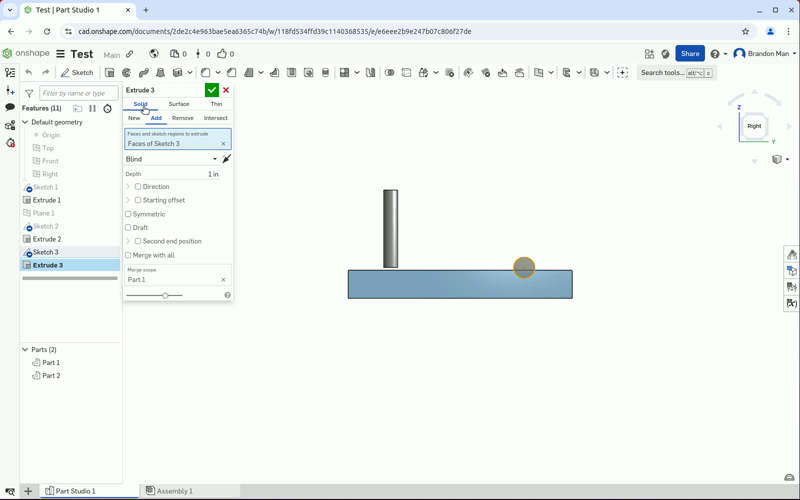
click(143, 106)
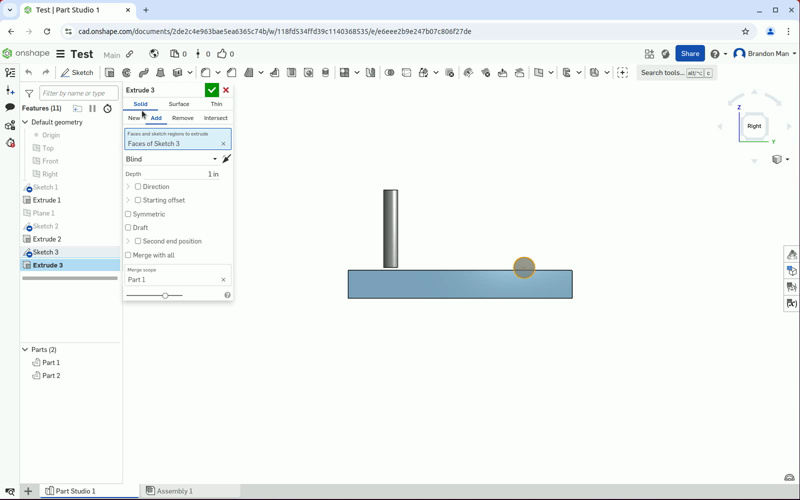
mouse_move(137, 120)
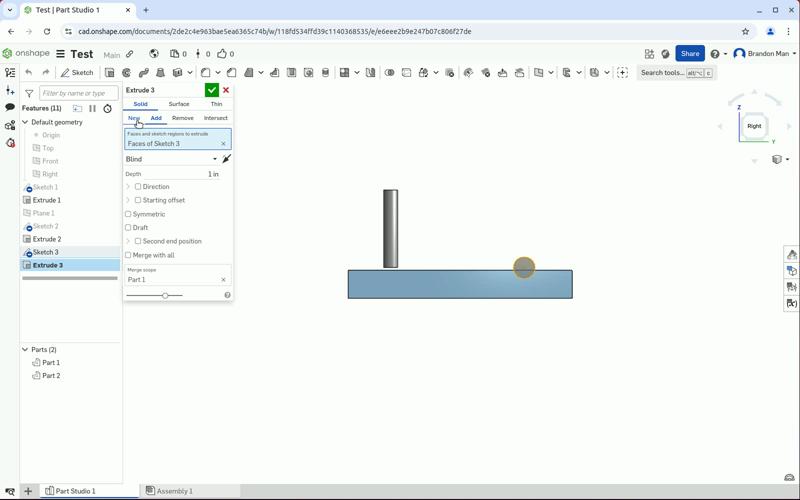
click(137, 120)
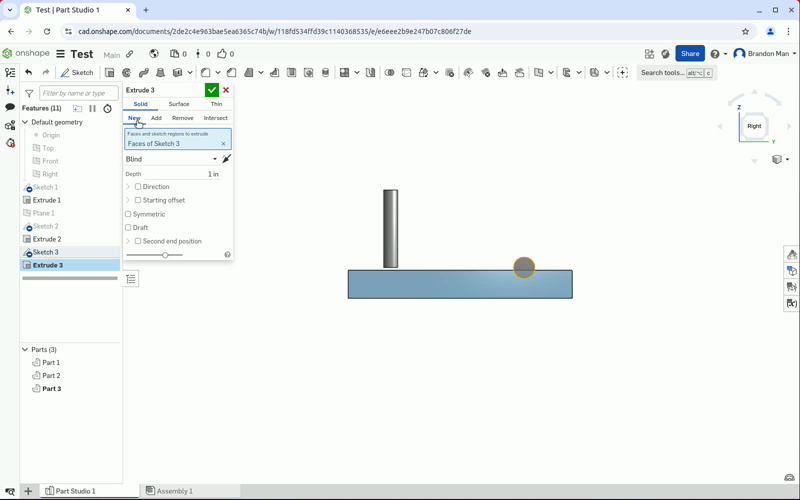
key(tab, 4)
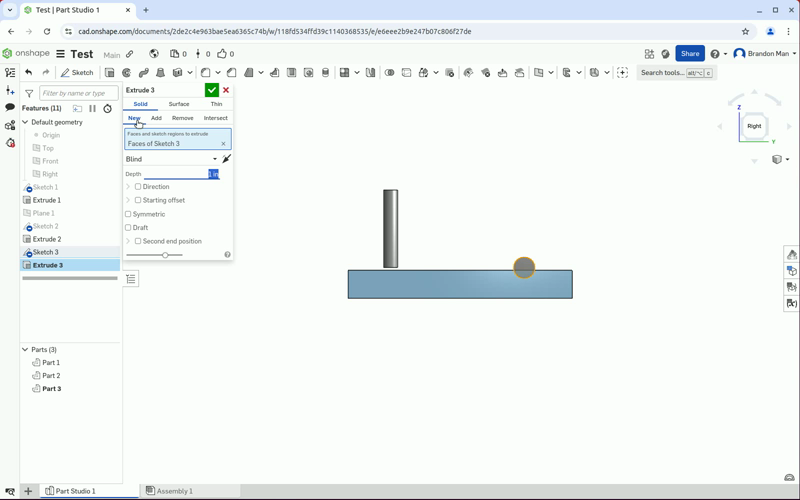
text(1.444)
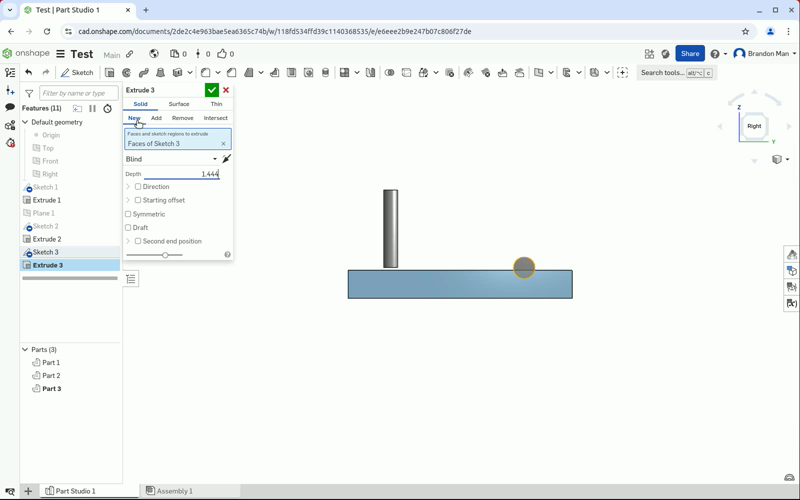
key(tab, 3)
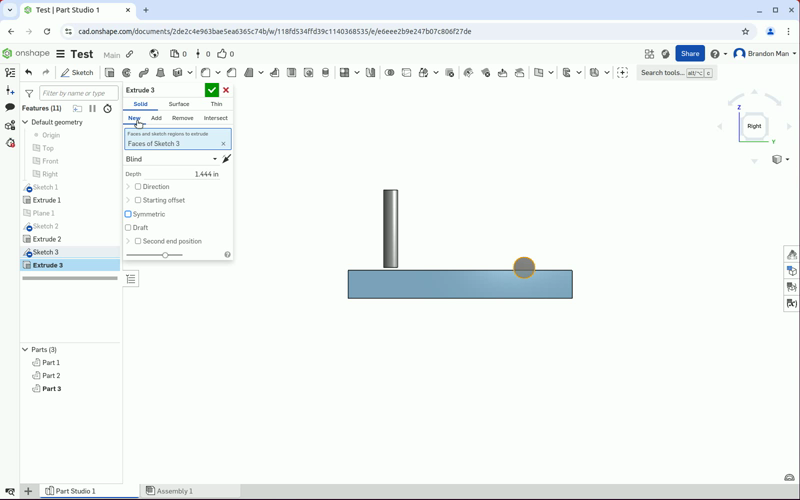
key(space)
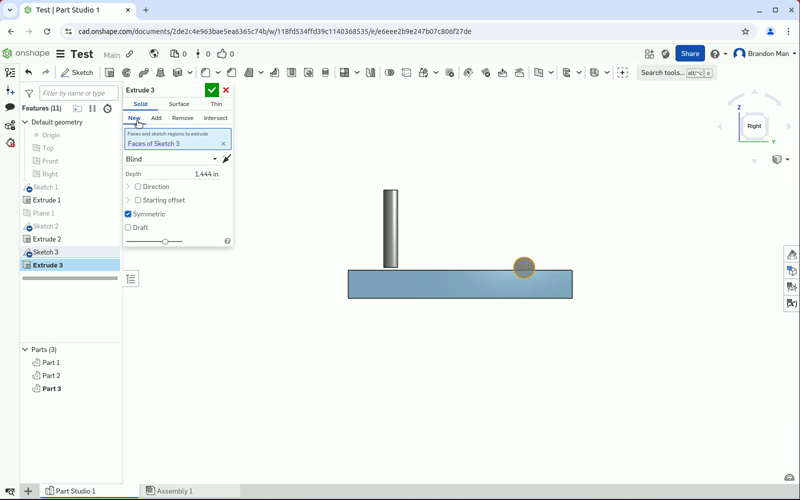
key(enter)
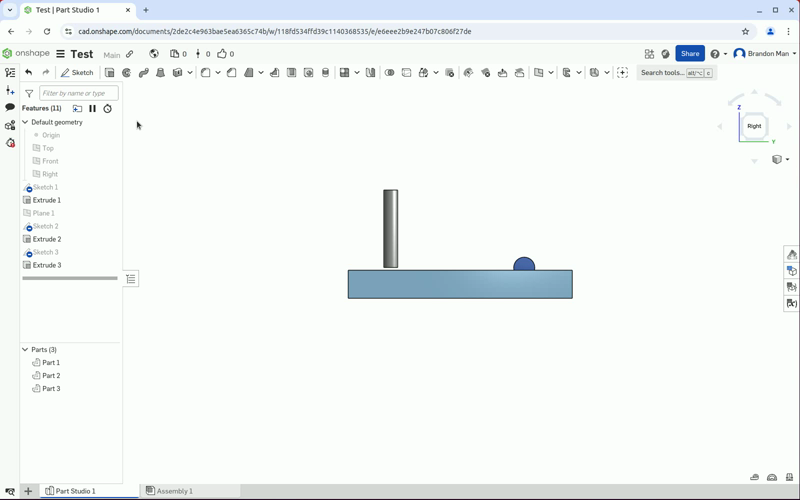
key(shift+h)
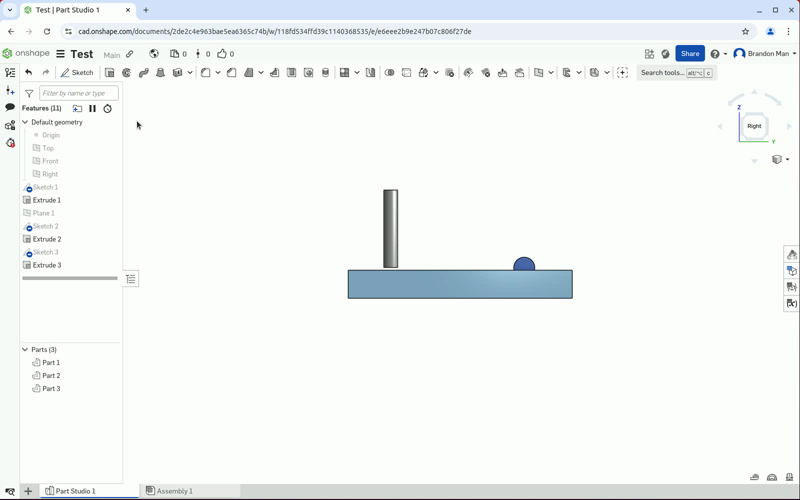
key(shift+h)
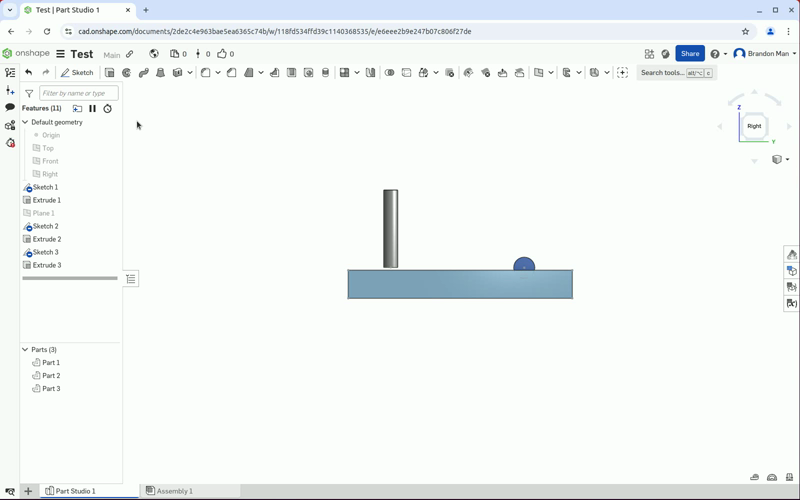
key(shift+7)
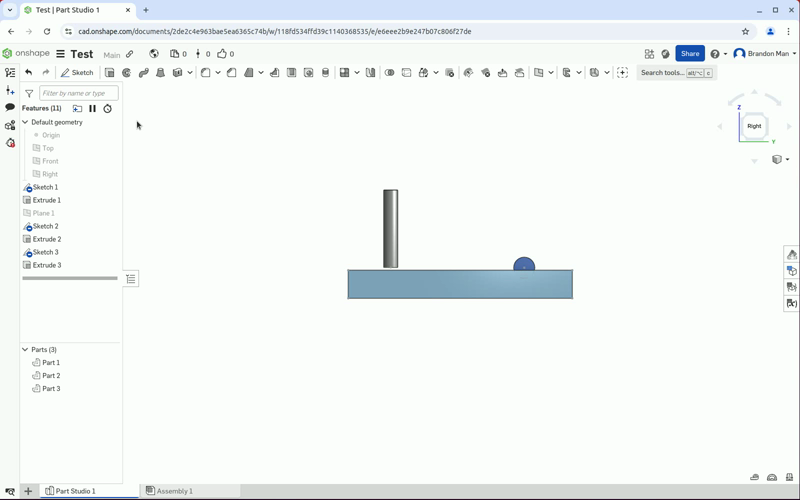
key(right, 2)
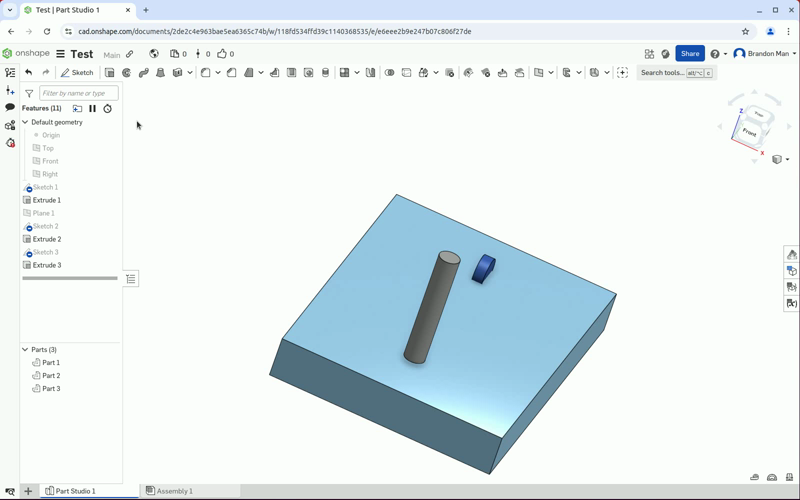
key(down, 2)
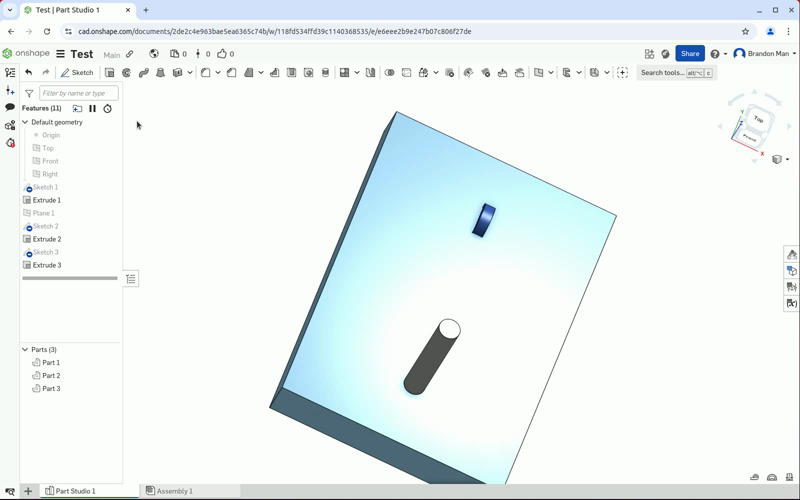
key(up, 2)
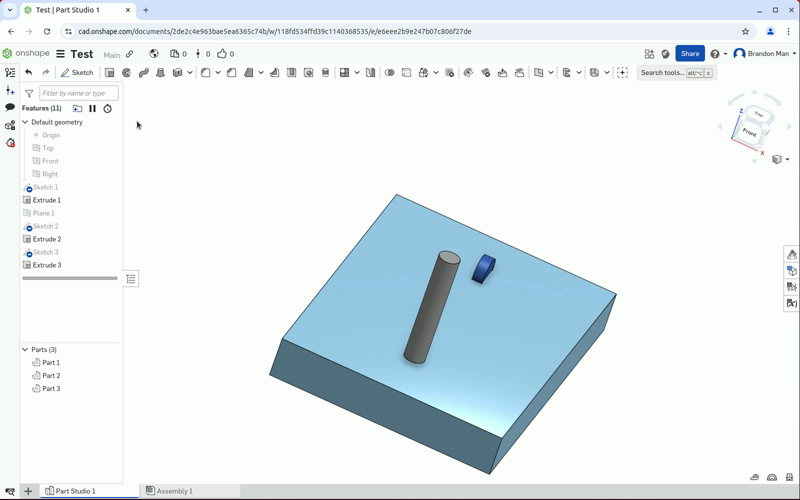
key(left, 2)
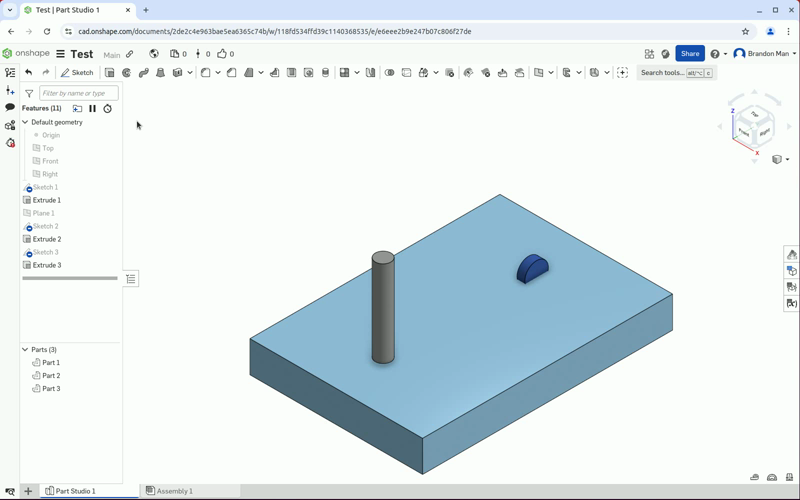
mouse_move(73, 189)
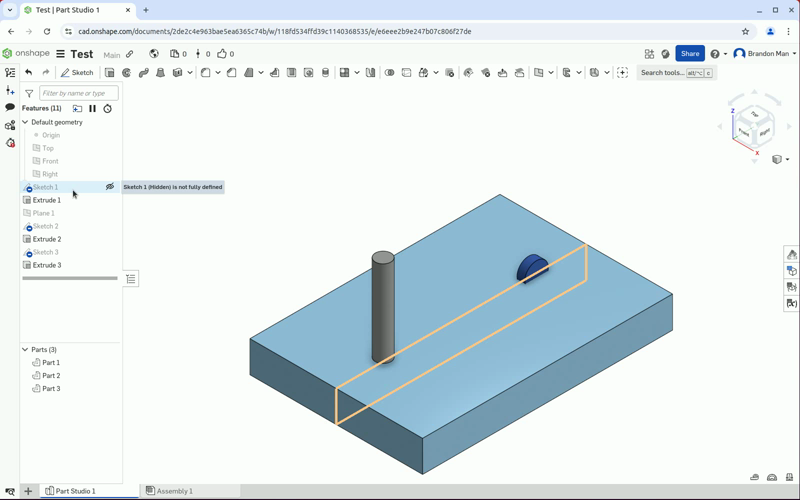
click(73, 189)